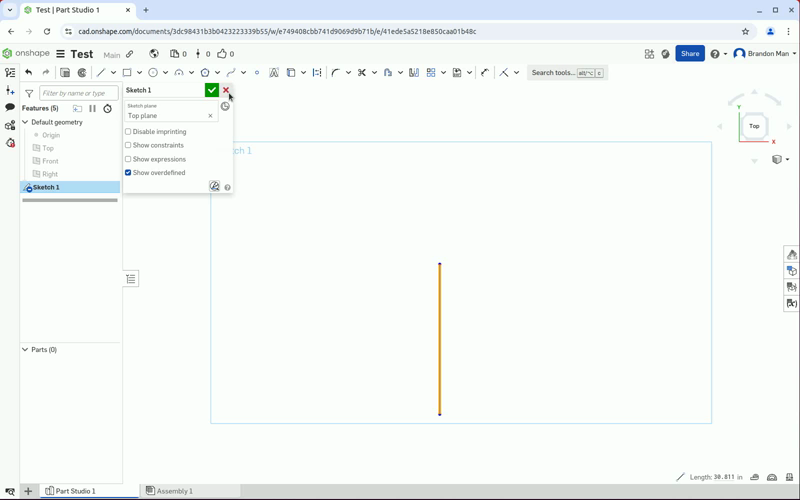
key(shift+h)
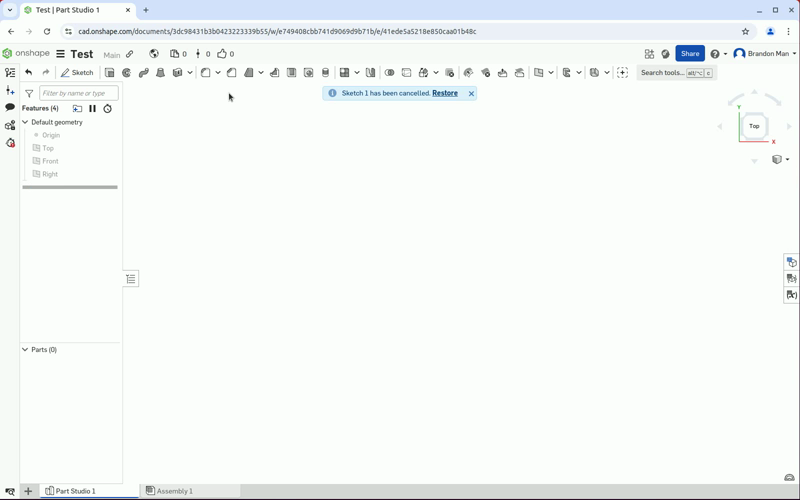
mouse_move(73, 352)
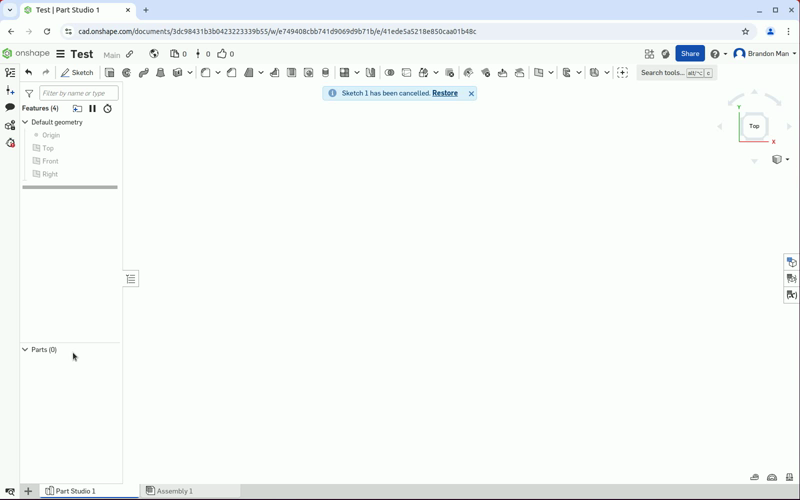
key(y)
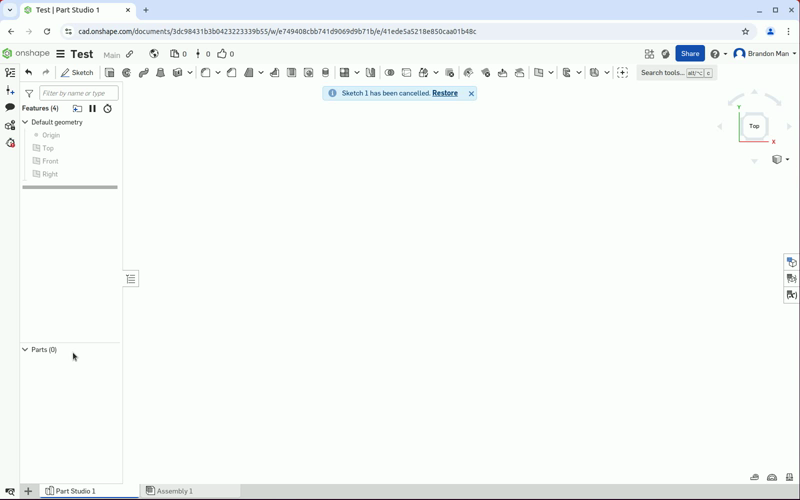
key(shift+p)
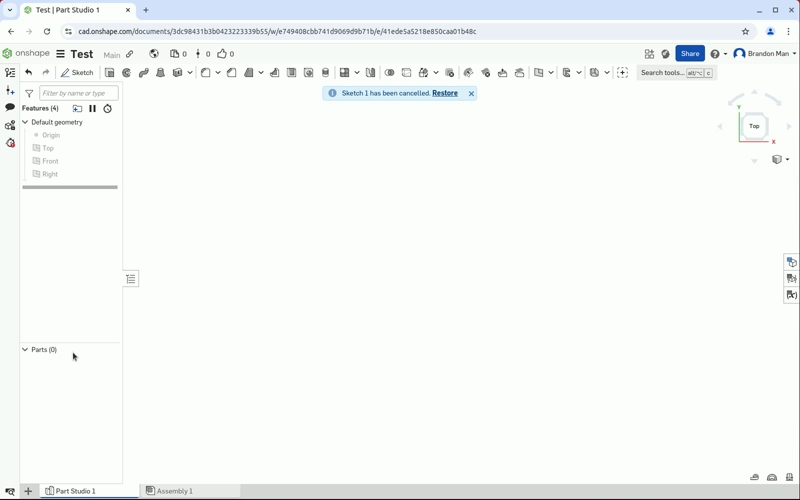
key(space)
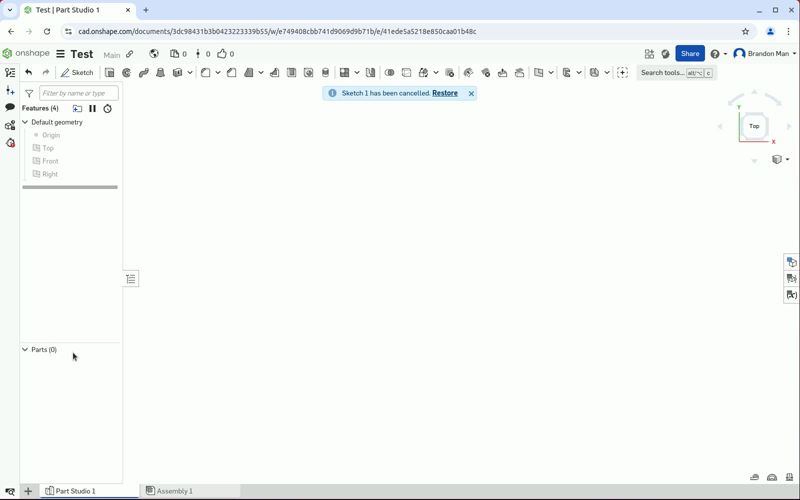
key_down(shift)
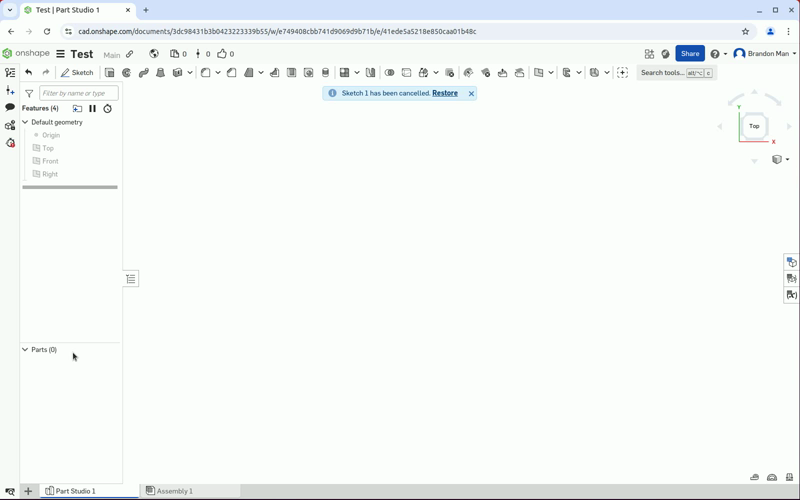
key(up)
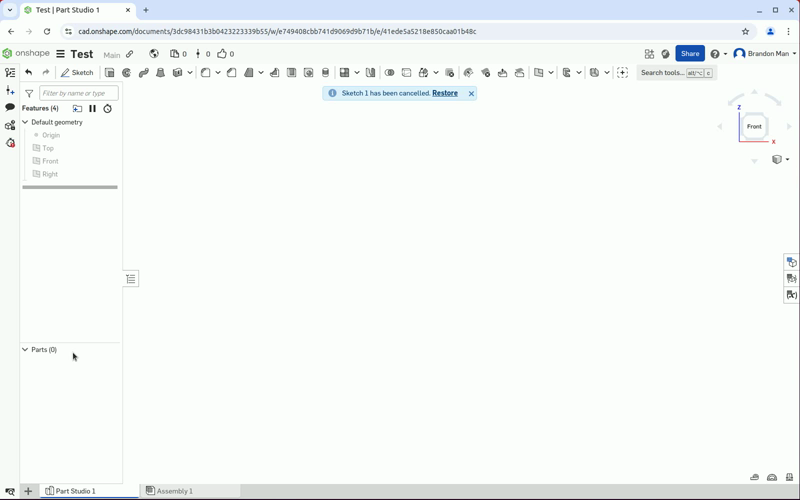
key_up(shift)
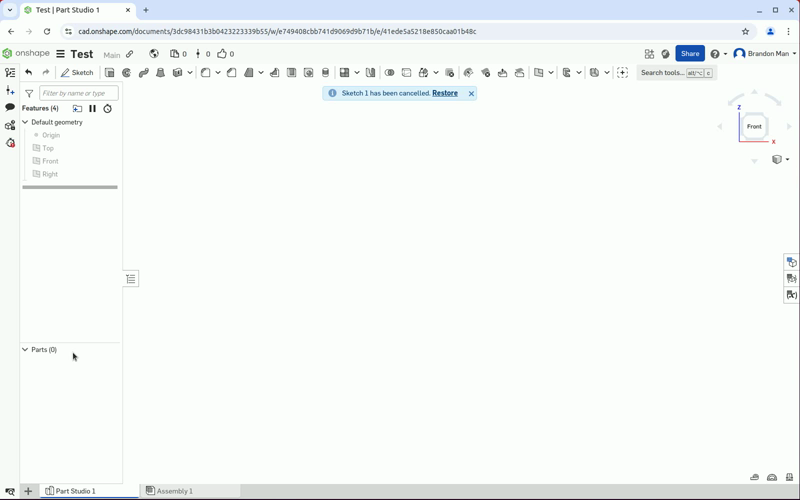
key(space)
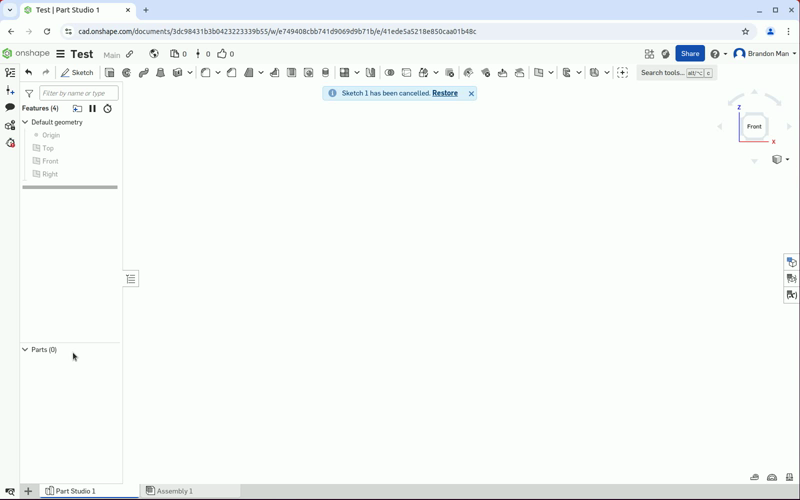
key_down(shift)
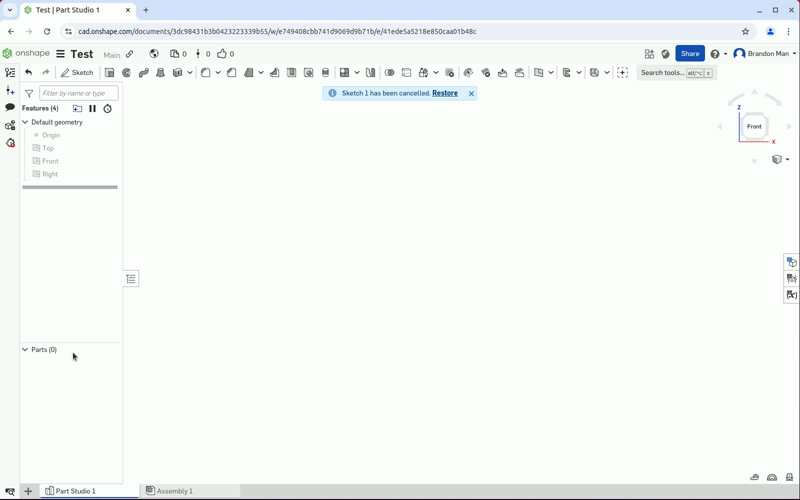
key(left)
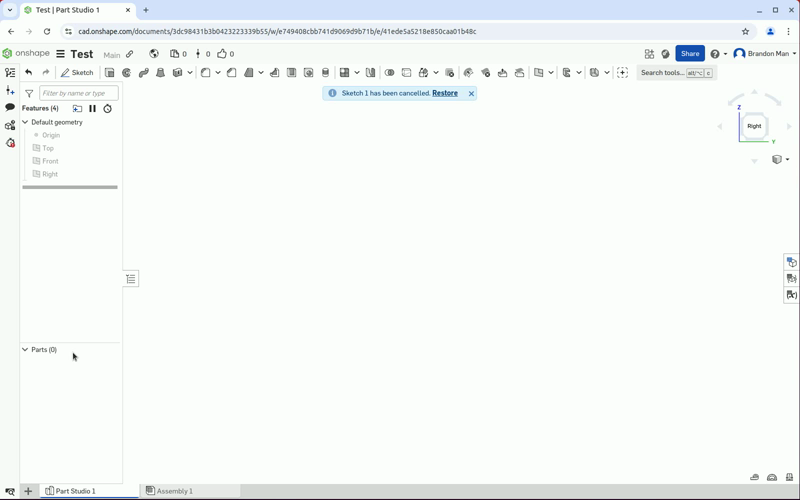
key_up(shift)
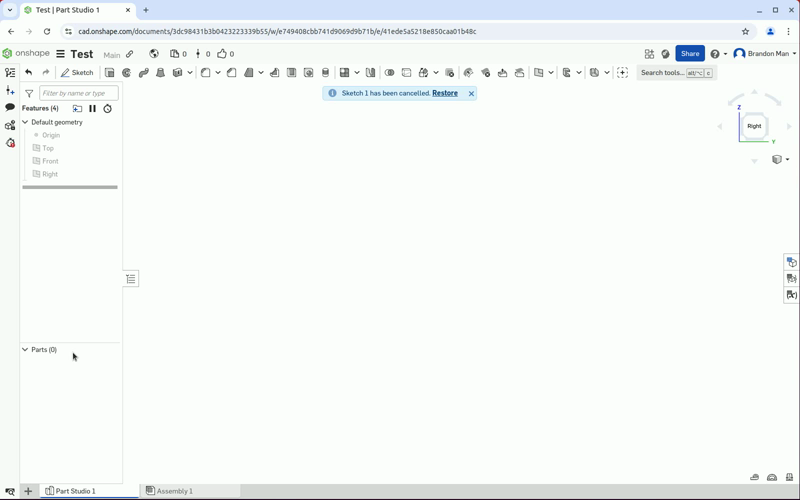
mouse_move(73, 352)
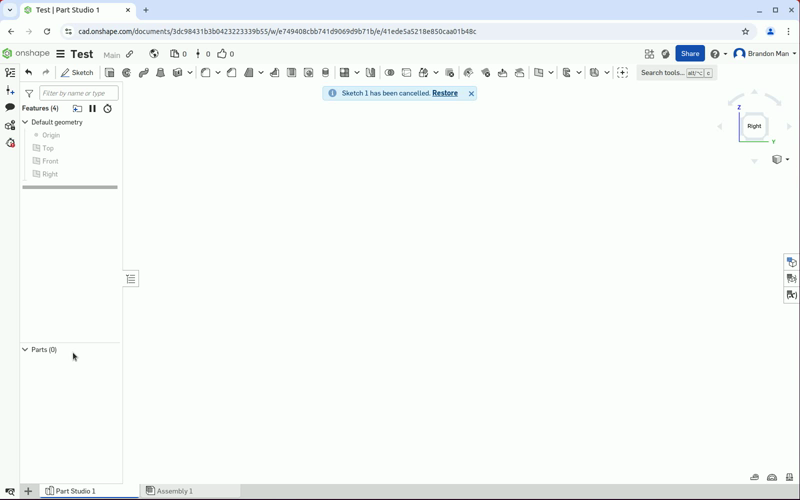
key(shift+y)
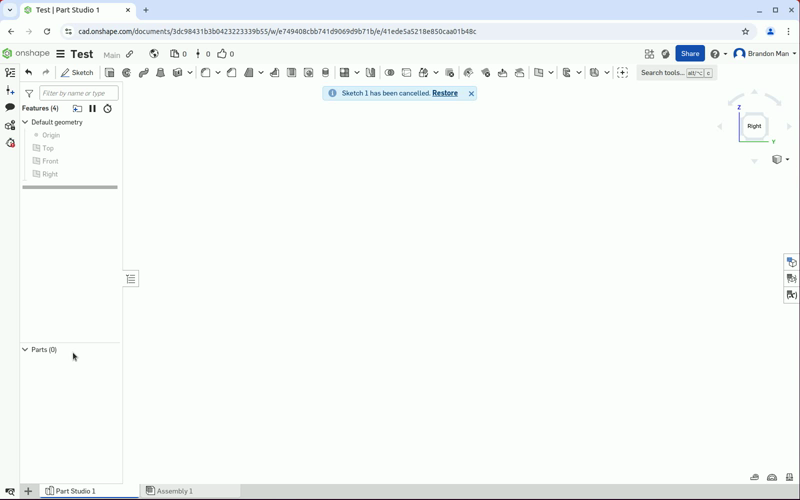
key(shift+s)
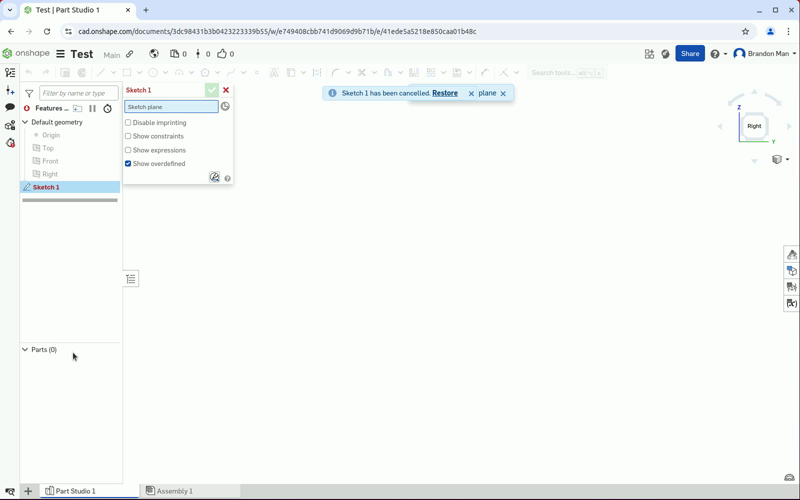
mouse_move(73, 176)
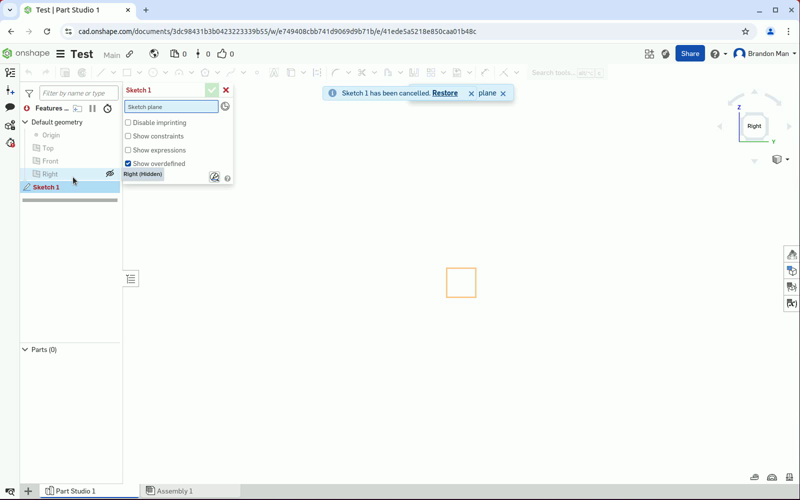
click(73, 176)
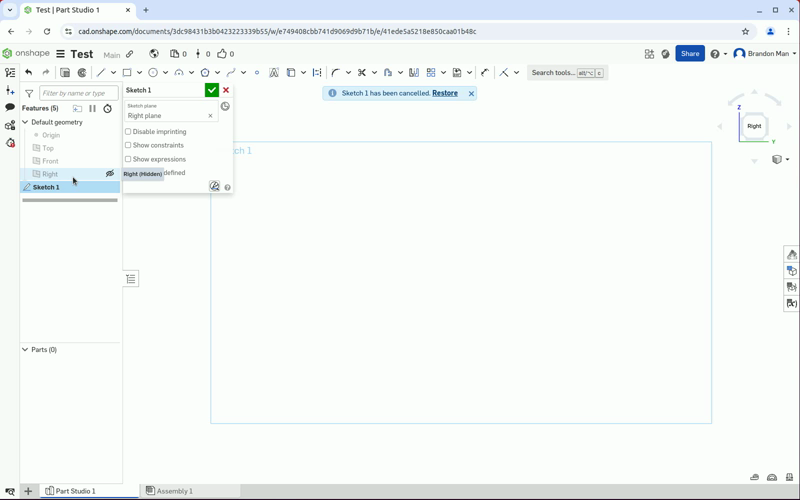
mouse_move(73, 352)
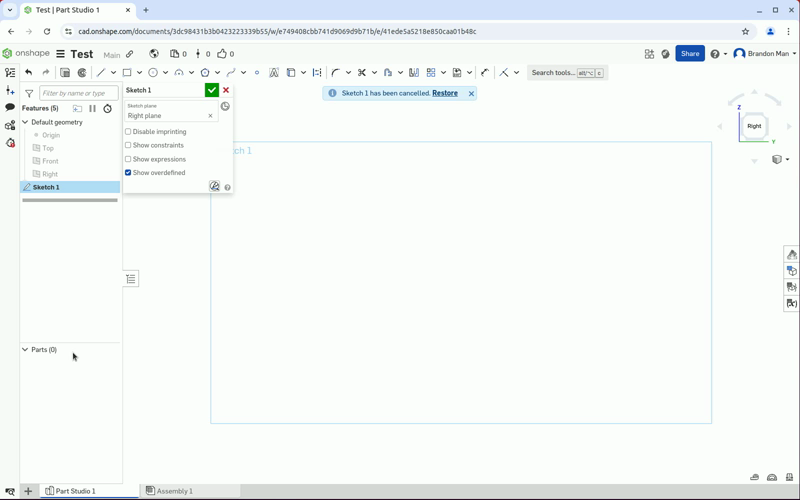
key(y)
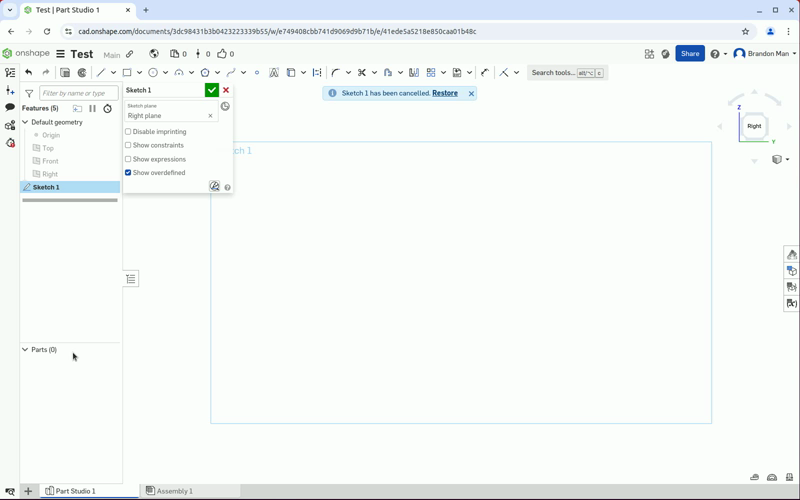
key(c)
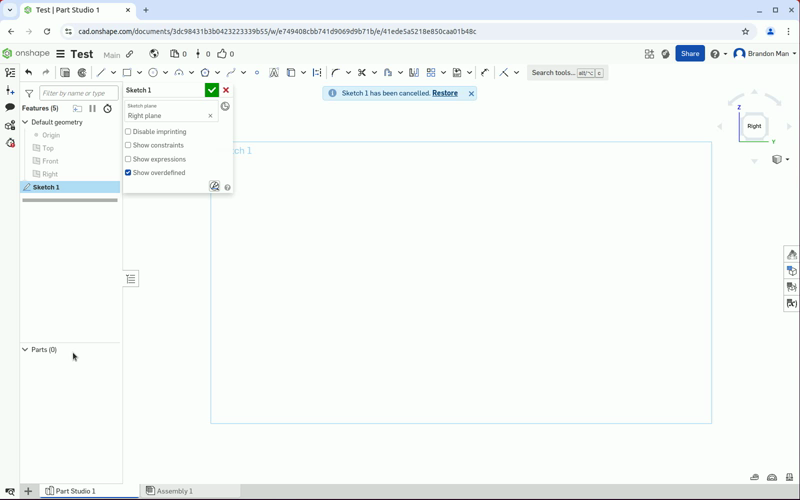
key_down(shift)
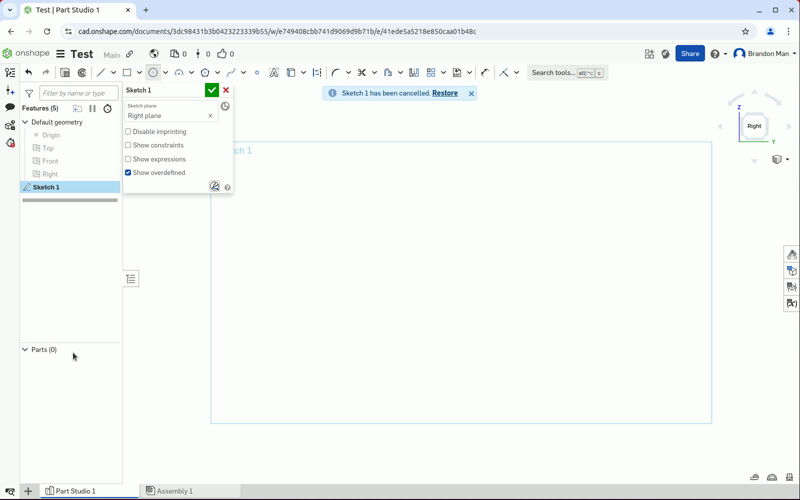
mouse_move(461, 282)
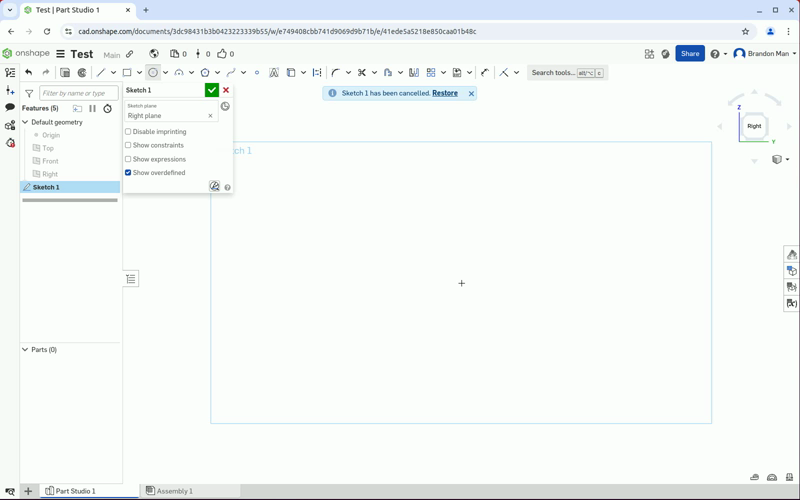
click(461, 282)
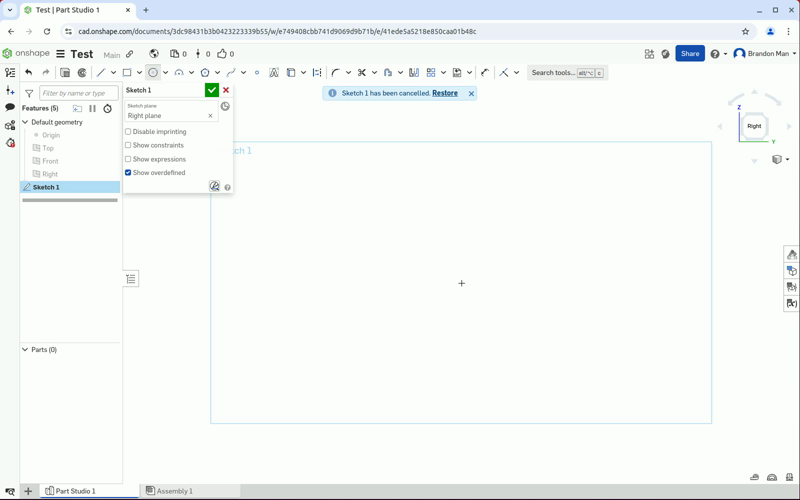
key_up(shift)
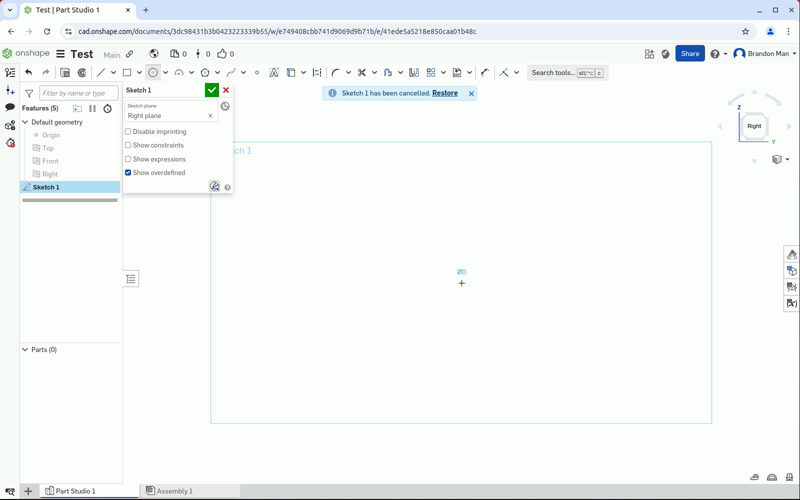
mouse_move(466, 282)
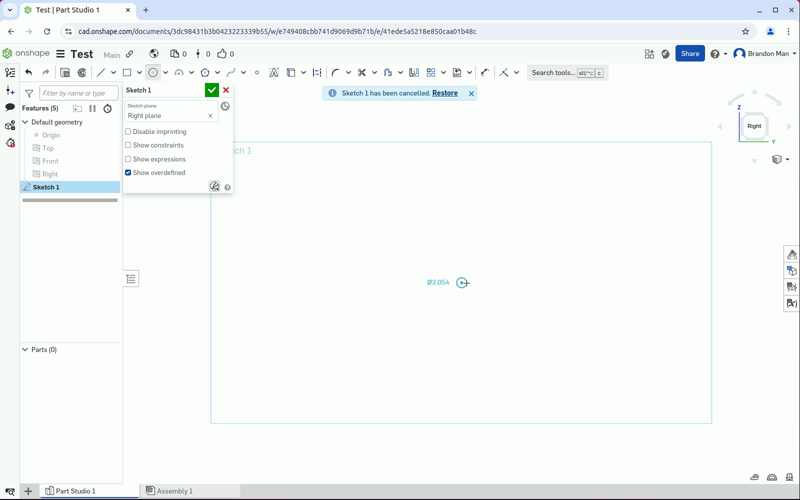
click(466, 282)
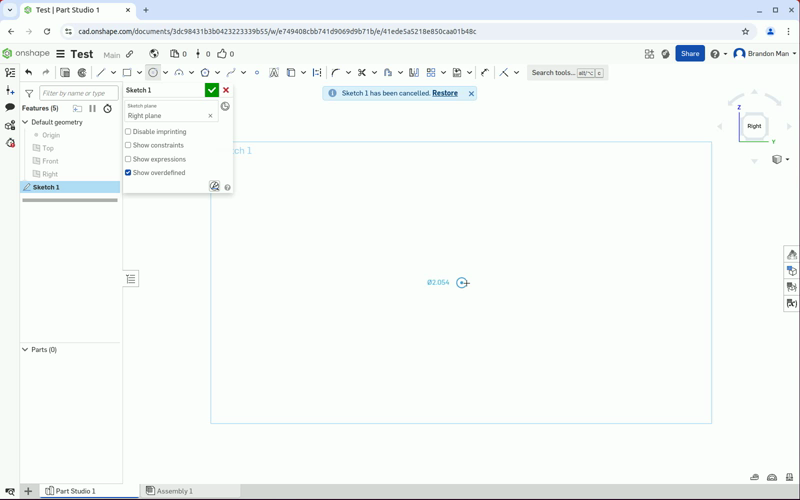
key(esc)
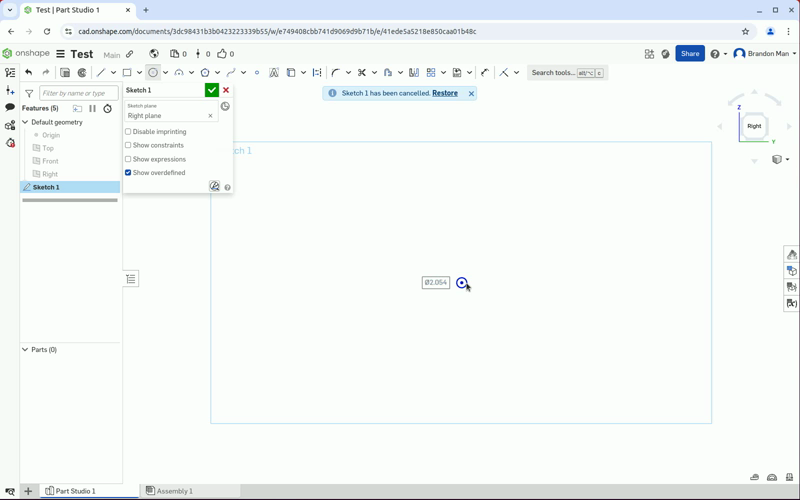
key(c)
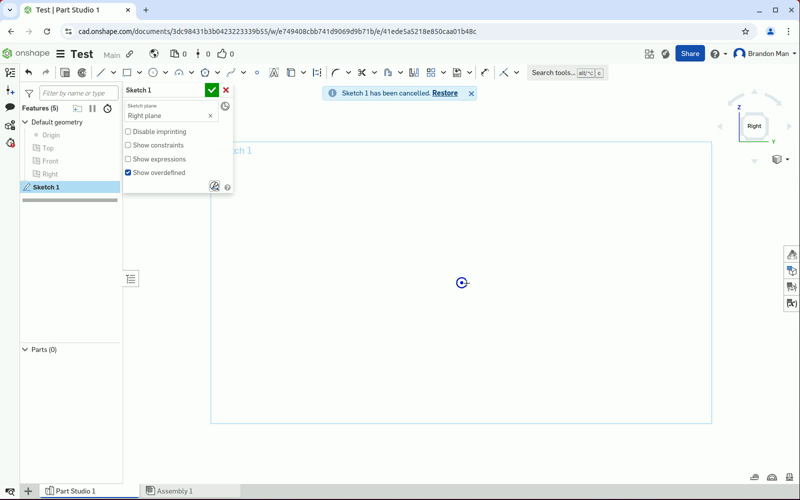
key_down(shift)
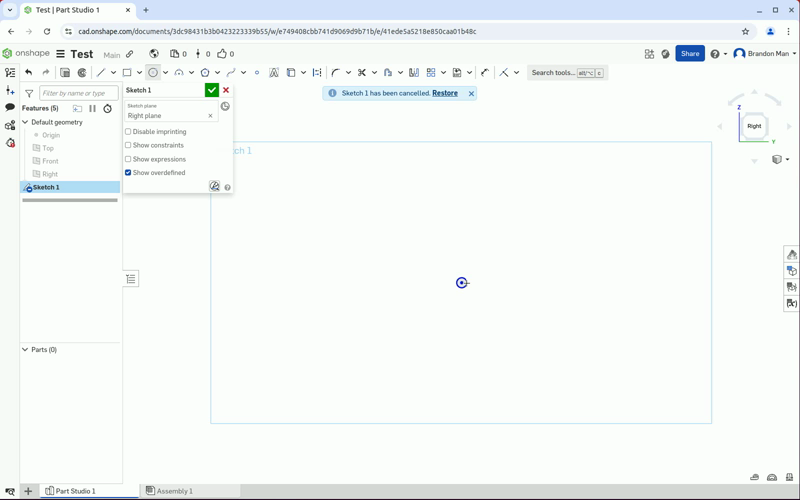
mouse_move(461, 282)
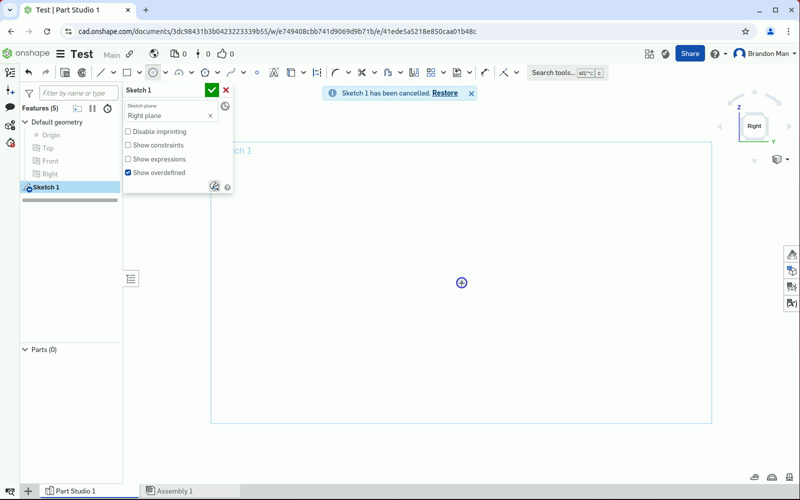
click(461, 282)
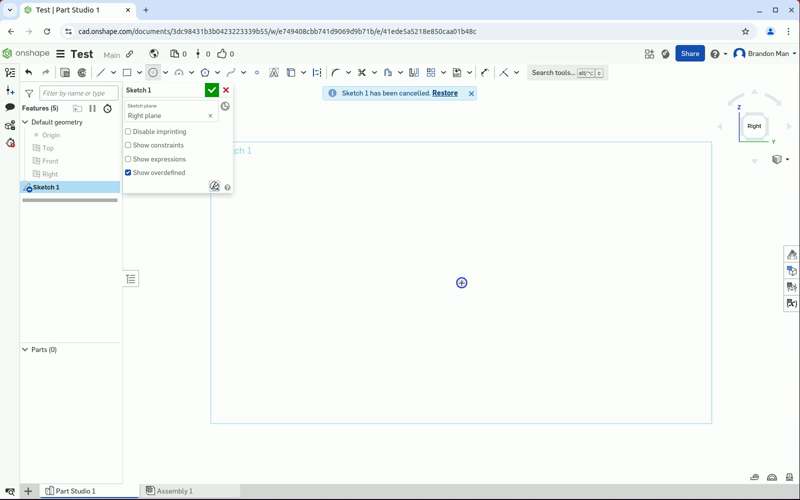
key_up(shift)
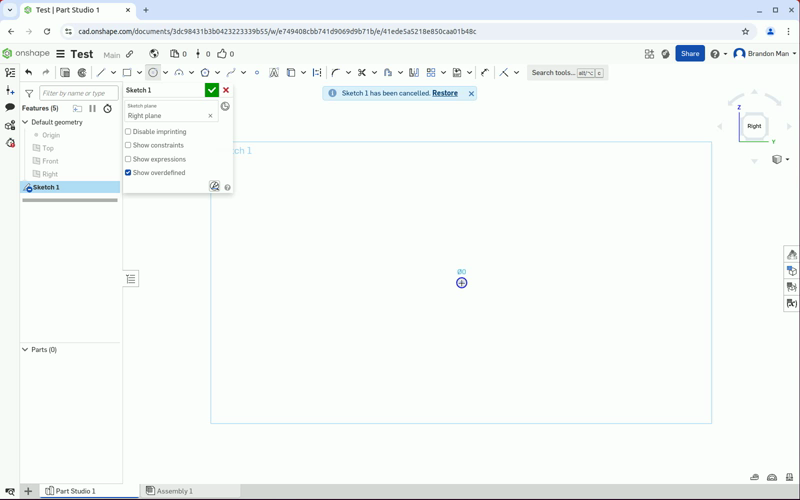
mouse_move(465, 282)
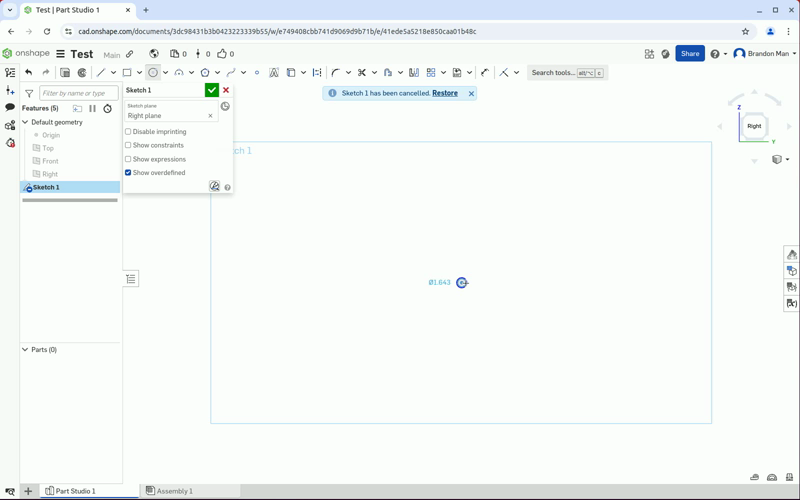
scroll(6)
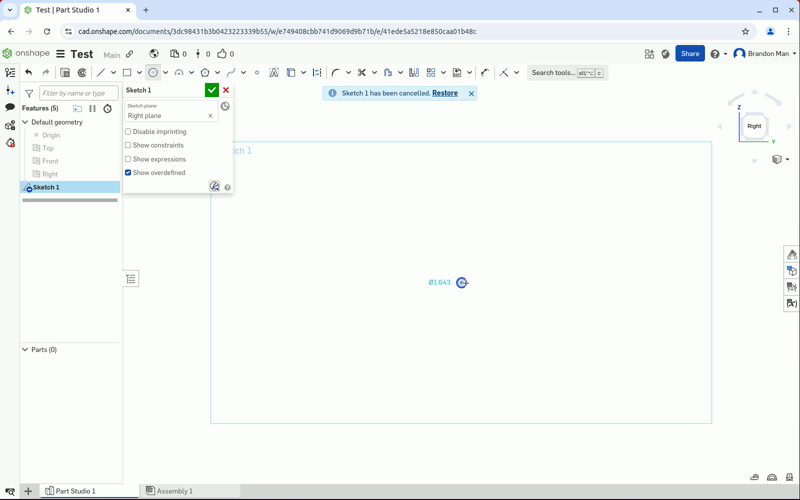
scroll(6)
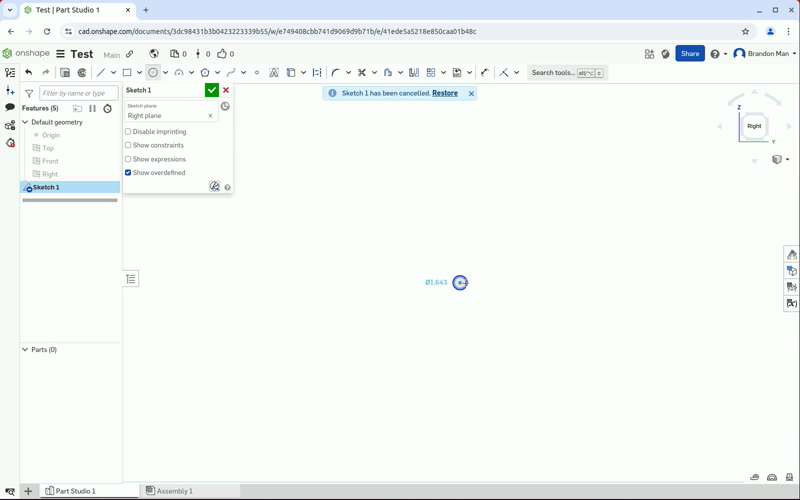
scroll(6)
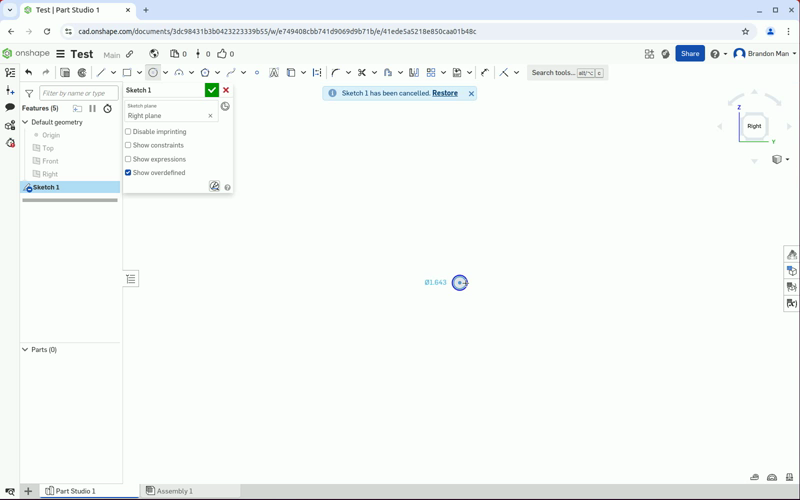
scroll(6)
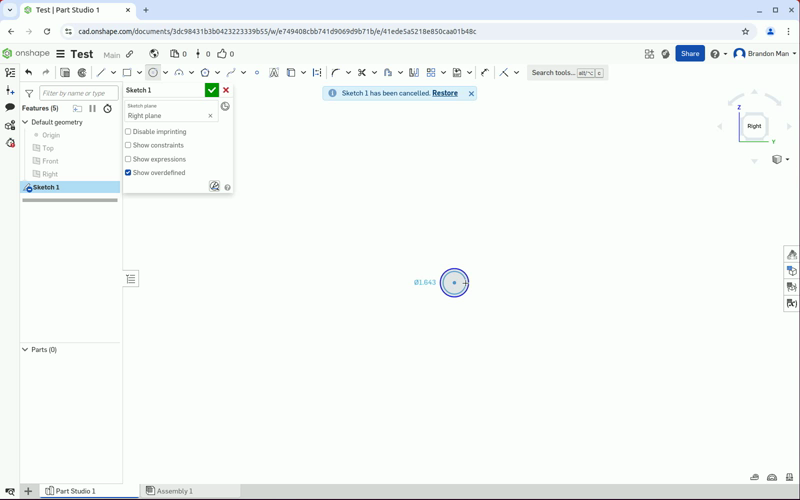
scroll(6)
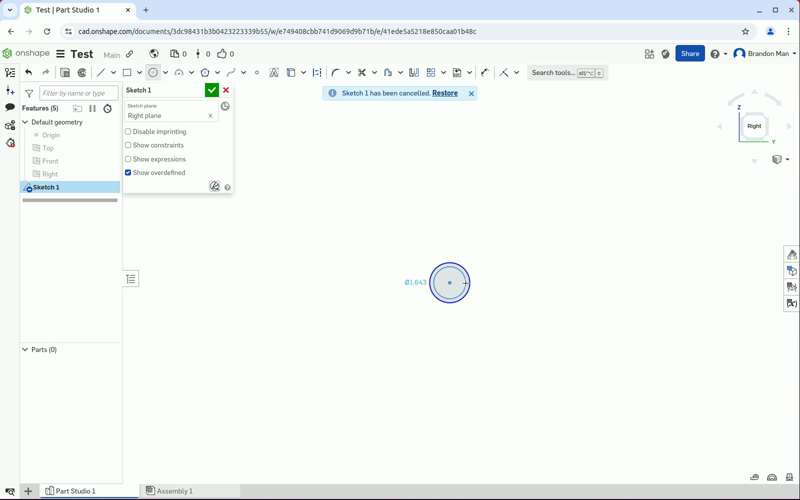
scroll(6)
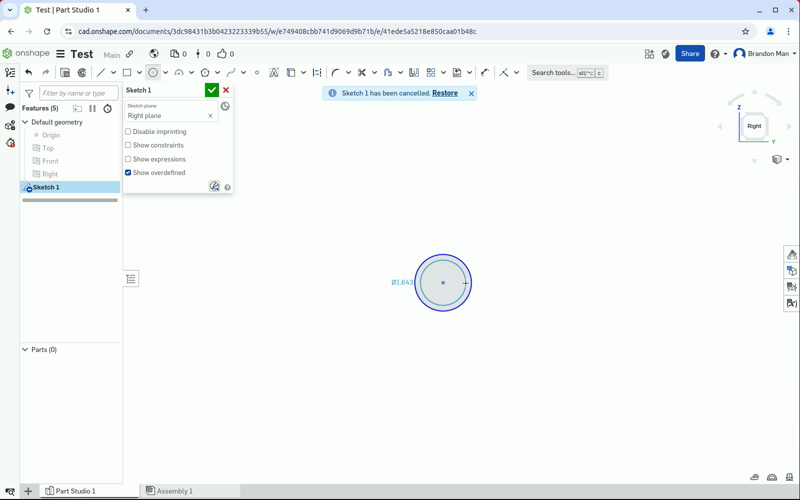
scroll(6)
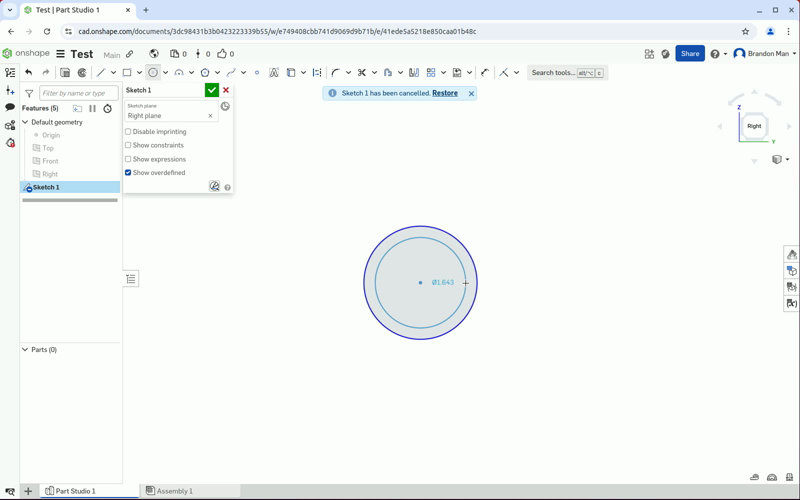
click(465, 282)
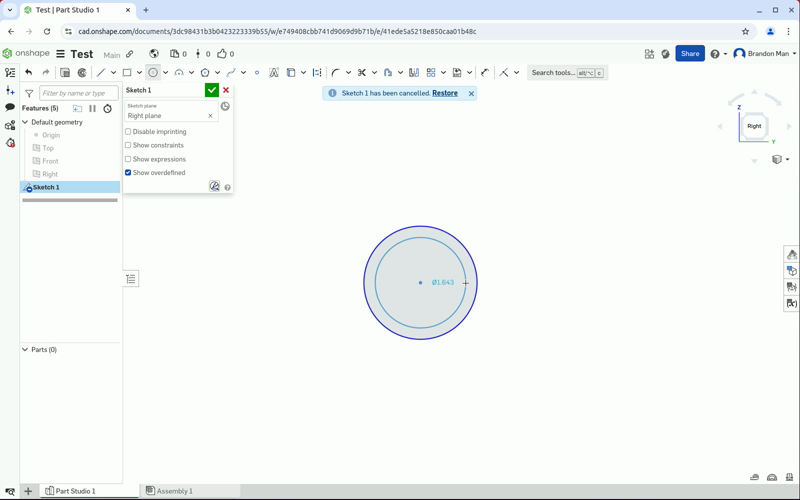
scroll(-6)
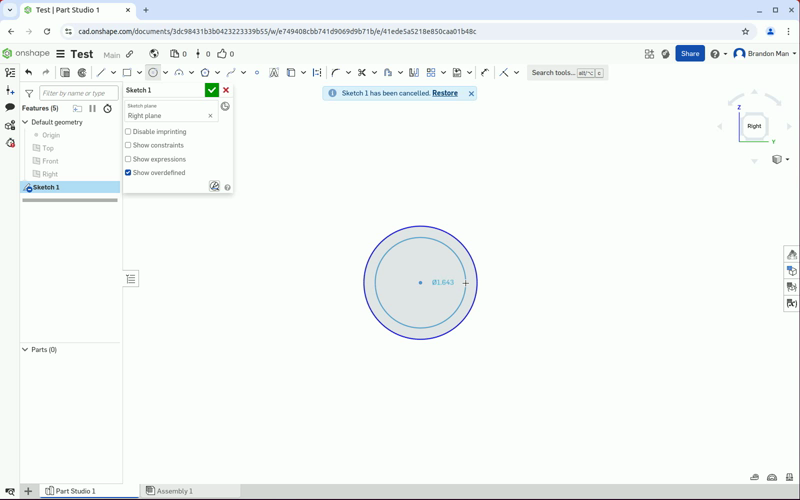
scroll(-6)
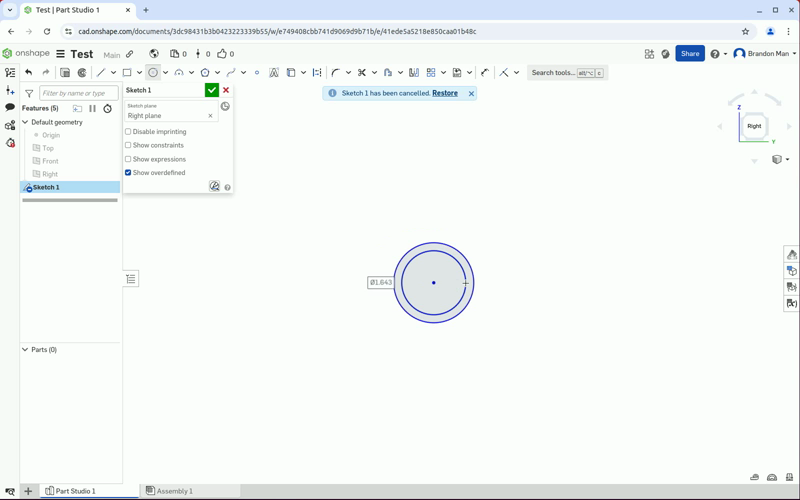
scroll(-6)
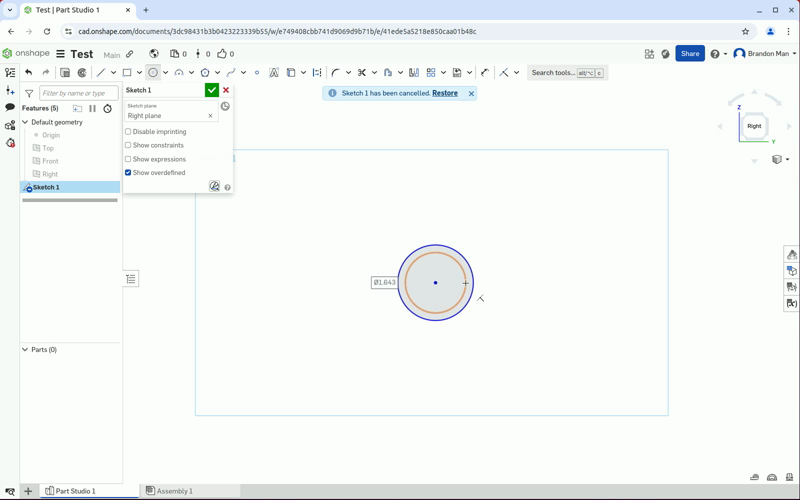
scroll(-6)
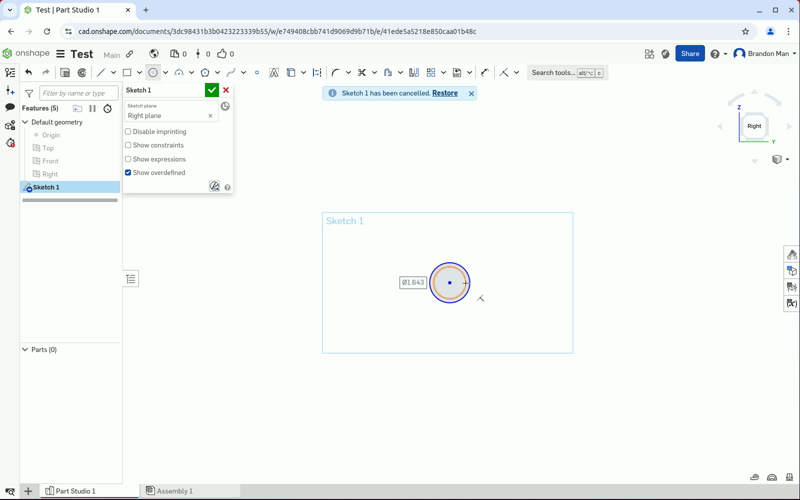
scroll(-6)
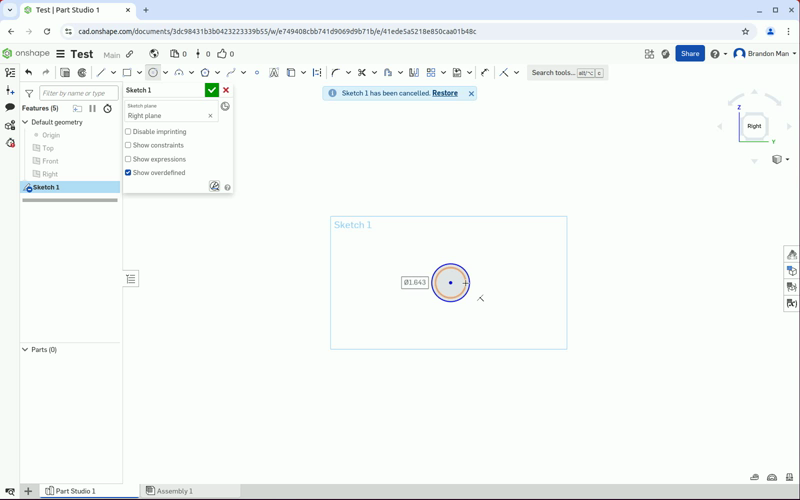
scroll(-6)
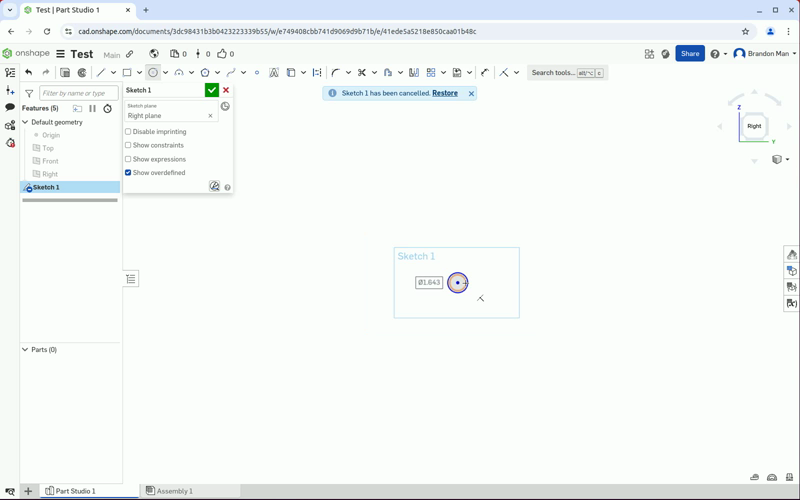
scroll(-6)
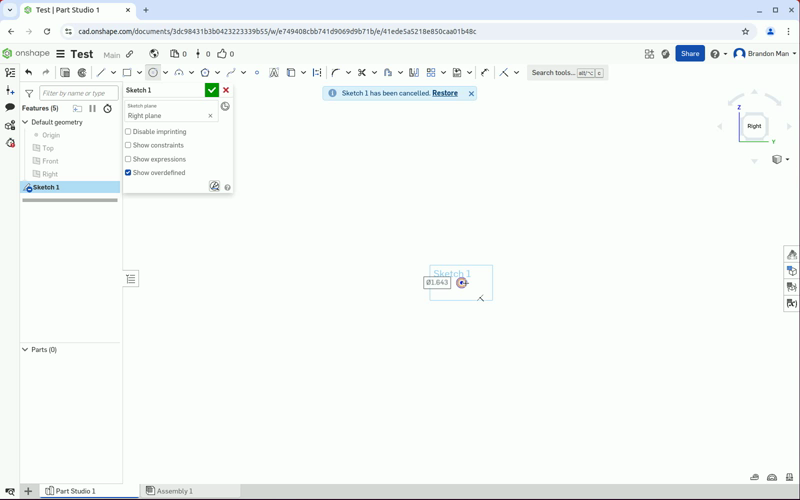
key(esc)
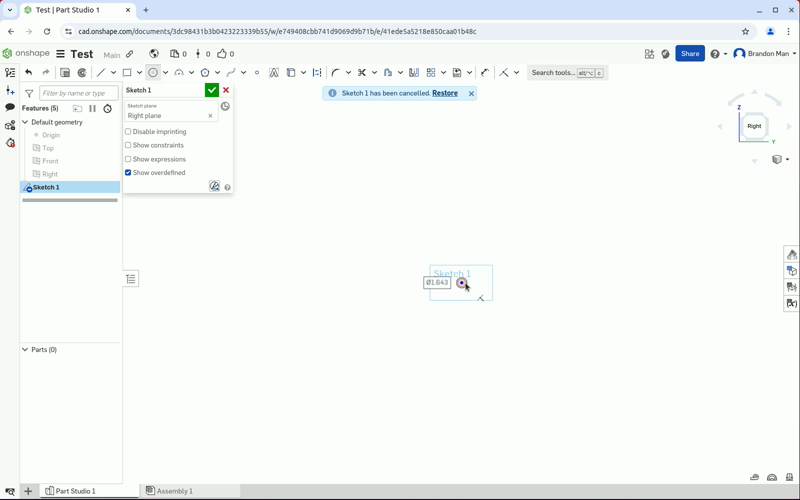
mouse_move(458, 282)
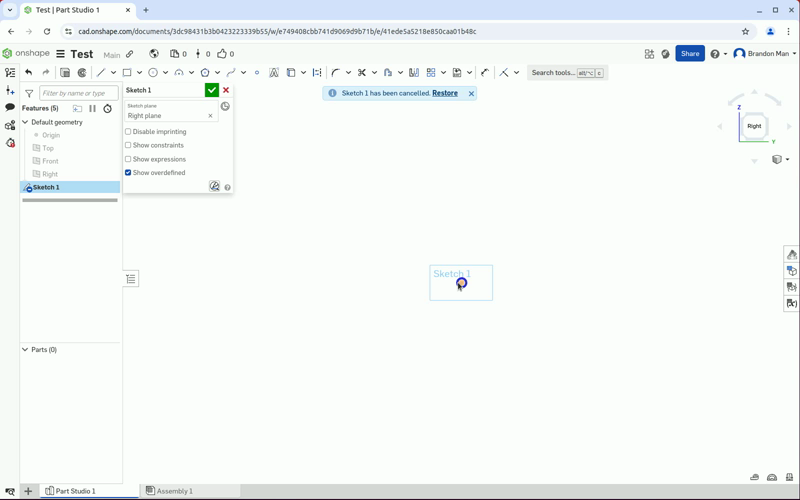
scroll(6)
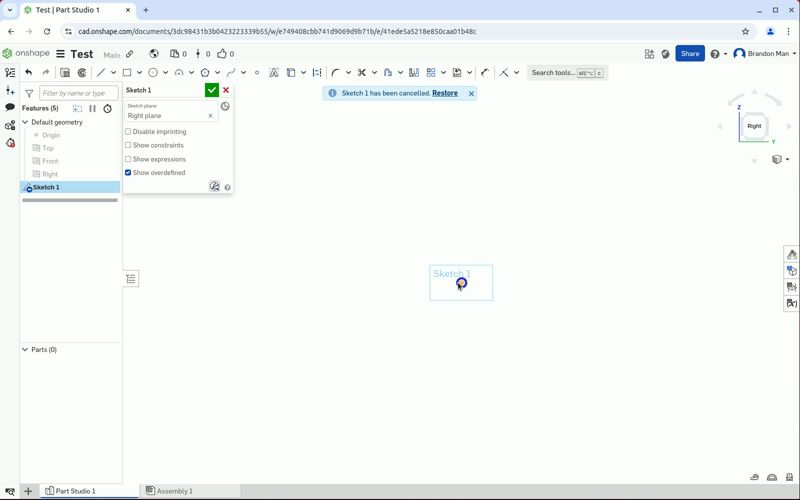
scroll(6)
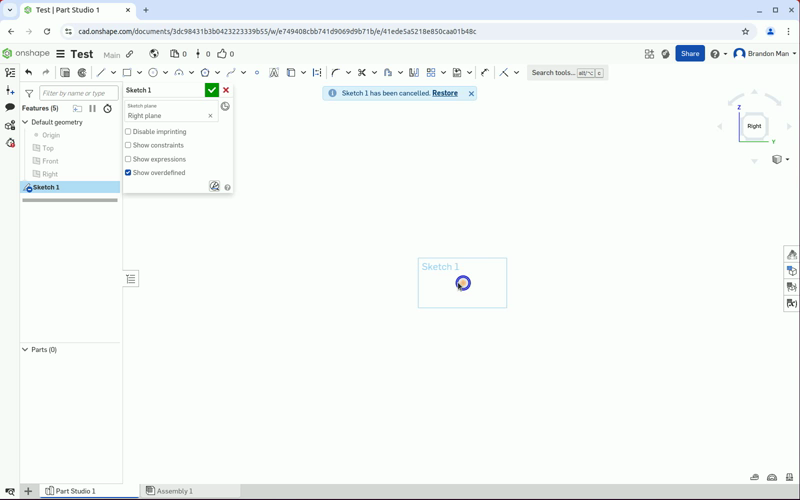
scroll(6)
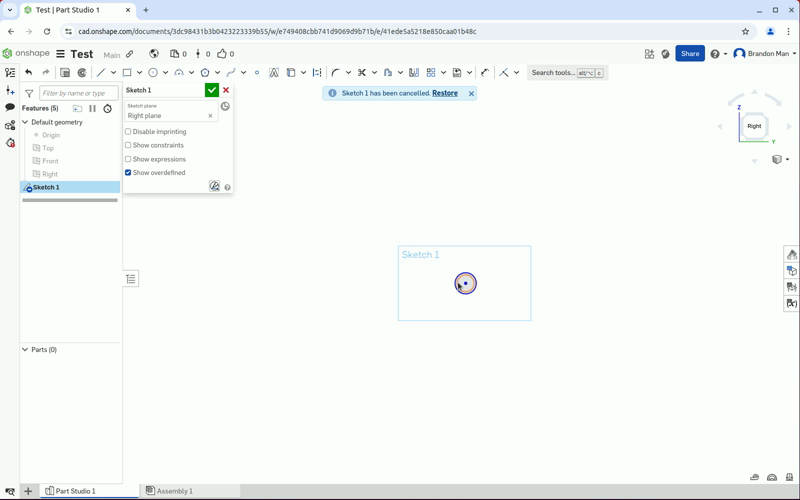
scroll(6)
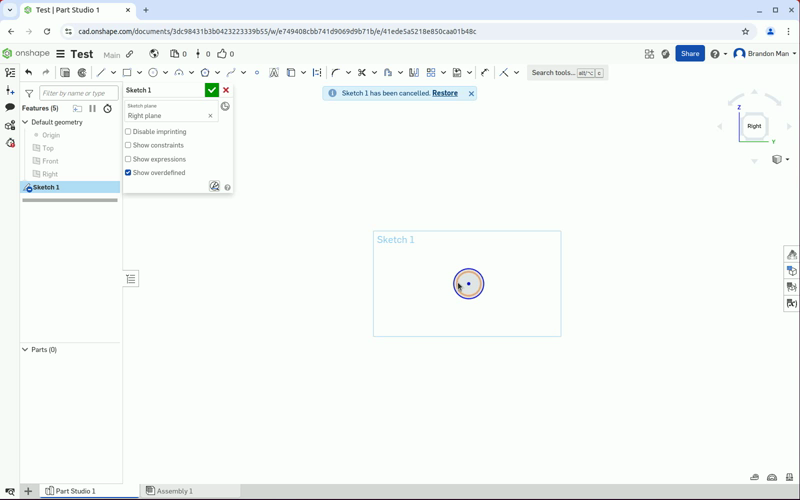
scroll(6)
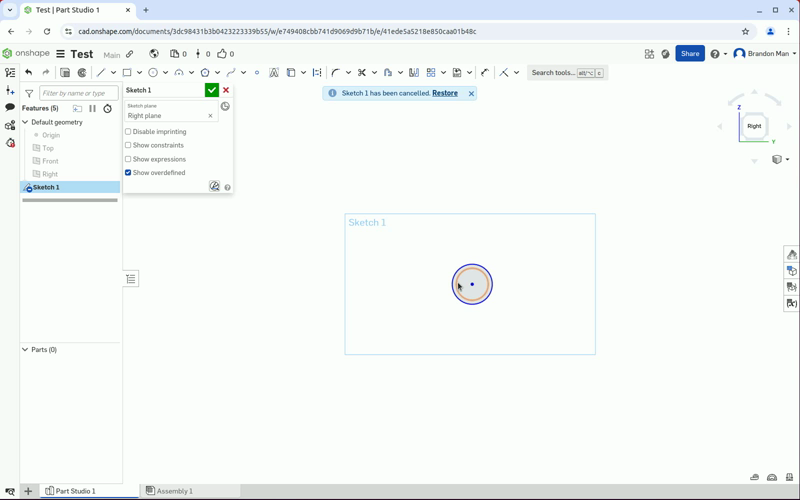
scroll(6)
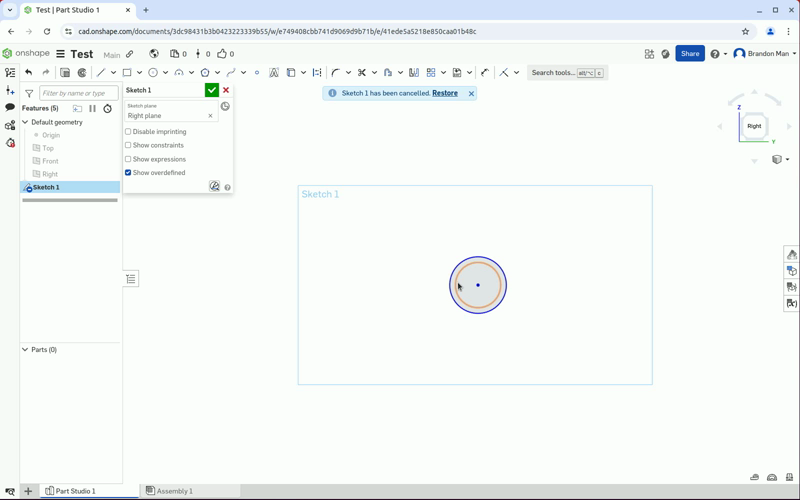
scroll(6)
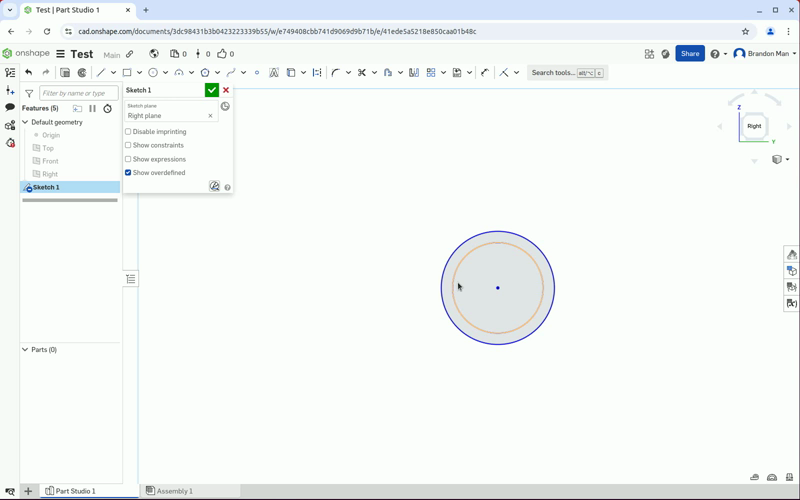
click(458, 282)
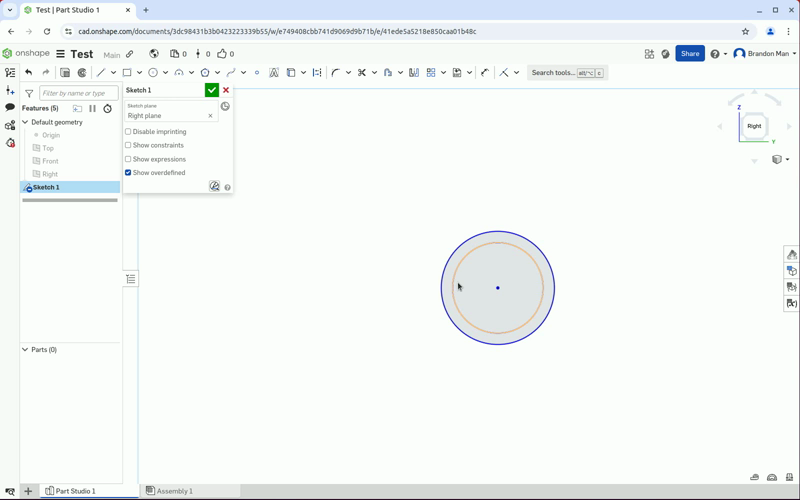
scroll(-6)
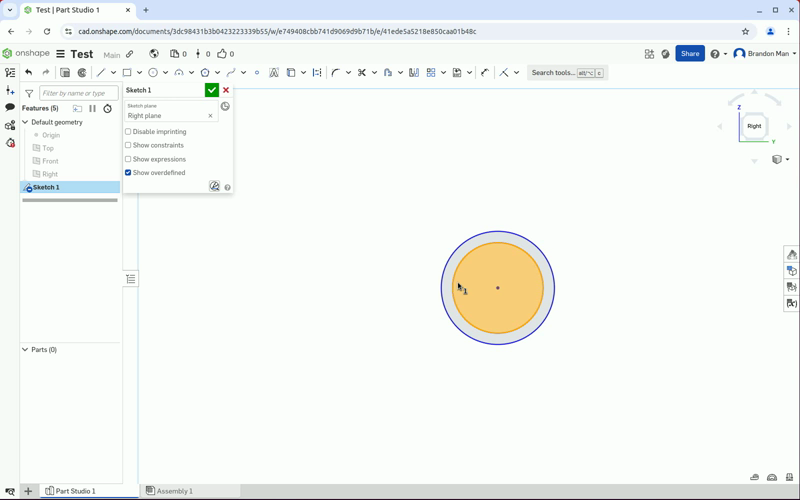
scroll(-6)
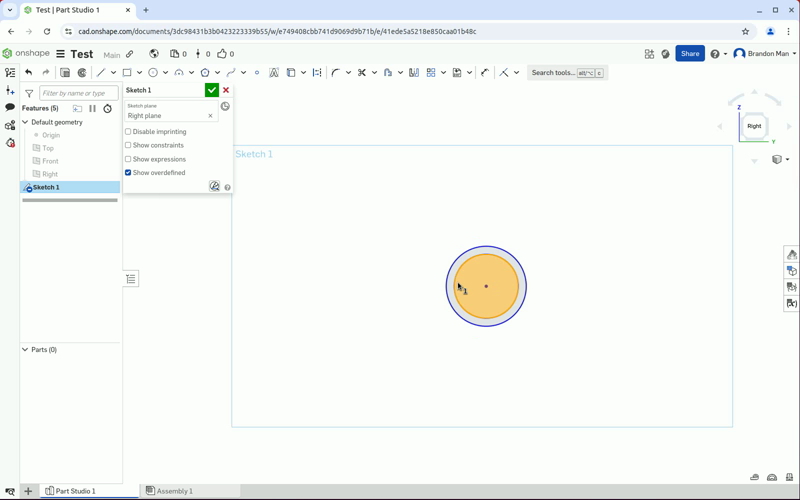
scroll(-6)
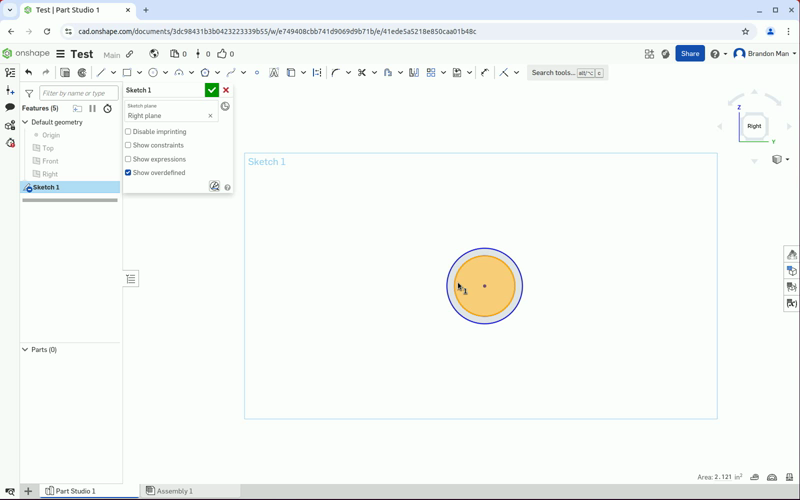
scroll(-6)
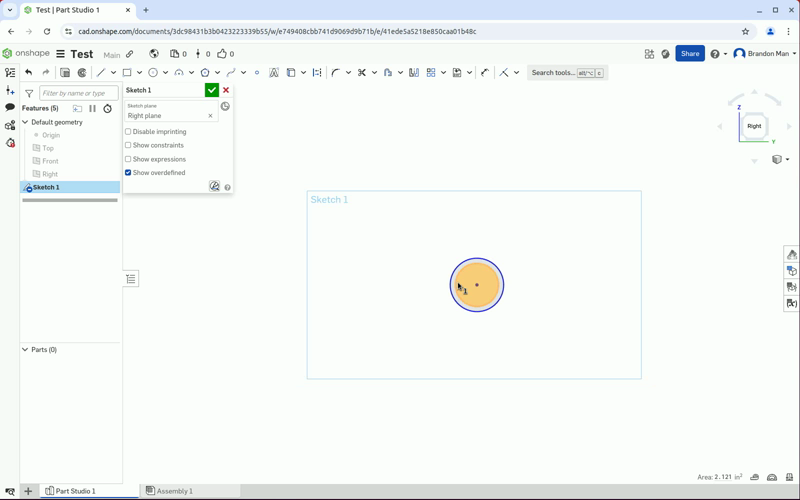
scroll(-6)
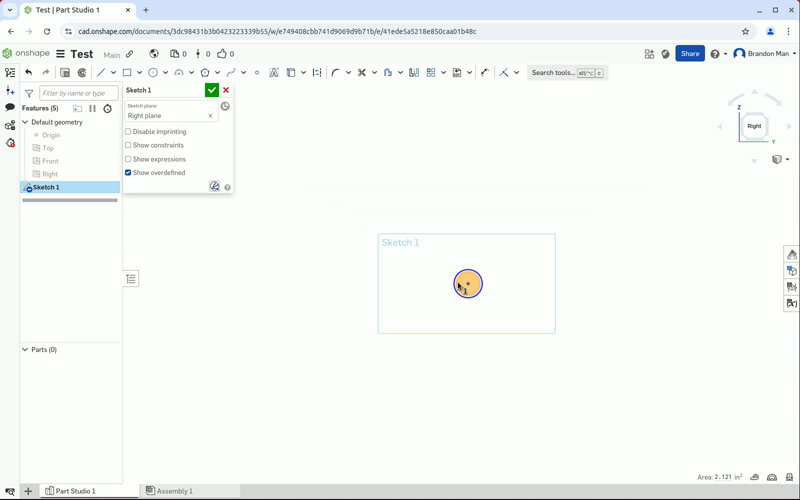
scroll(-6)
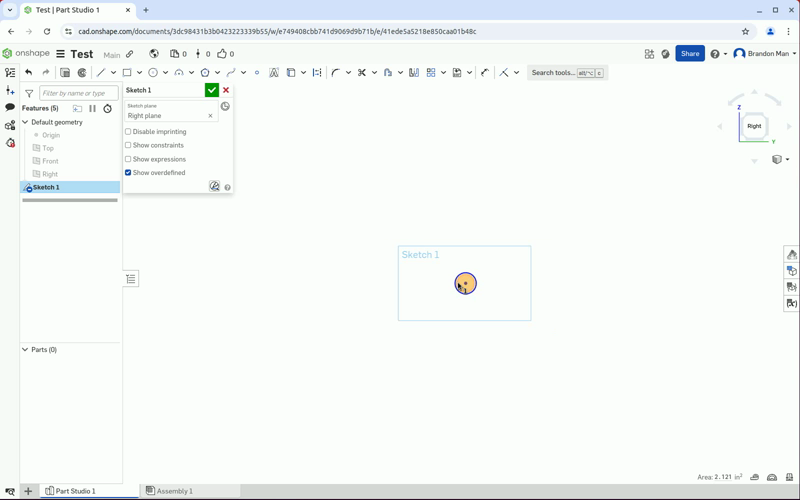
scroll(-6)
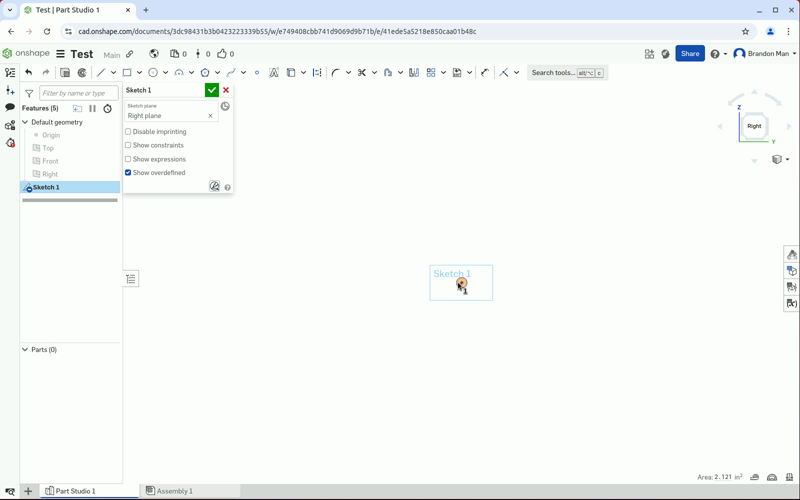
mouse_move(73, 352)
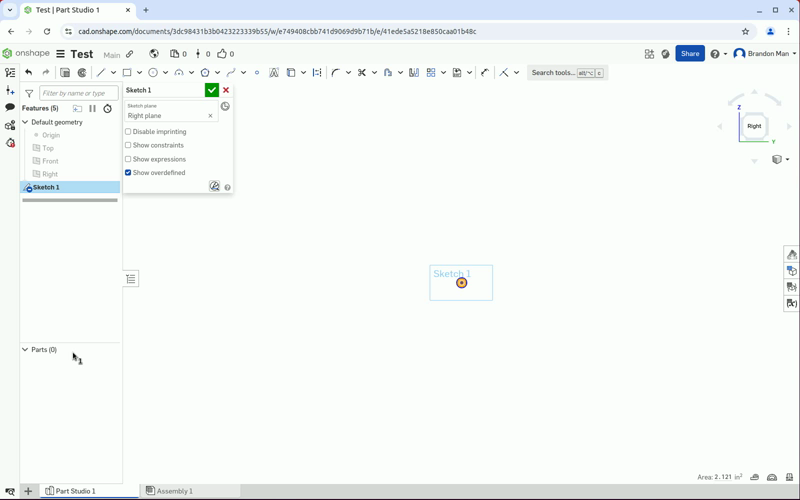
key(shift+y)
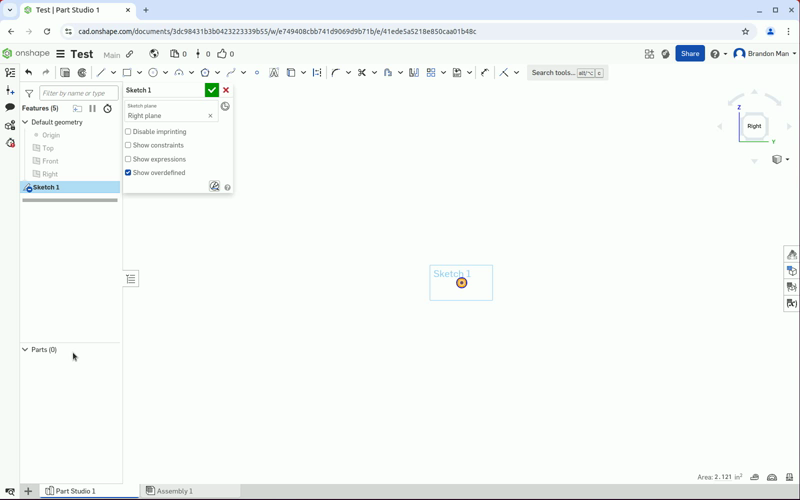
key(shift+e)
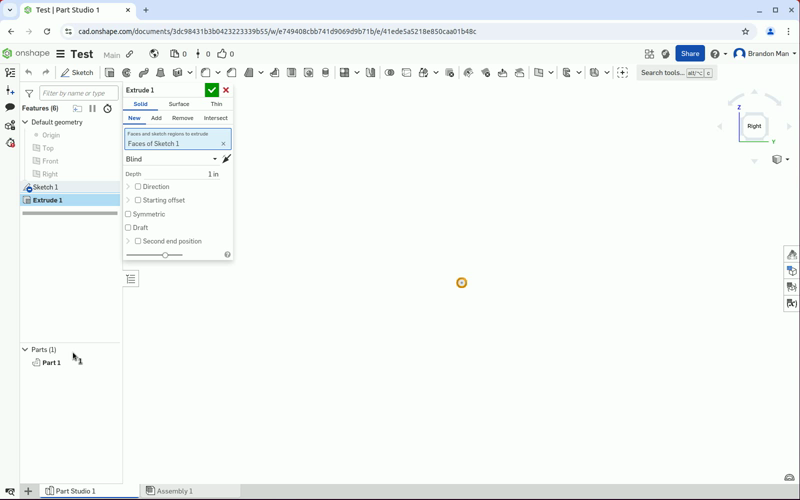
mouse_move(143, 106)
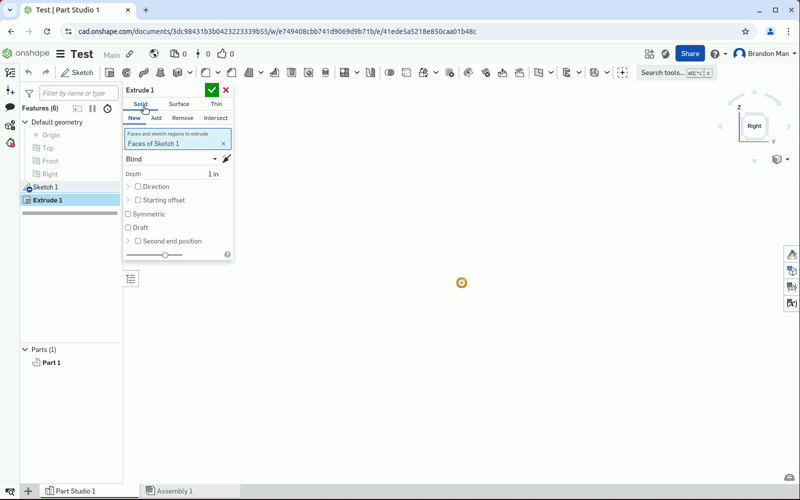
click(143, 106)
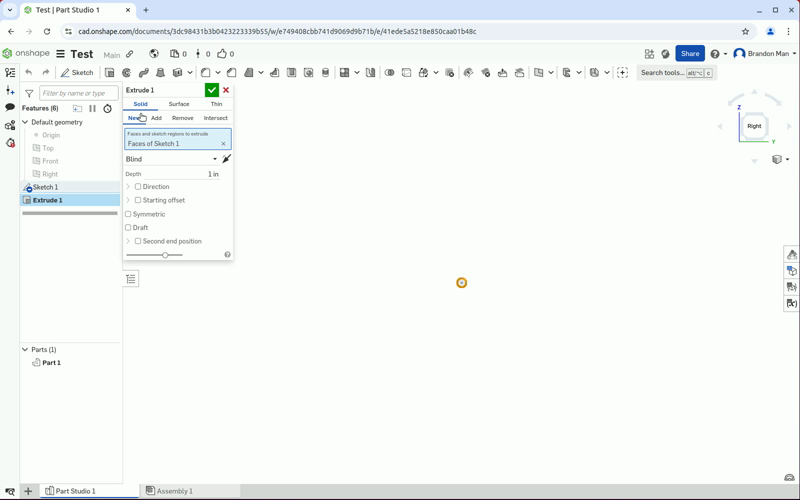
mouse_move(137, 120)
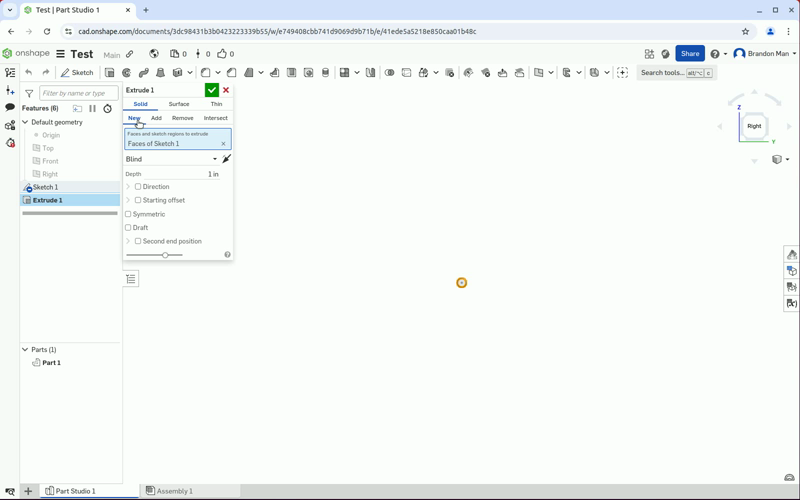
click(137, 120)
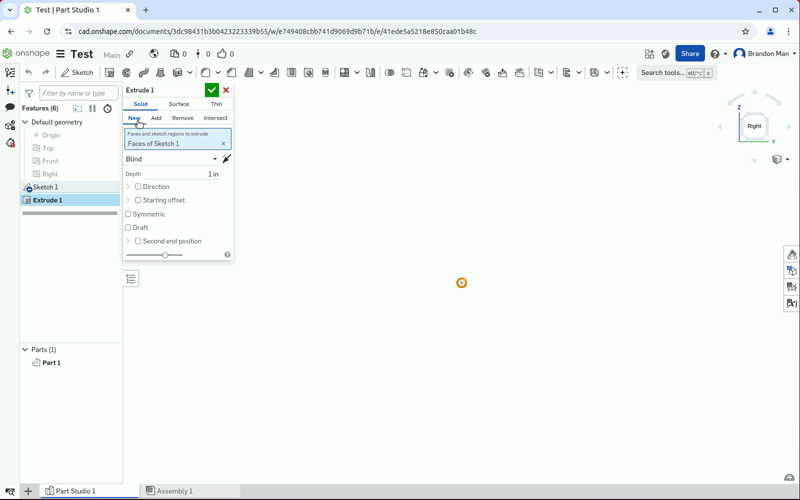
key(tab, 4)
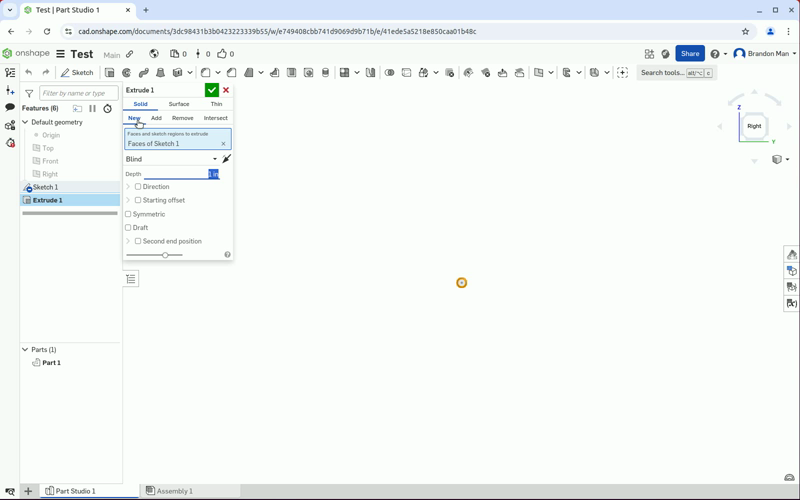
text(1.444)
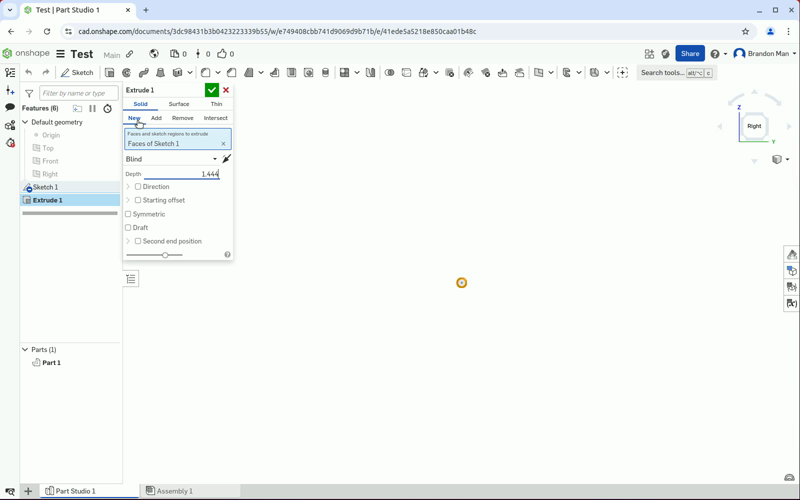
key(tab, 3)
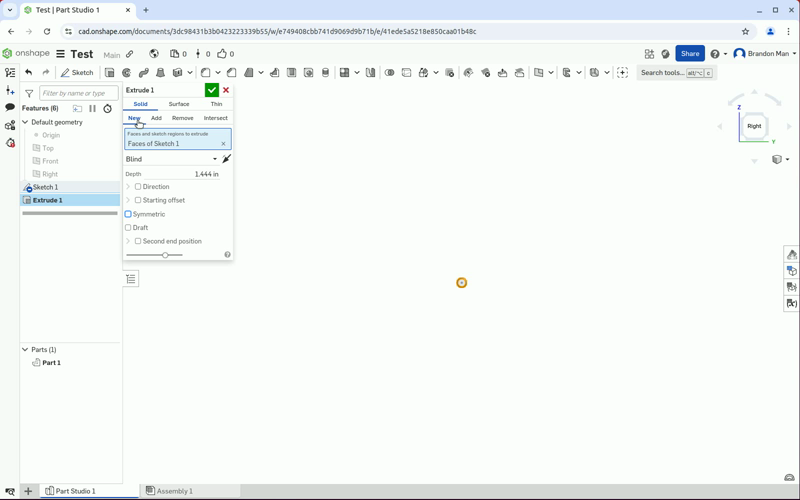
key(space)
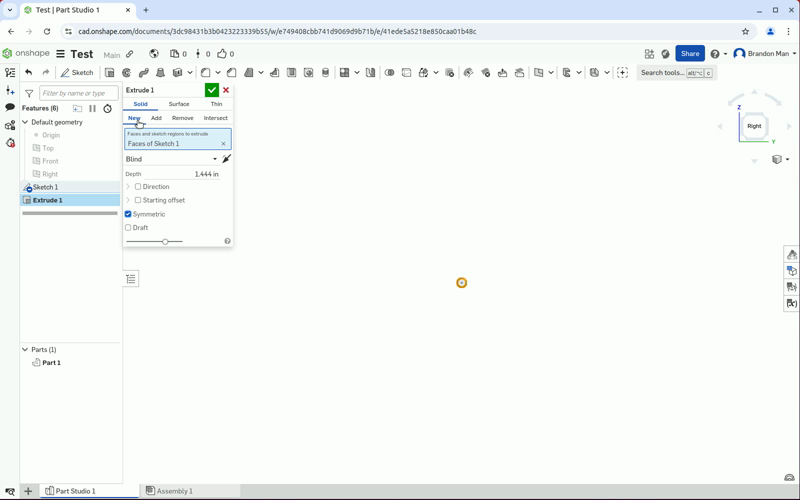
key(enter)
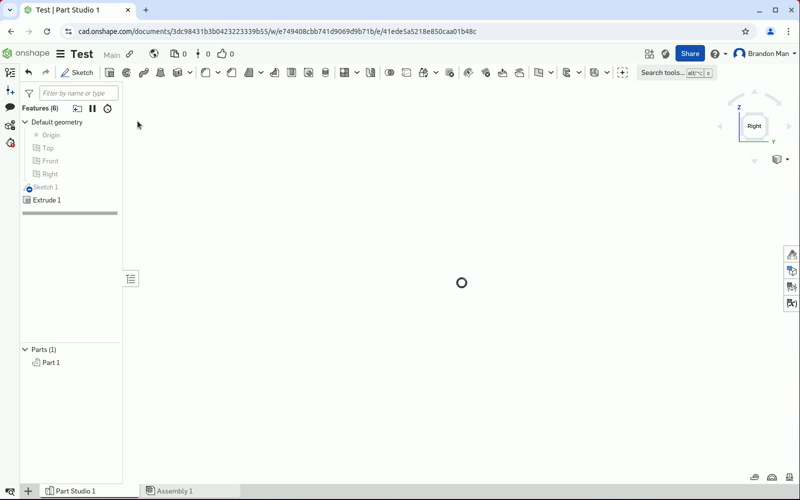
key(shift+h)
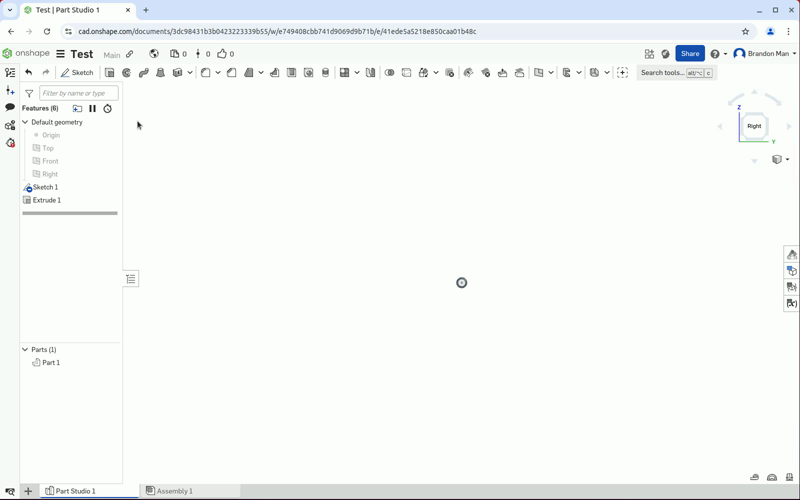
key(shift+h)
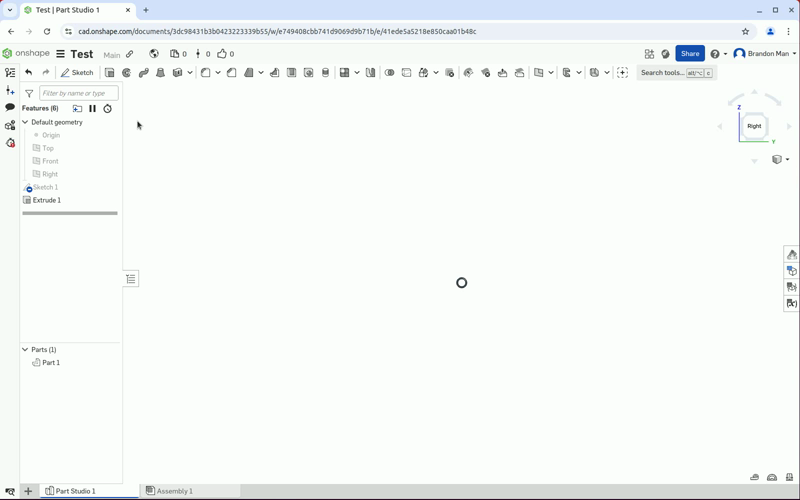
mouse_move(73, 189)
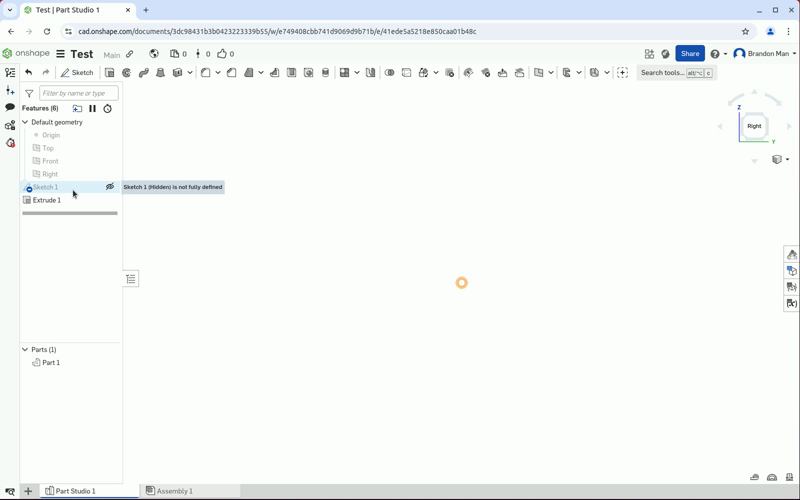
click(73, 189)
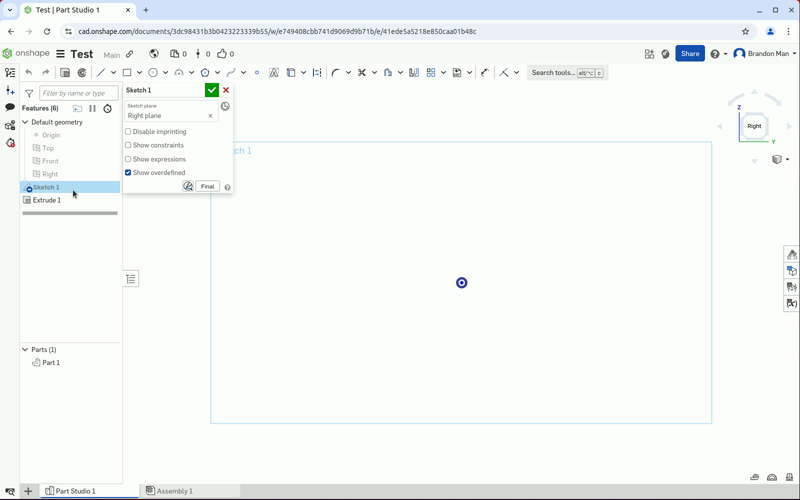
mouse_move(229, 92)
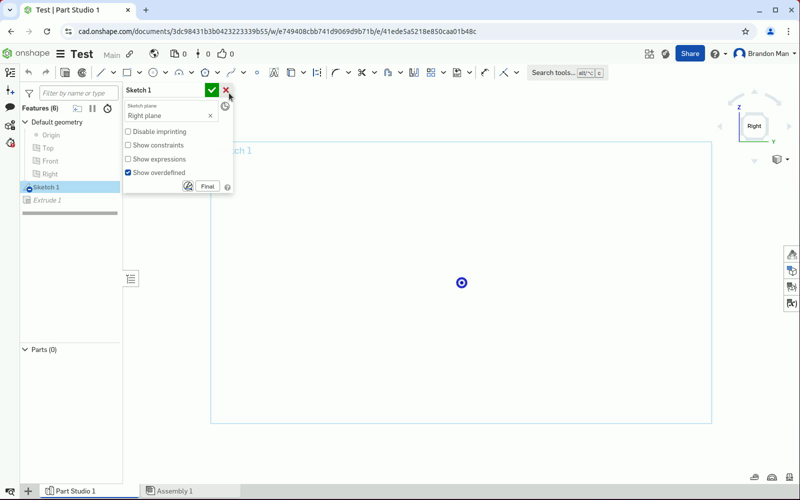
click(229, 92)
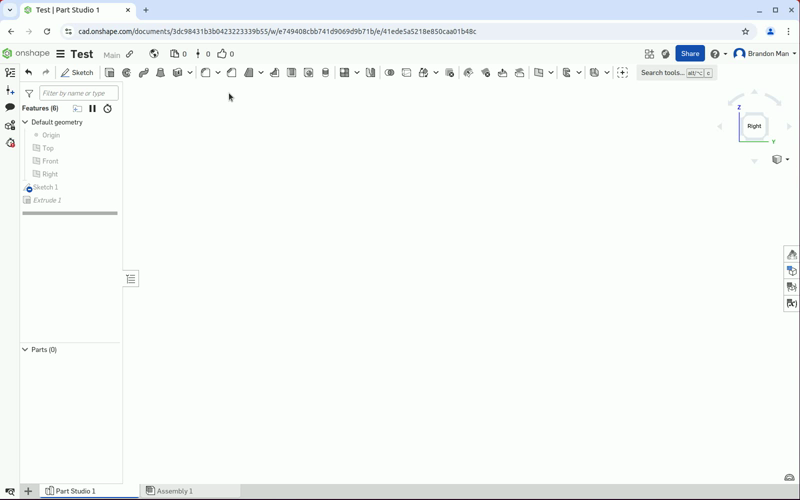
mouse_move(73, 352)
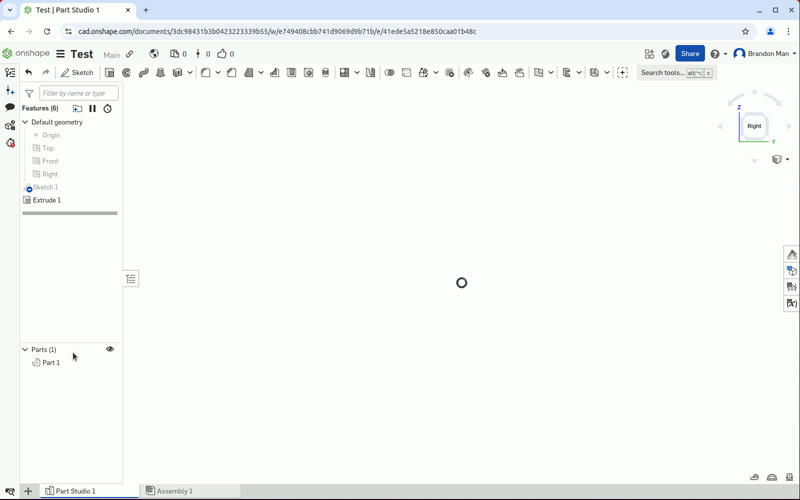
key(y)
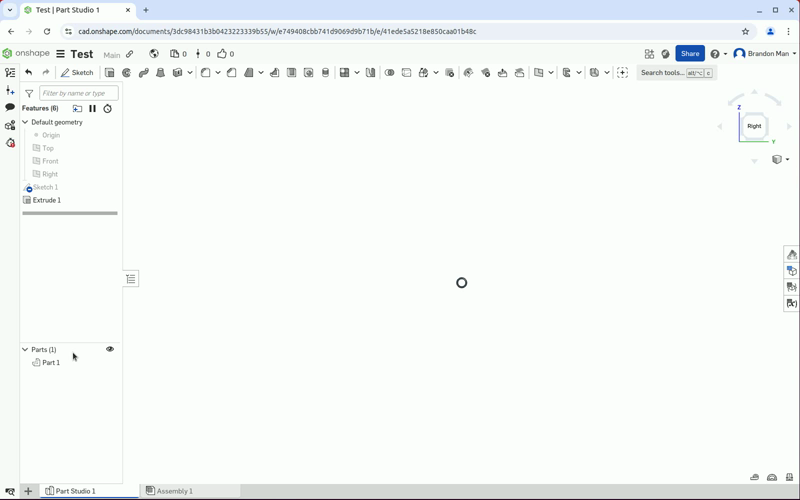
key(shift+p)
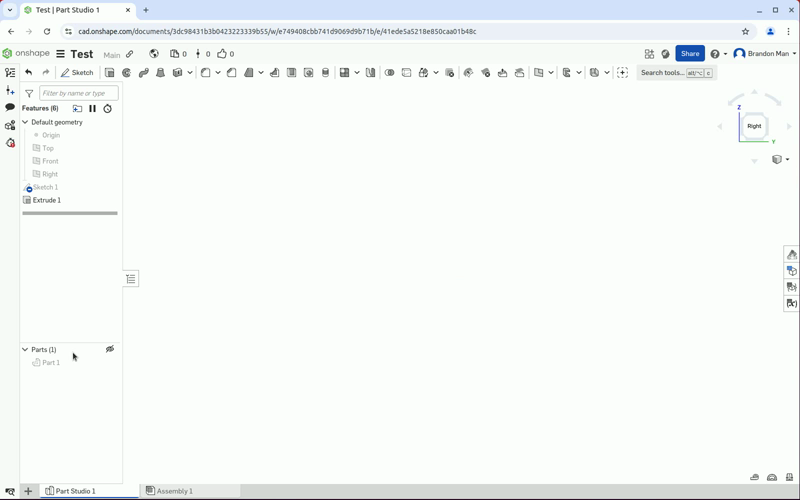
key(space)
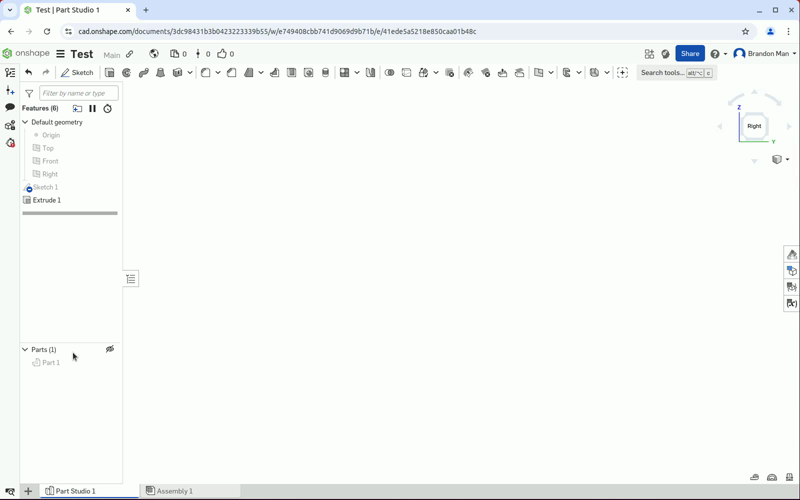
key_down(shift)
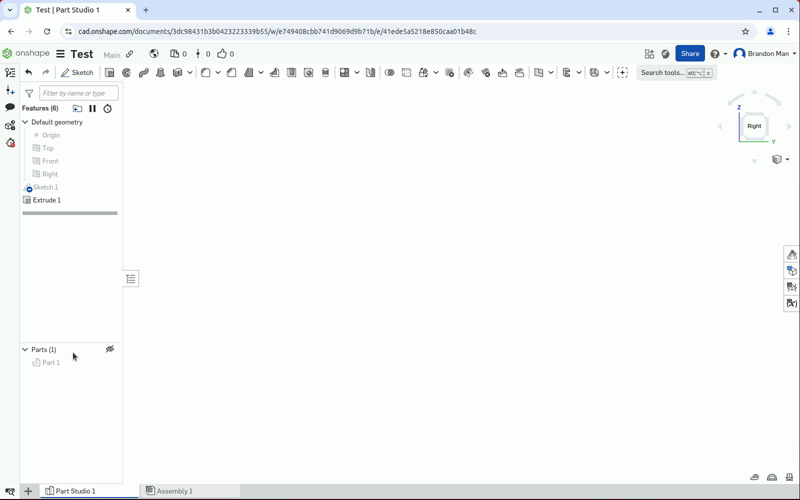
key(right)
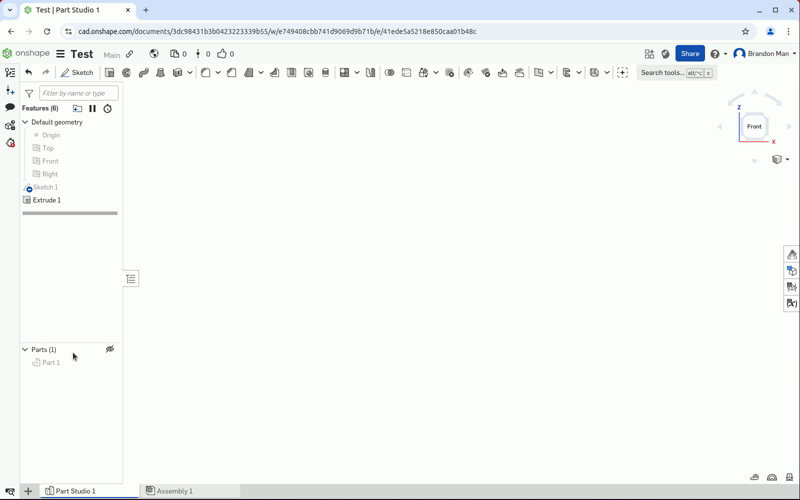
key_up(shift)
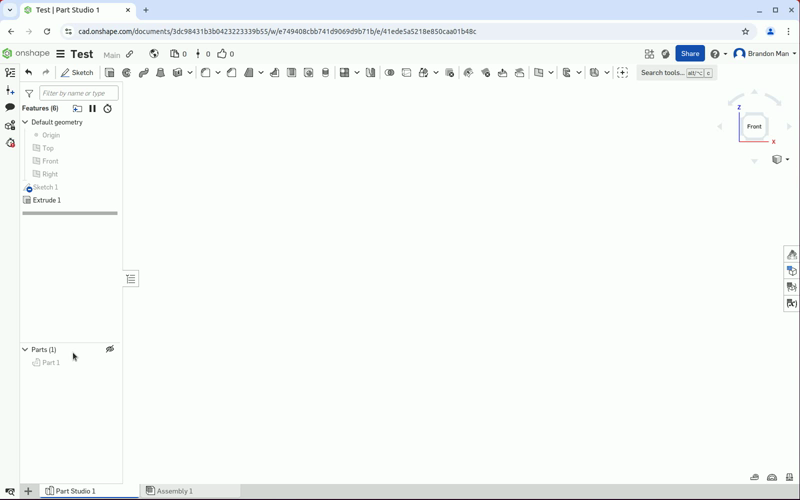
mouse_move(73, 352)
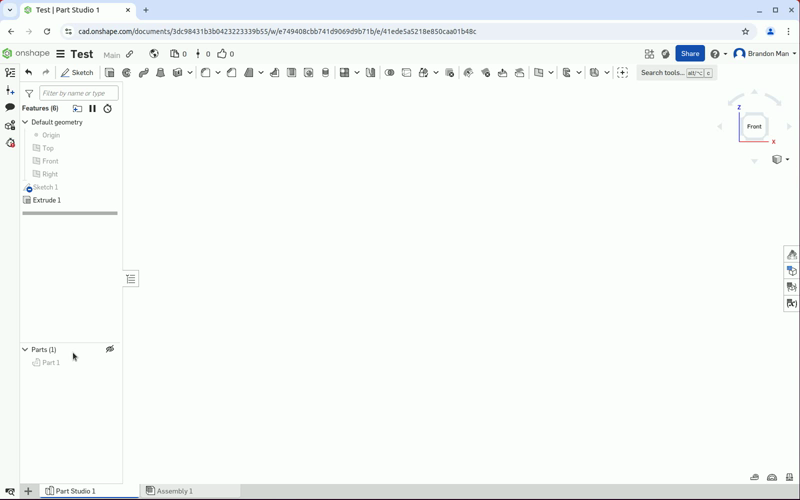
key(shift+y)
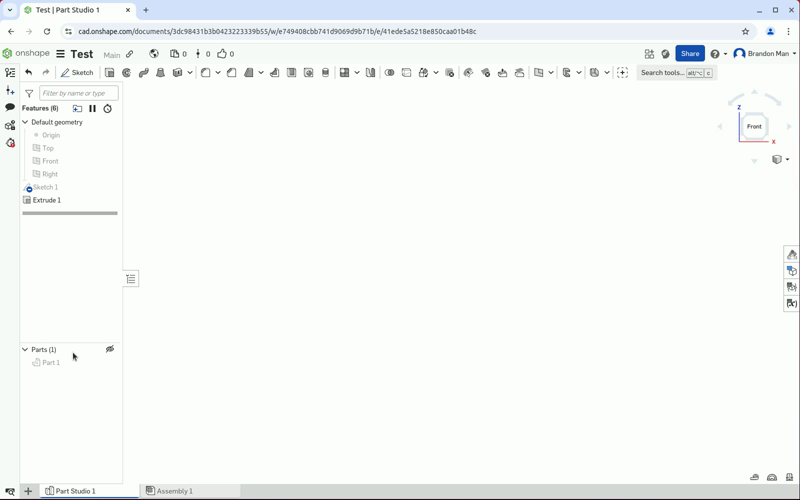
key(shift+s)
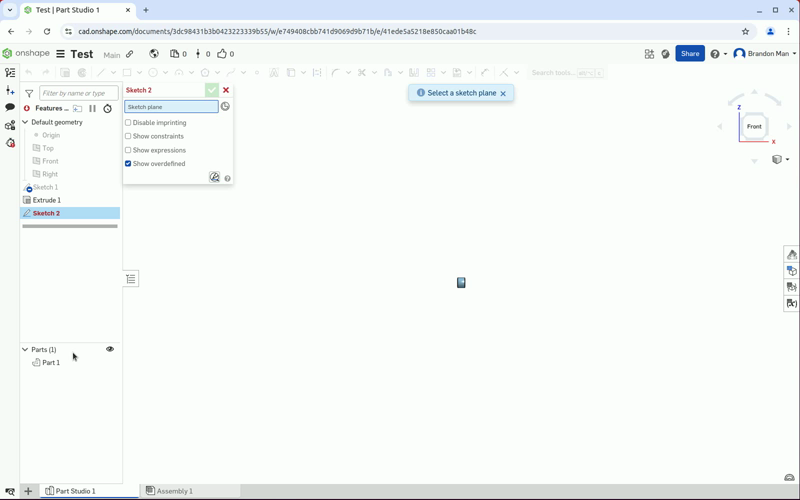
mouse_move(73, 163)
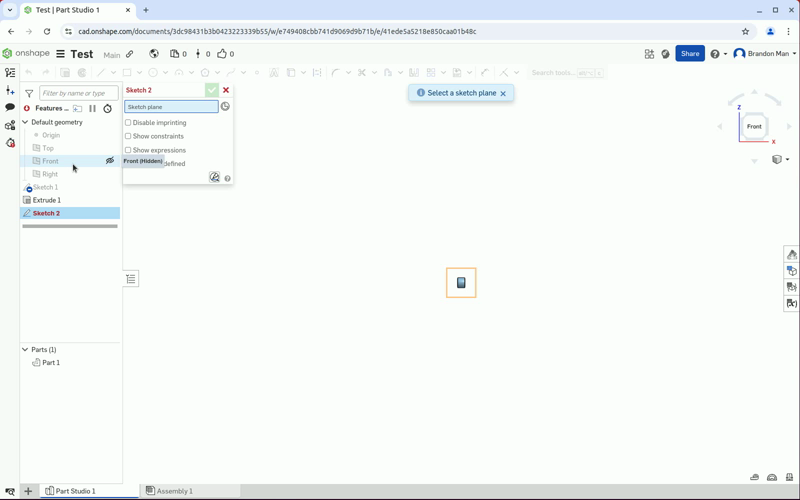
click(73, 163)
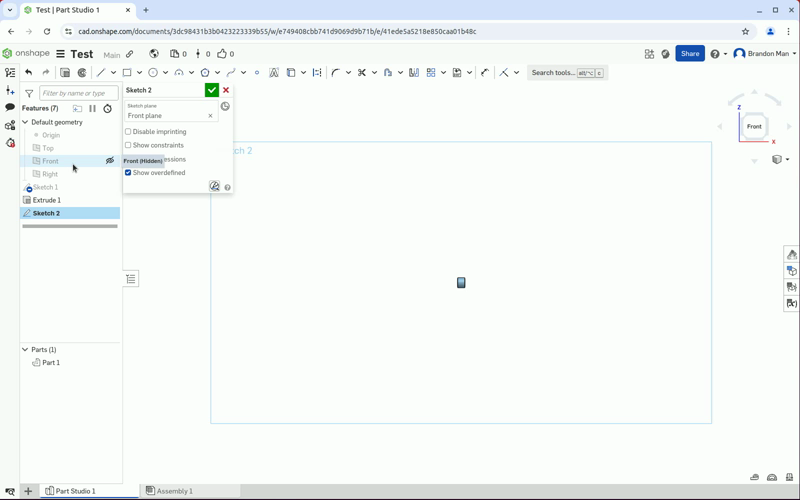
mouse_move(73, 352)
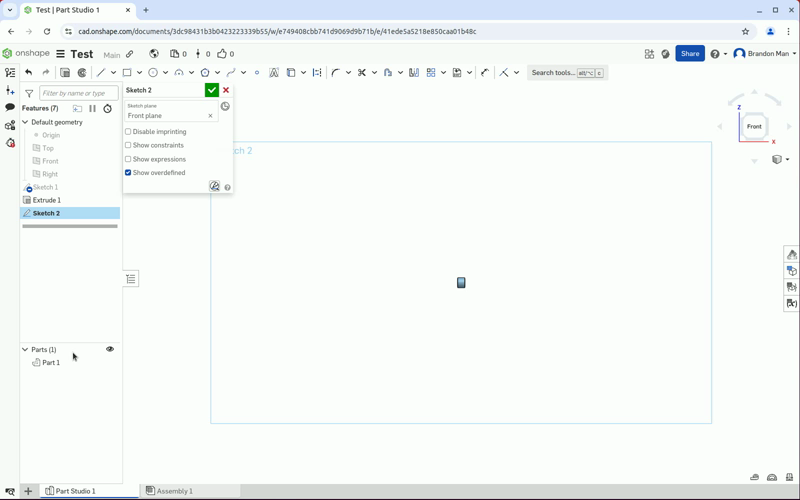
key(y)
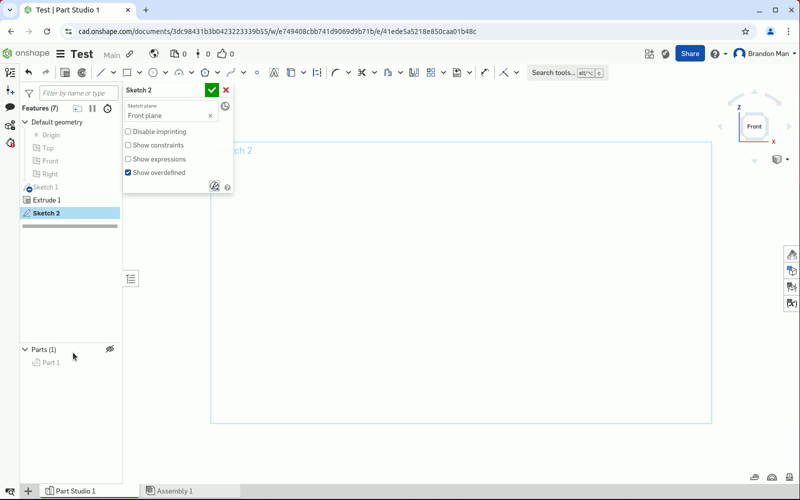
key(c)
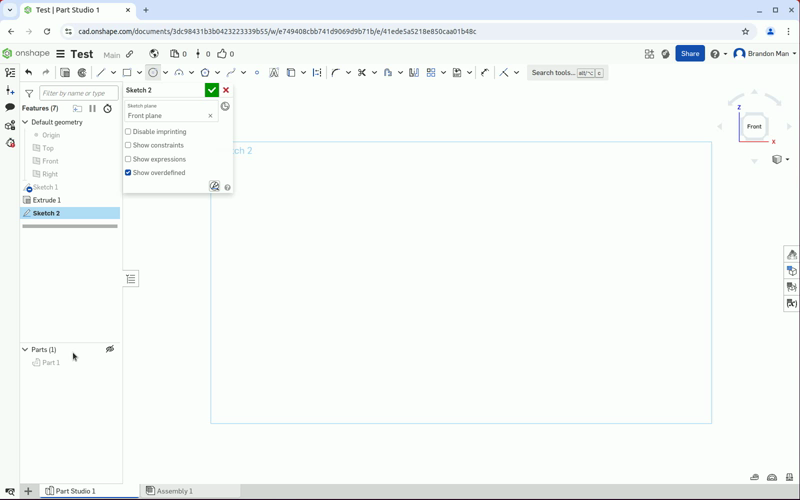
key_down(shift)
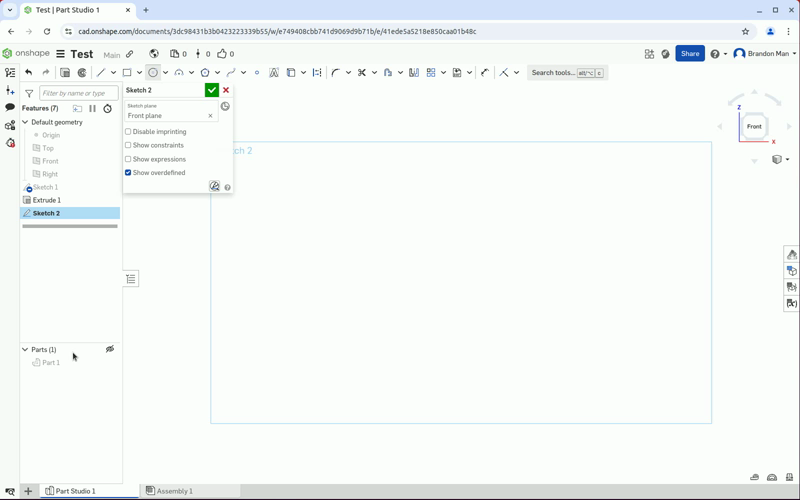
mouse_move(460, 282)
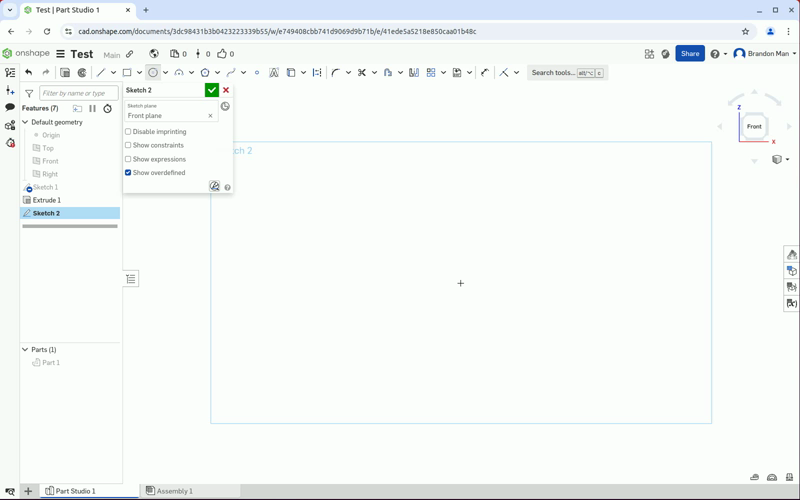
click(460, 282)
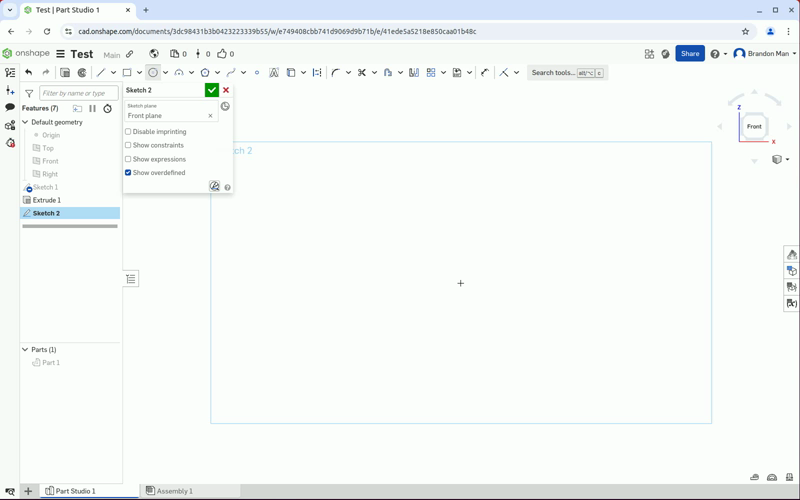
key_up(shift)
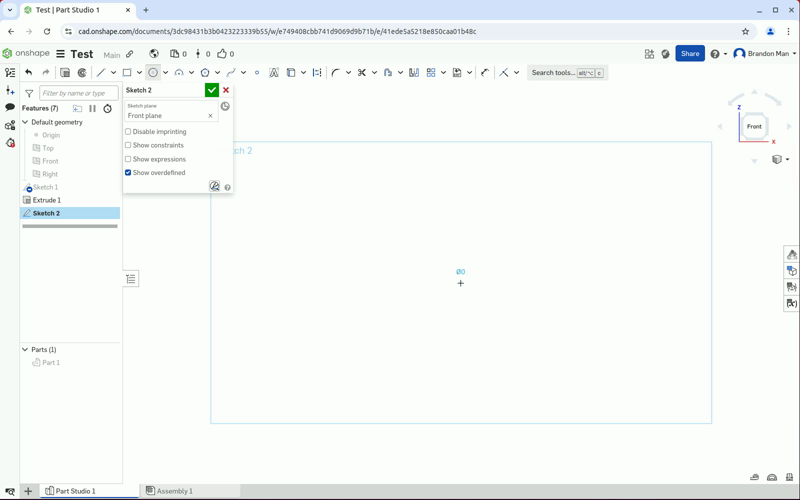
mouse_move(464, 282)
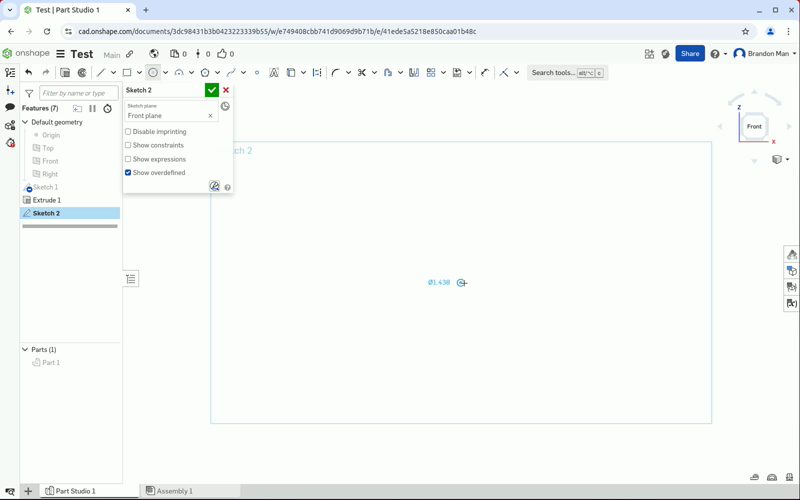
click(464, 282)
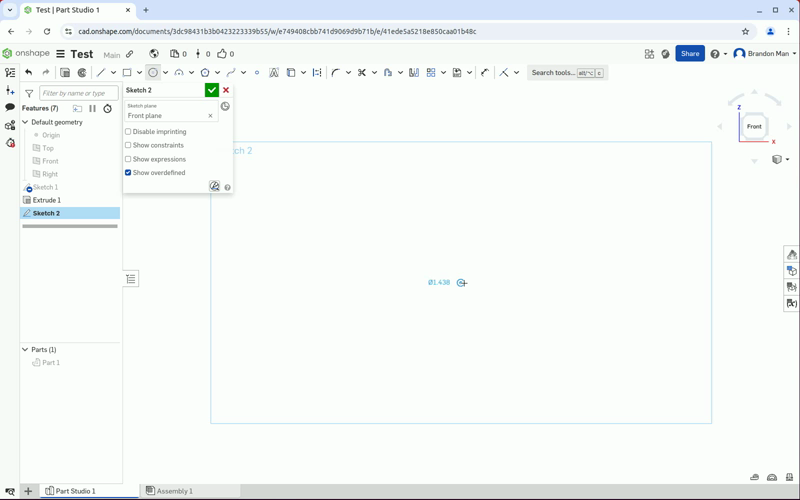
key(esc)
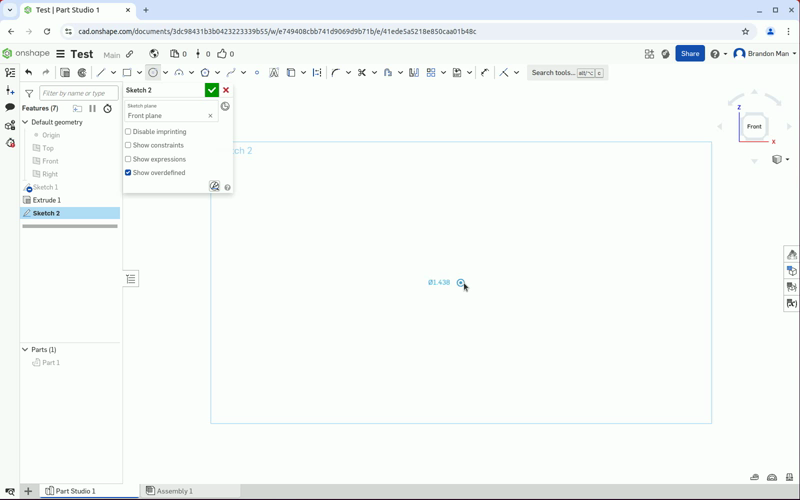
mouse_move(458, 282)
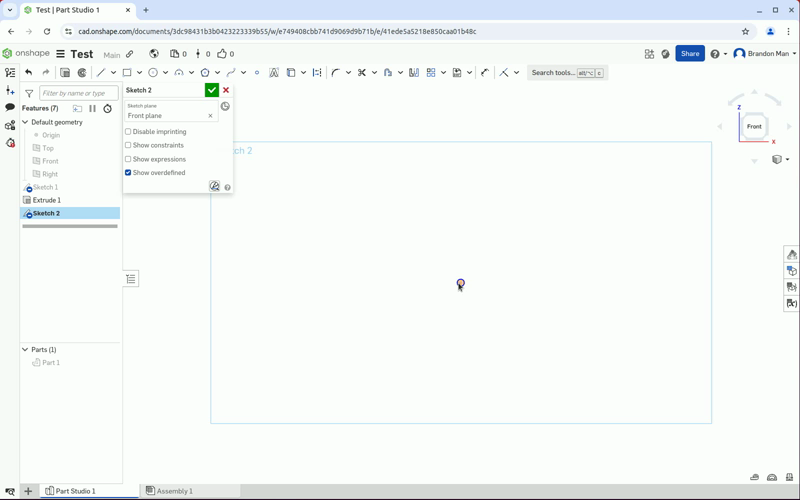
scroll(6)
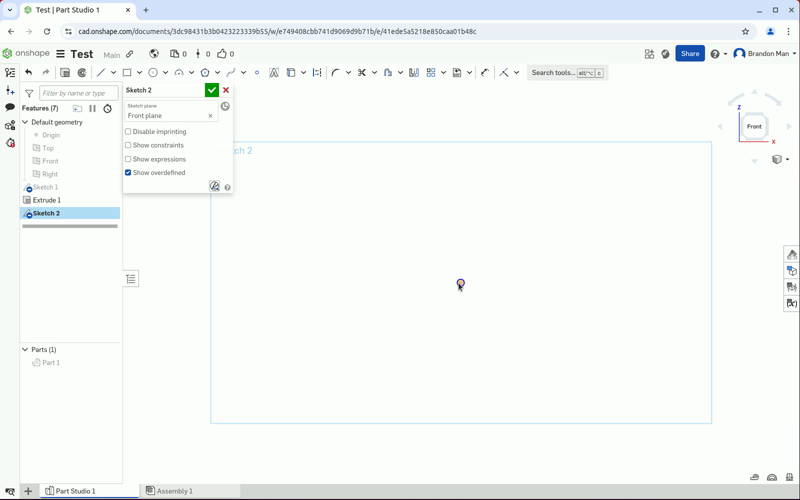
scroll(6)
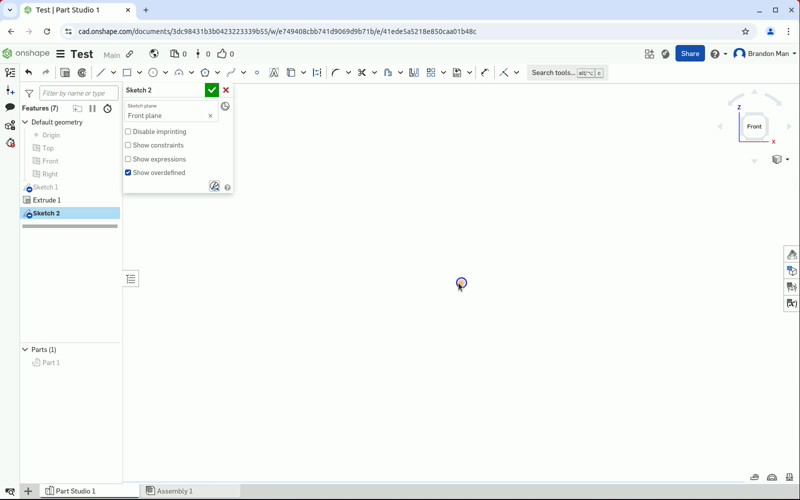
scroll(6)
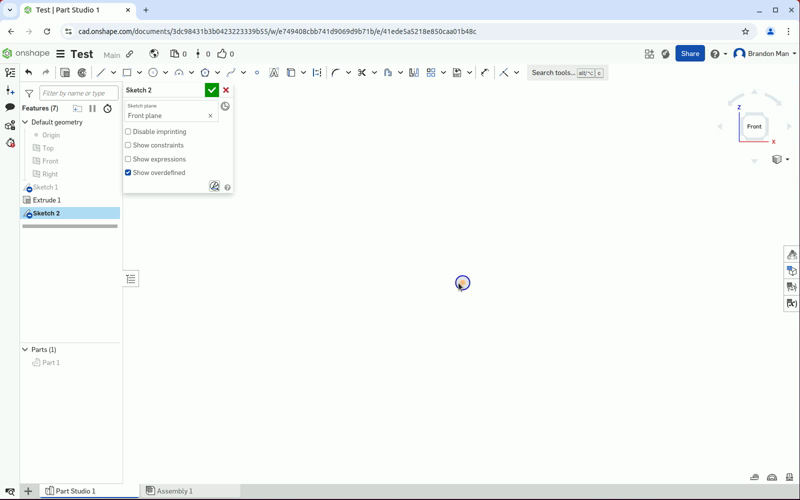
scroll(6)
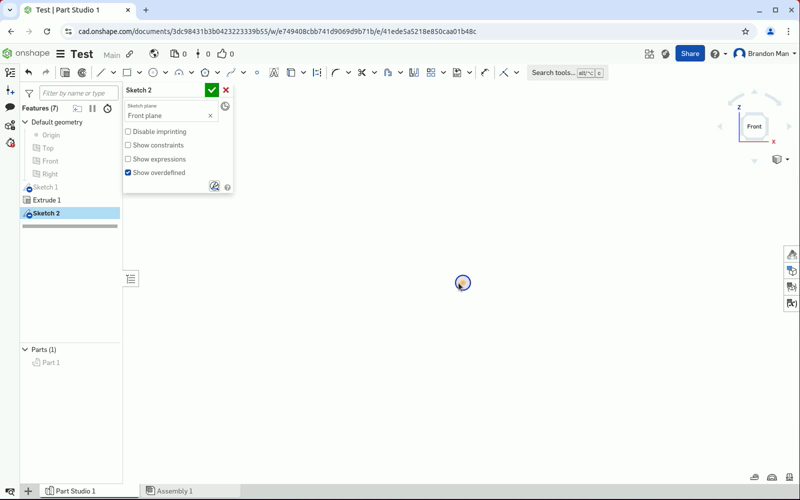
scroll(6)
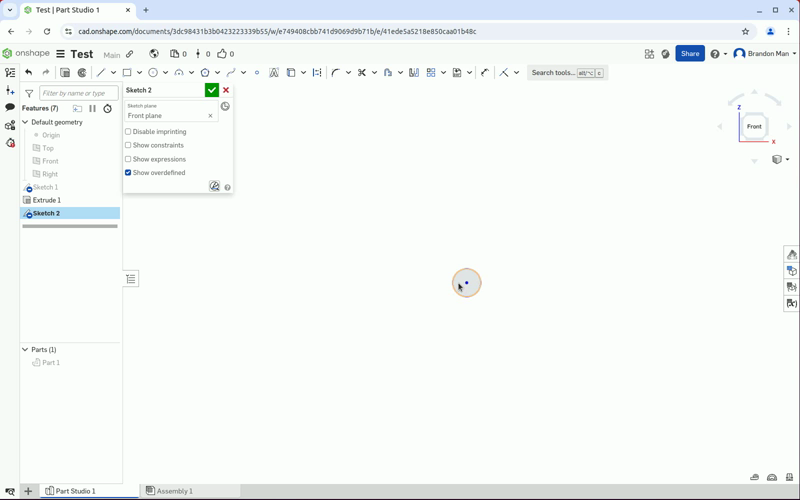
scroll(6)
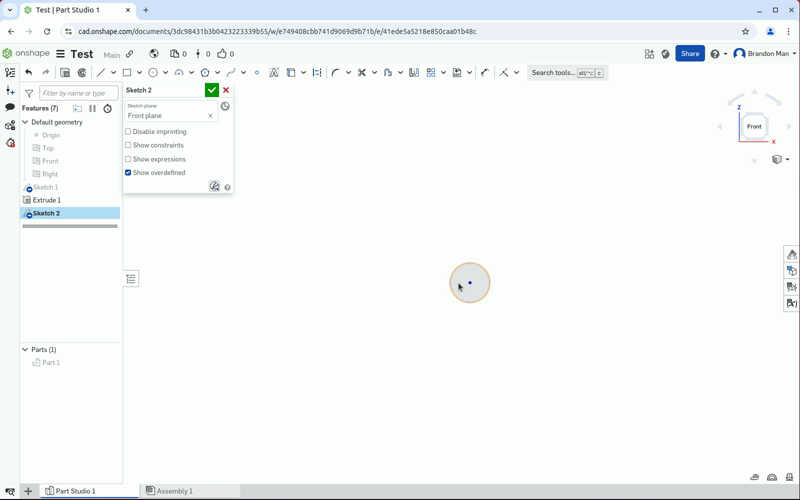
scroll(6)
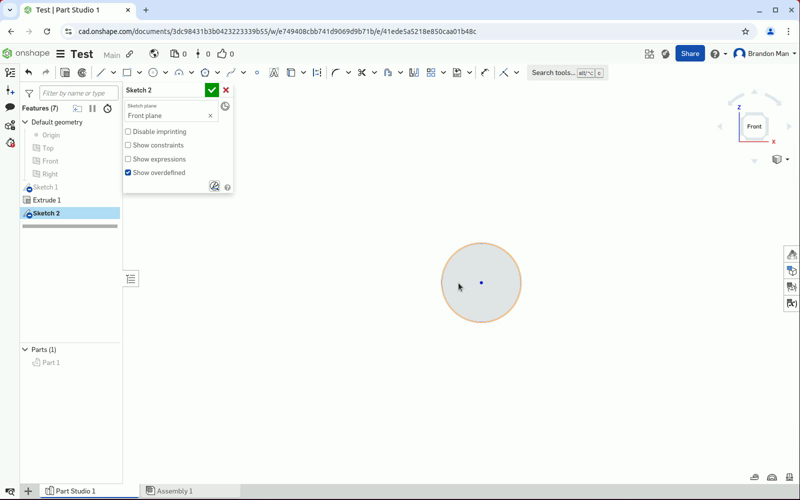
click(458, 282)
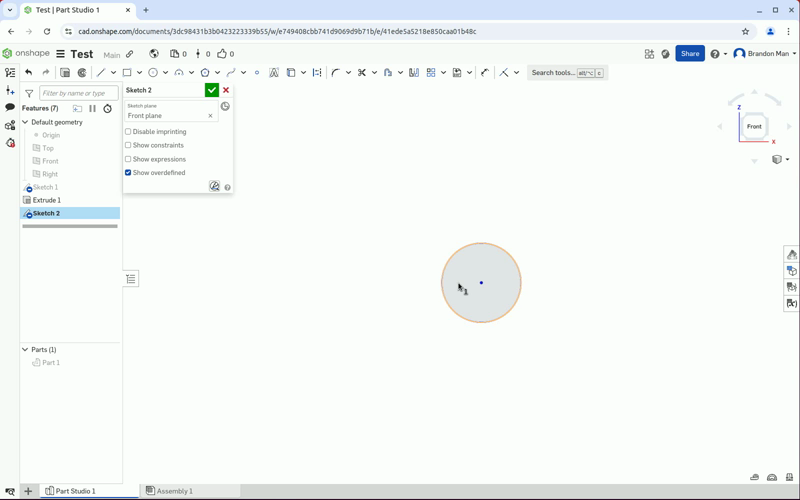
scroll(-6)
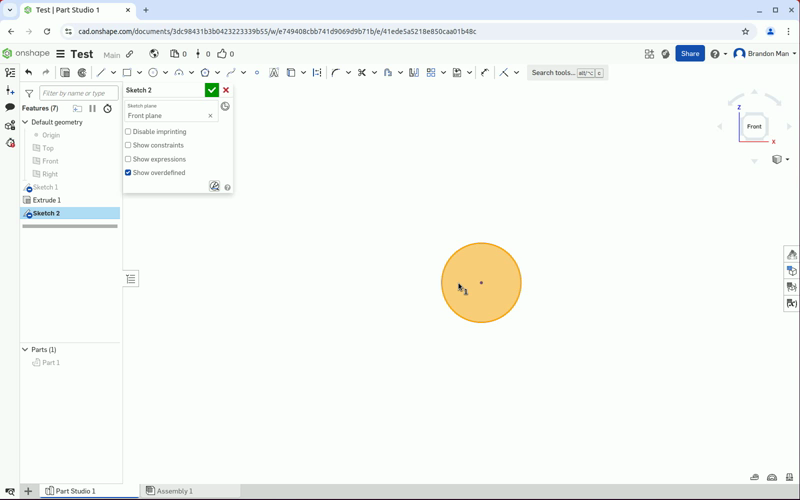
scroll(-6)
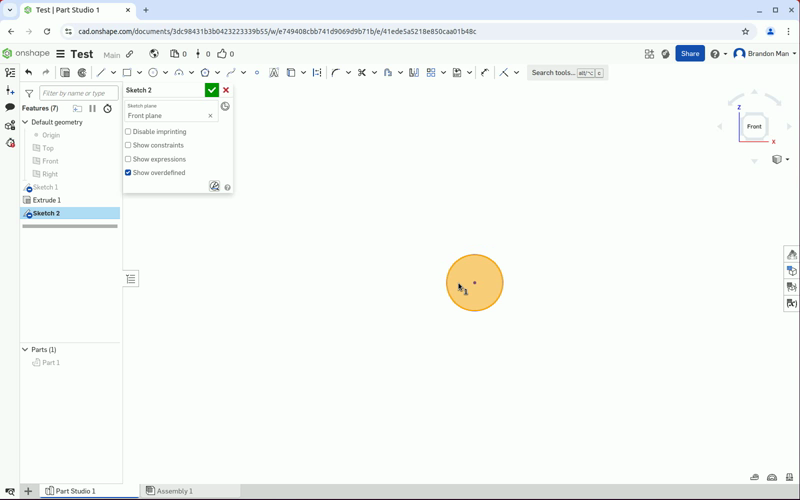
scroll(-6)
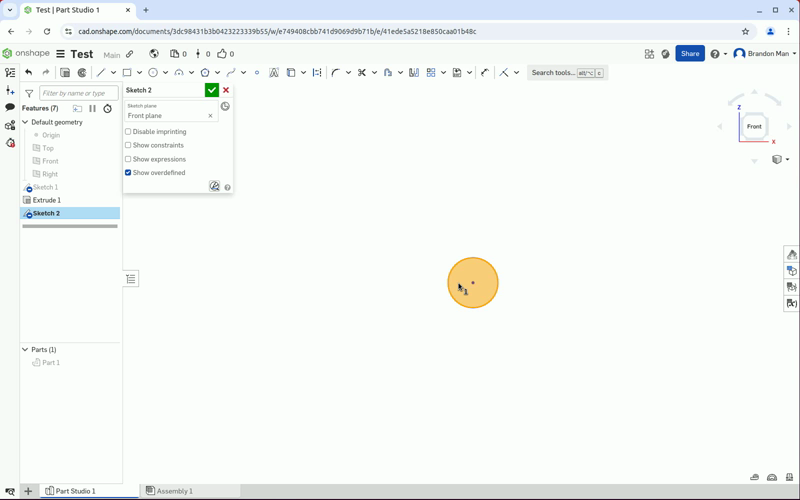
scroll(-6)
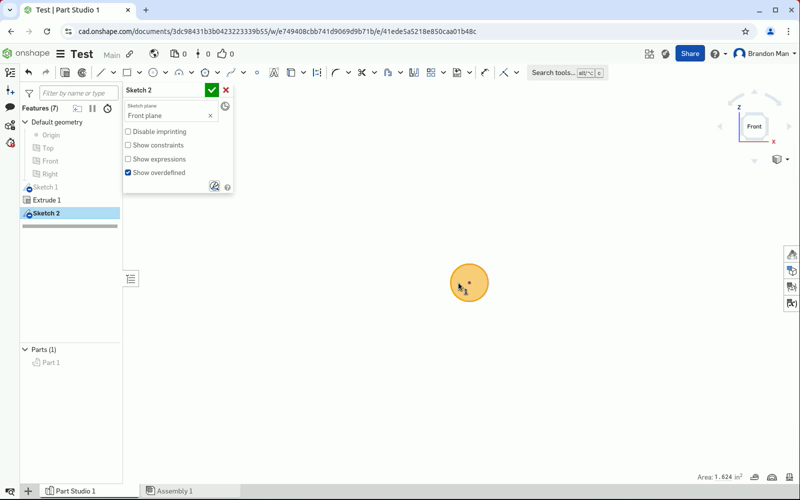
scroll(-6)
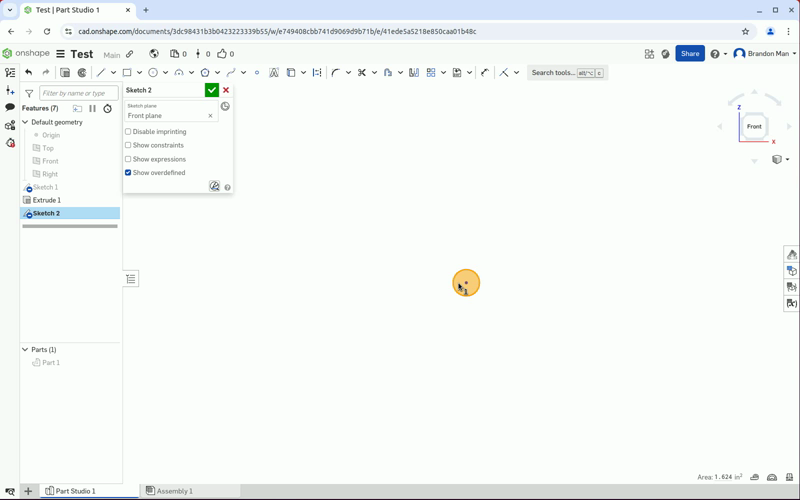
scroll(-6)
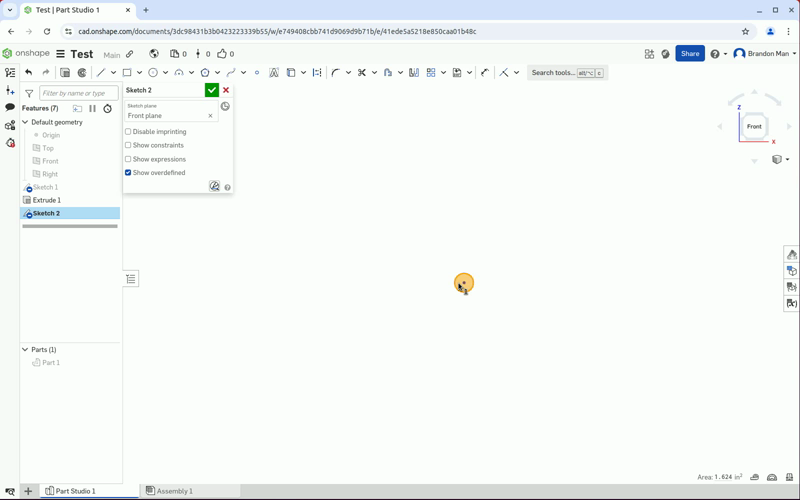
scroll(-6)
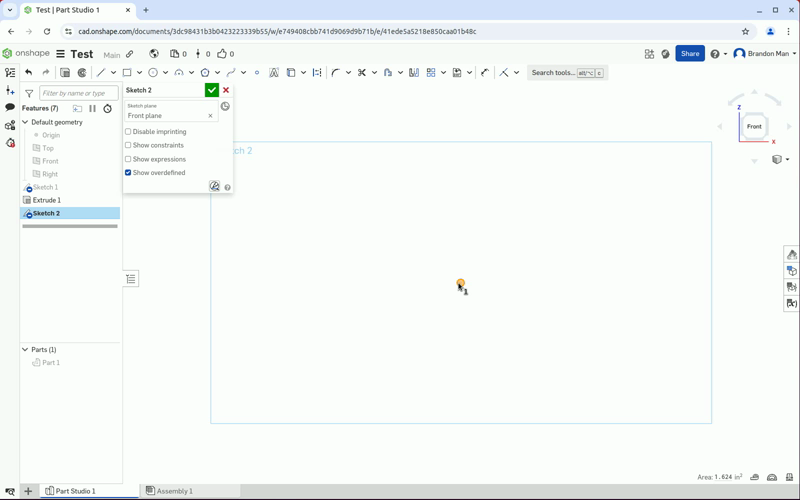
mouse_move(73, 352)
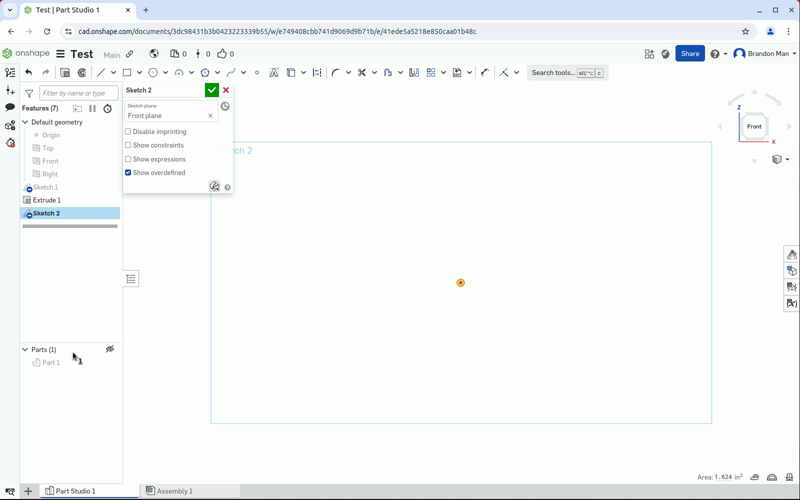
key(shift+y)
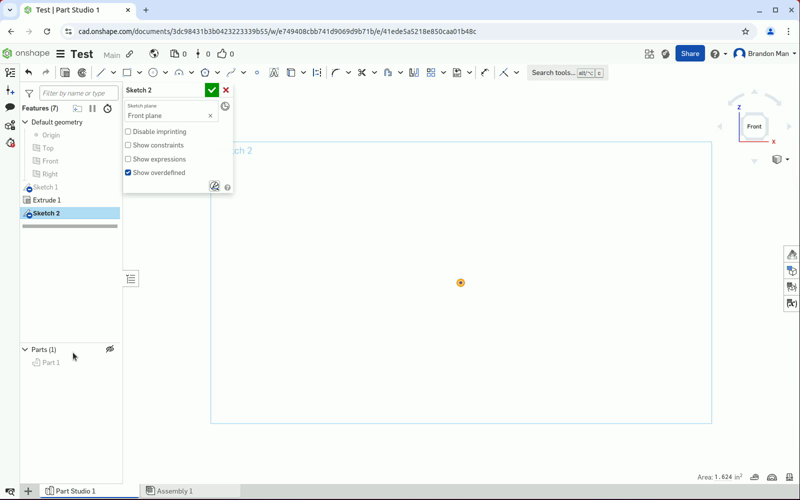
key(shift+e)
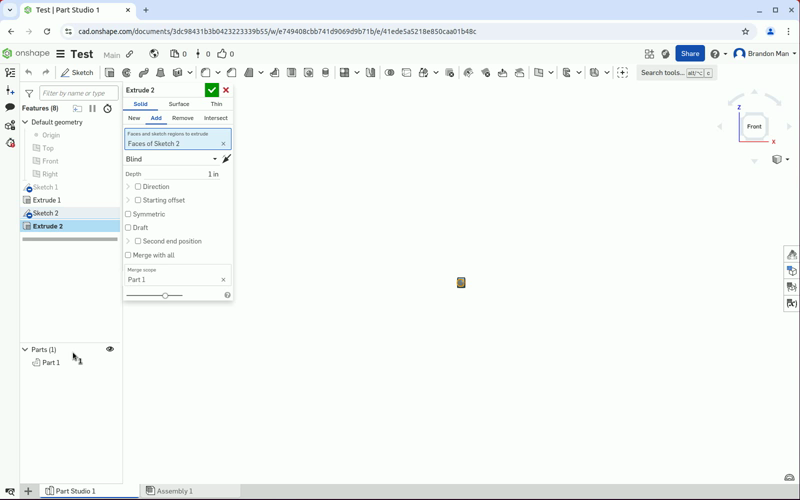
mouse_move(143, 106)
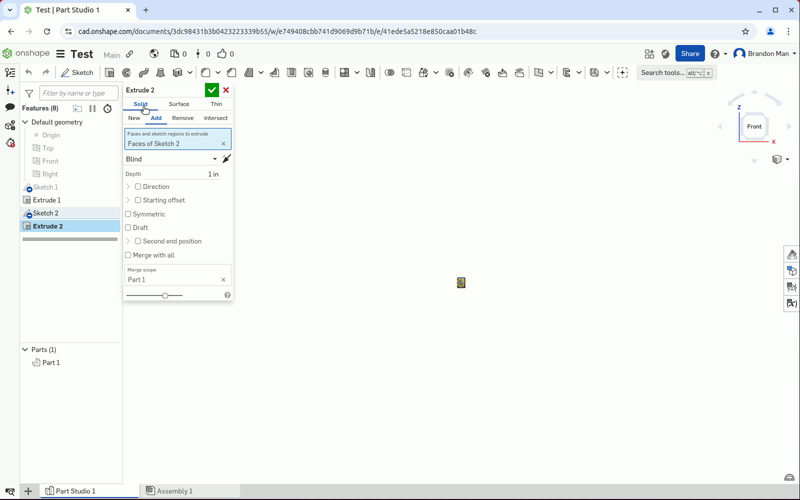
click(143, 106)
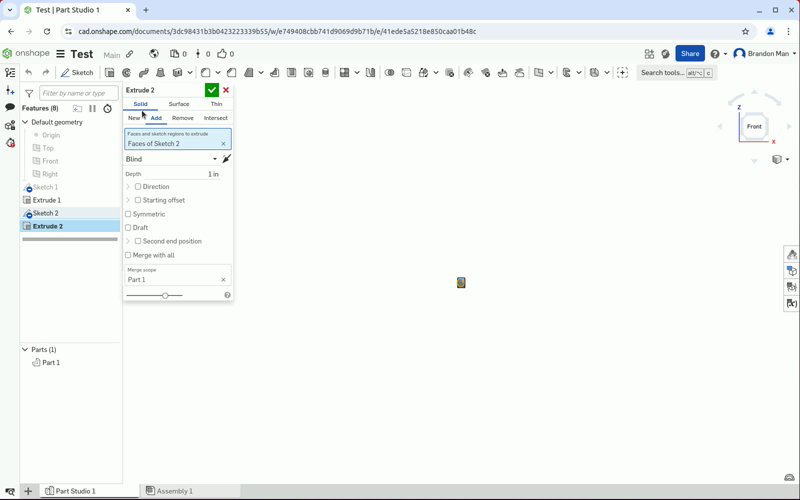
mouse_move(137, 120)
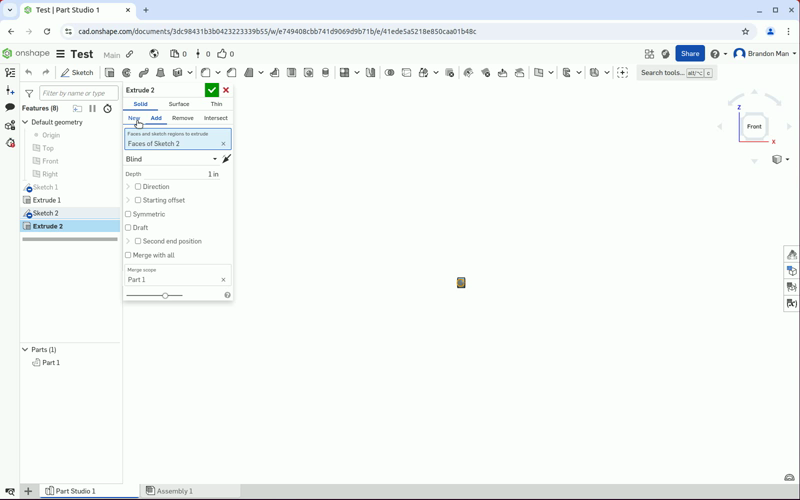
click(137, 120)
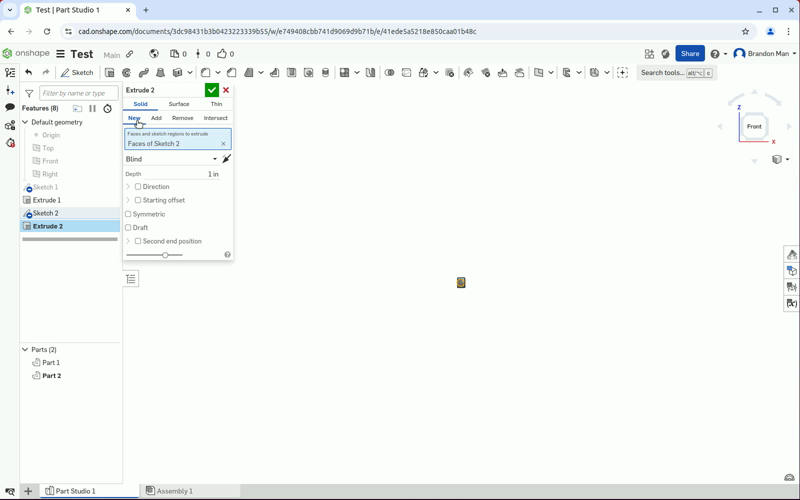
key(tab, 4)
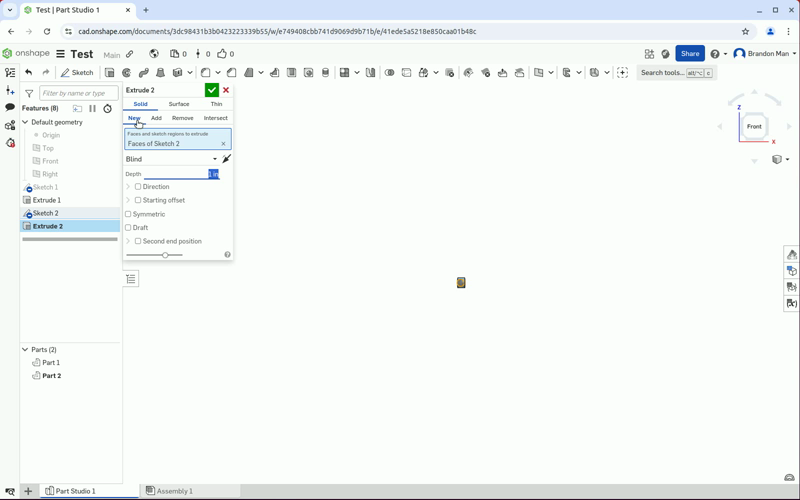
text(21.664)
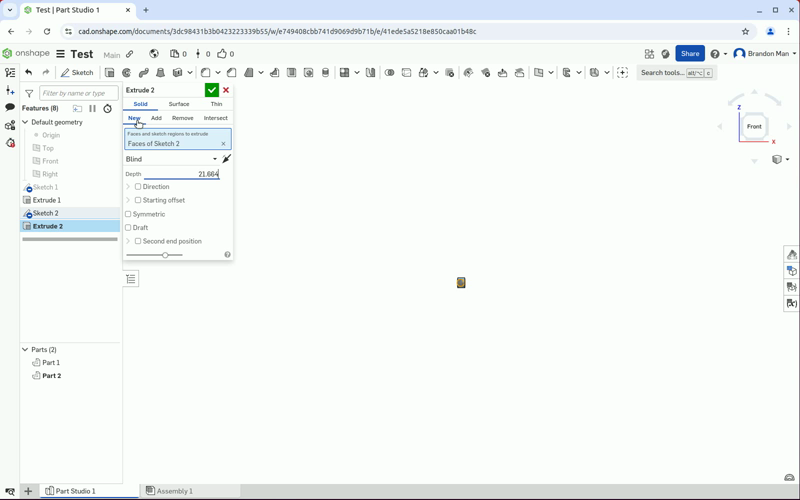
key(enter)
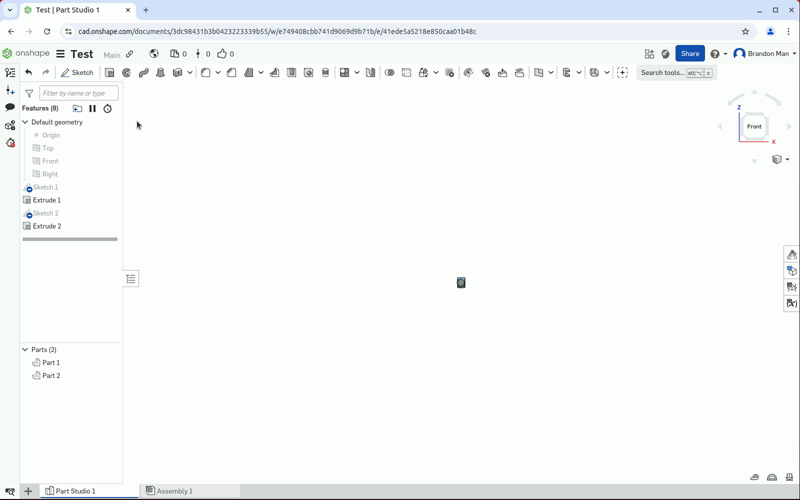
key(shift+h)
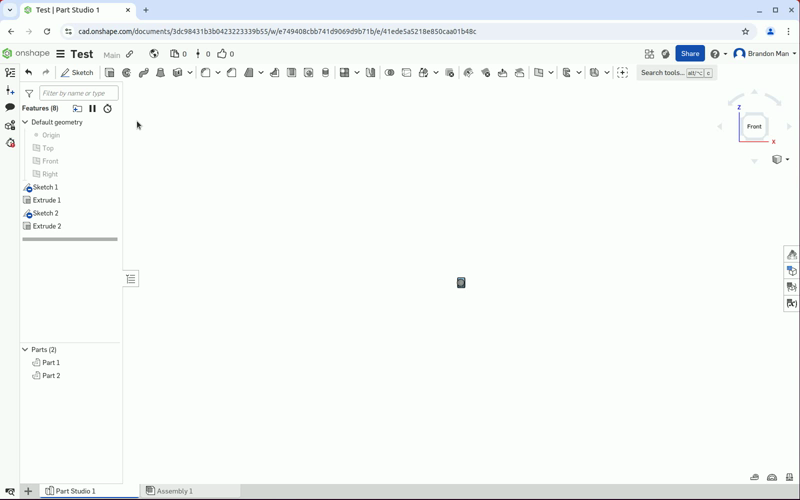
key(shift+h)
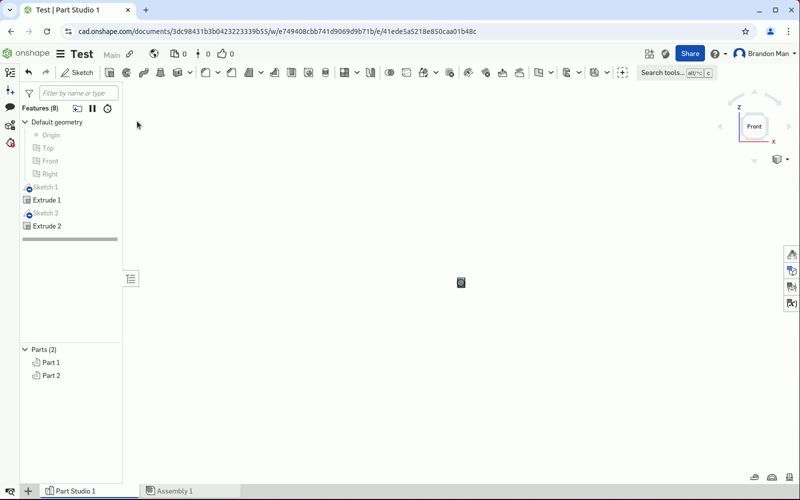
mouse_move(73, 189)
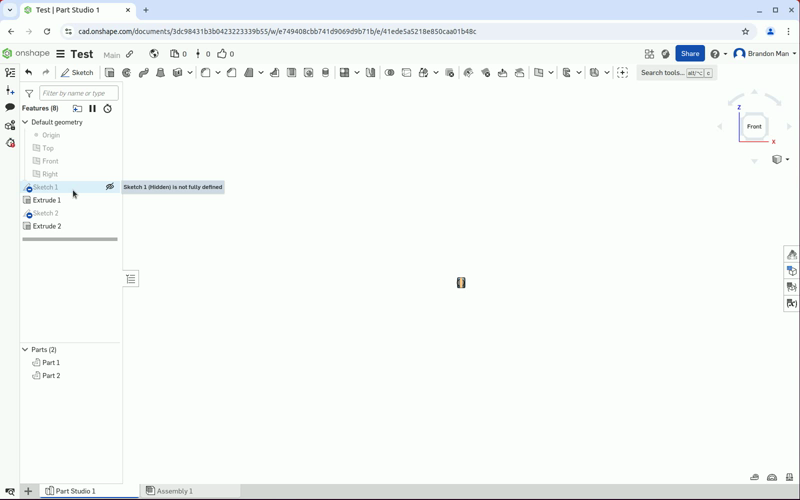
click(73, 189)
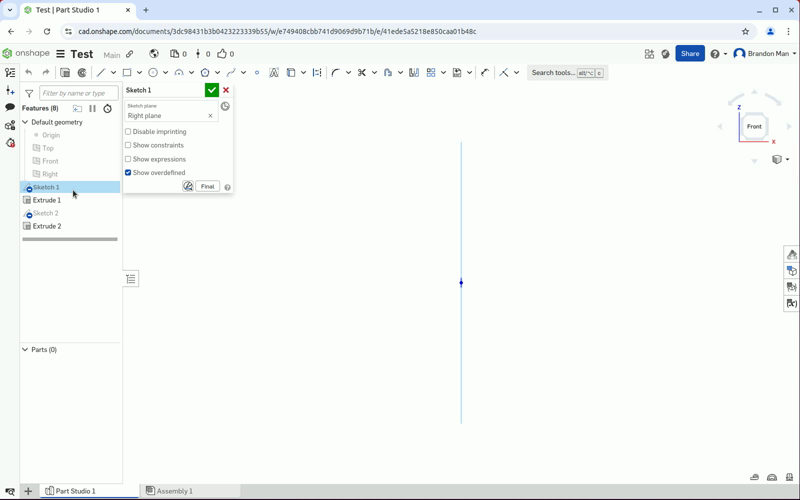
mouse_move(229, 92)
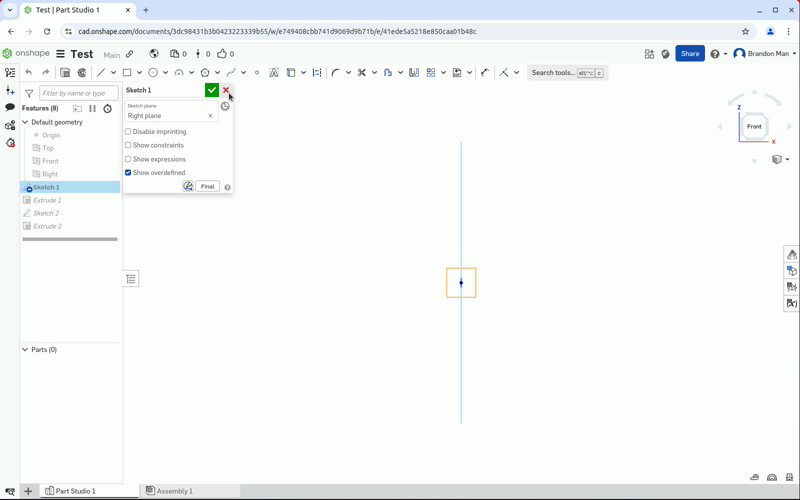
click(229, 92)
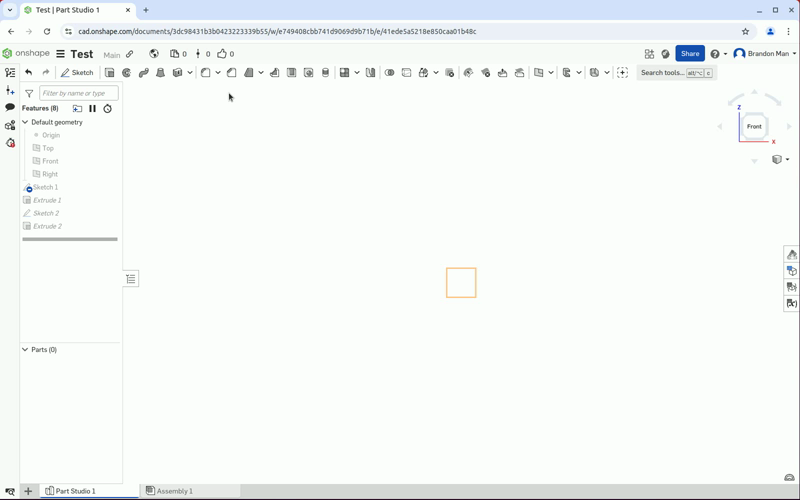
mouse_move(73, 352)
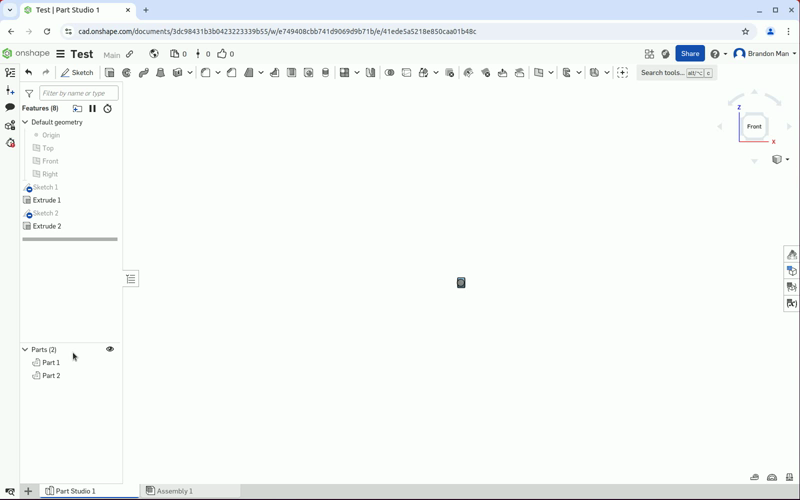
key(y)
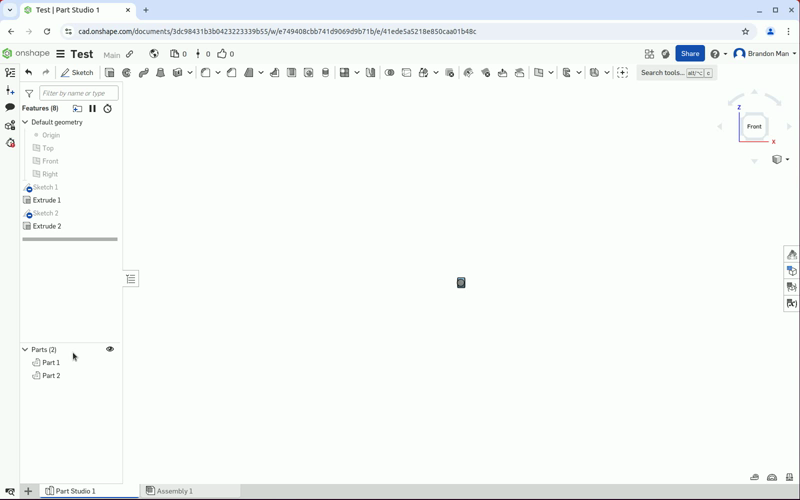
key(shift+p)
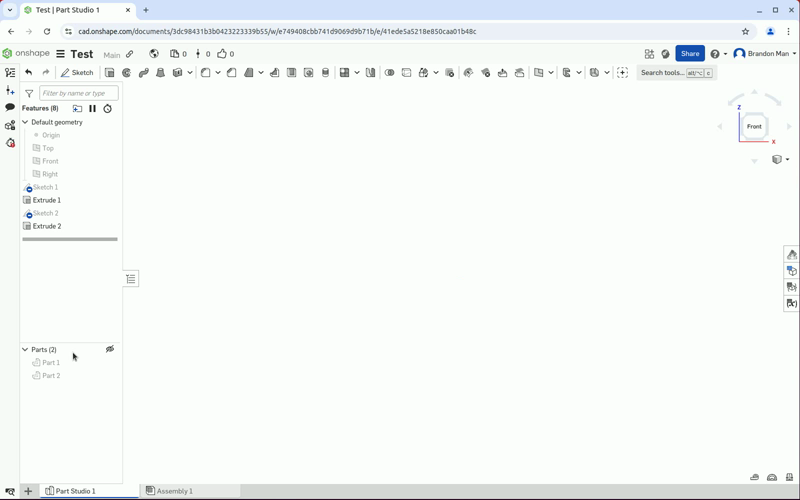
key(space)
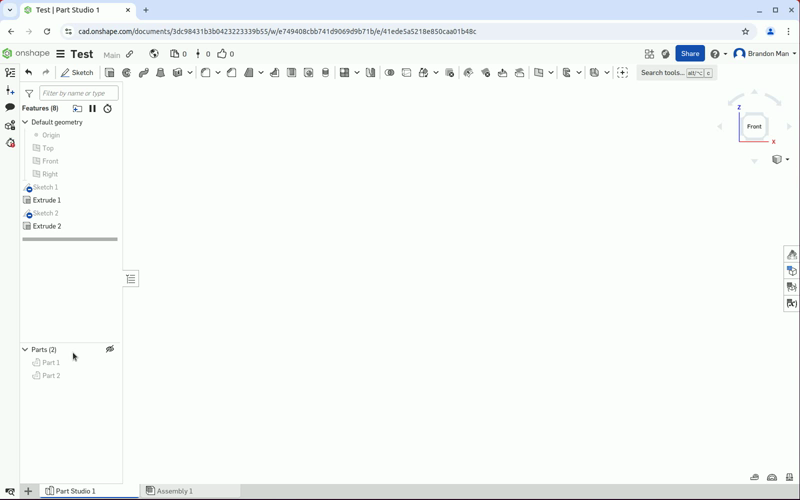
key_down(shift)
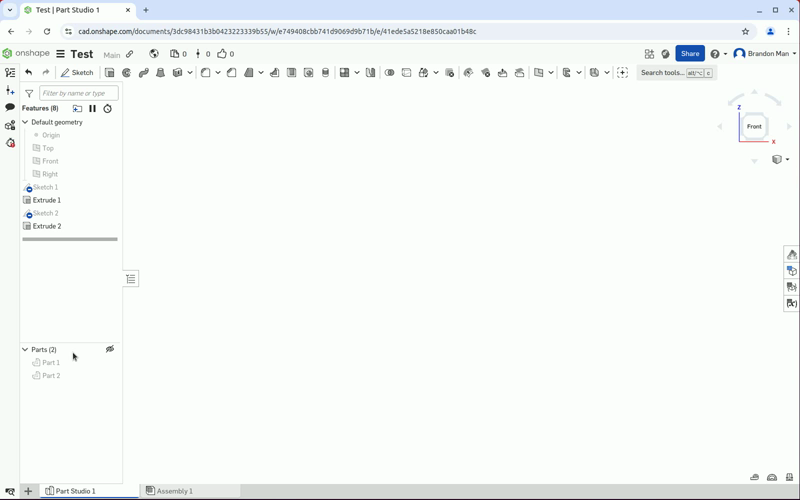
key(down)
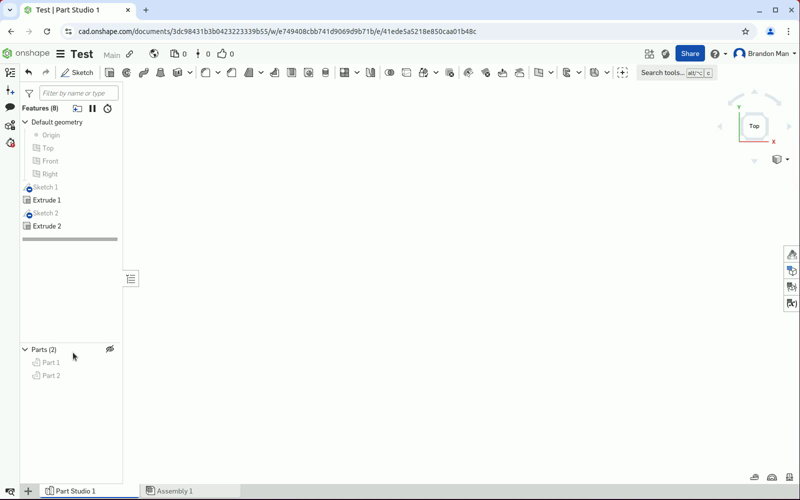
key_up(shift)
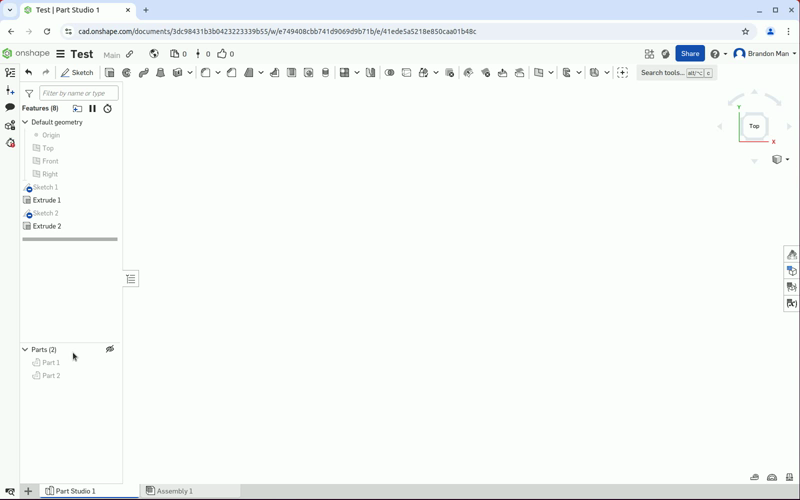
mouse_move(73, 352)
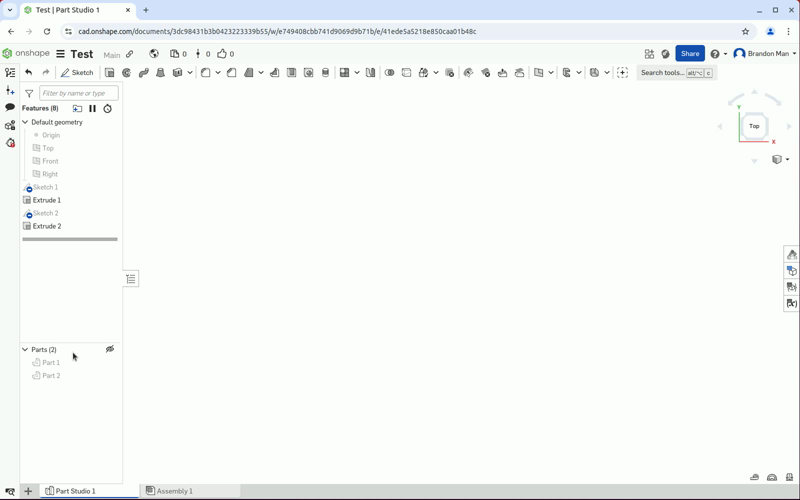
key(shift+y)
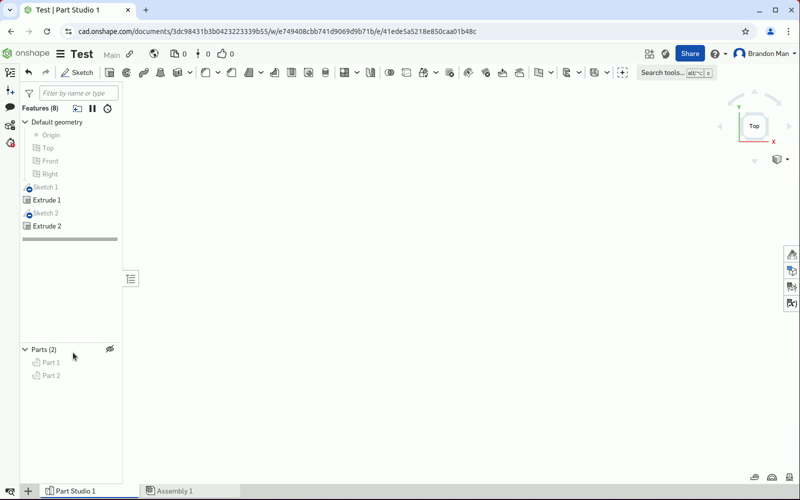
key(shift+s)
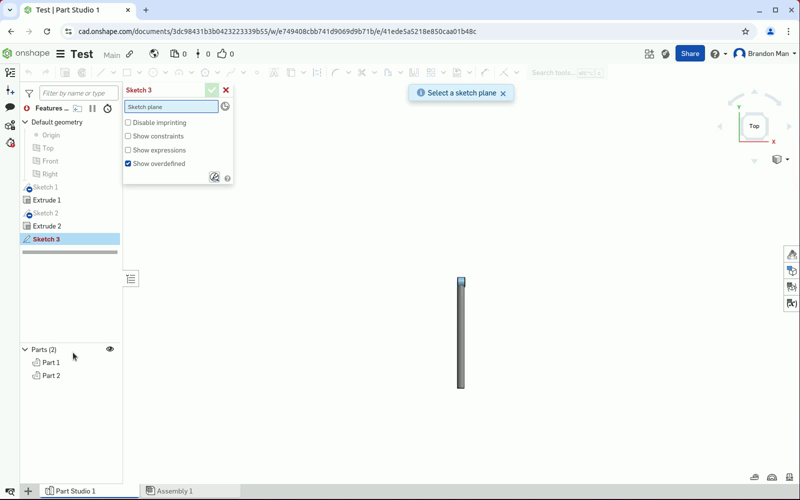
mouse_move(73, 150)
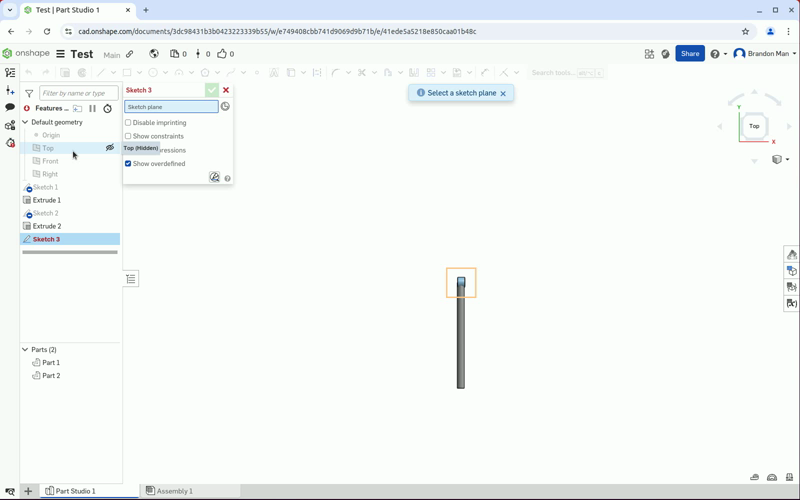
click(73, 150)
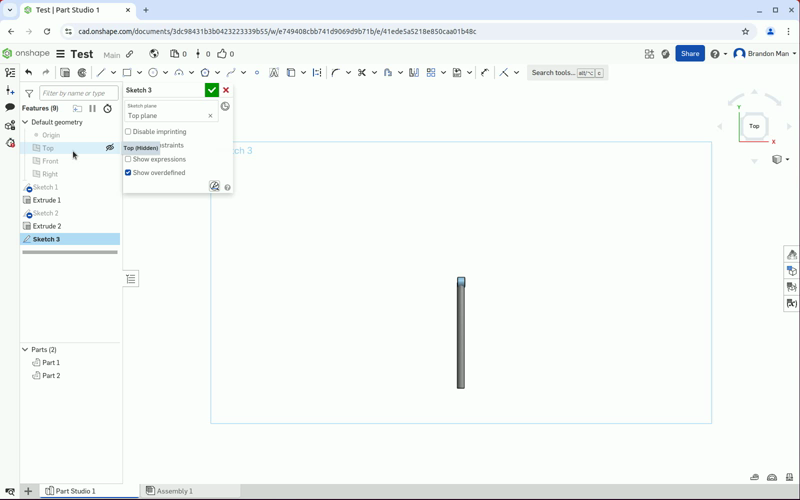
mouse_move(73, 352)
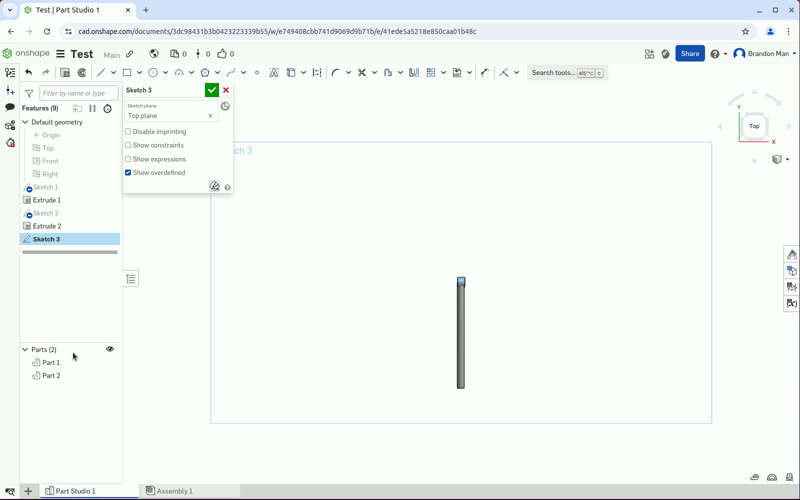
key(y)
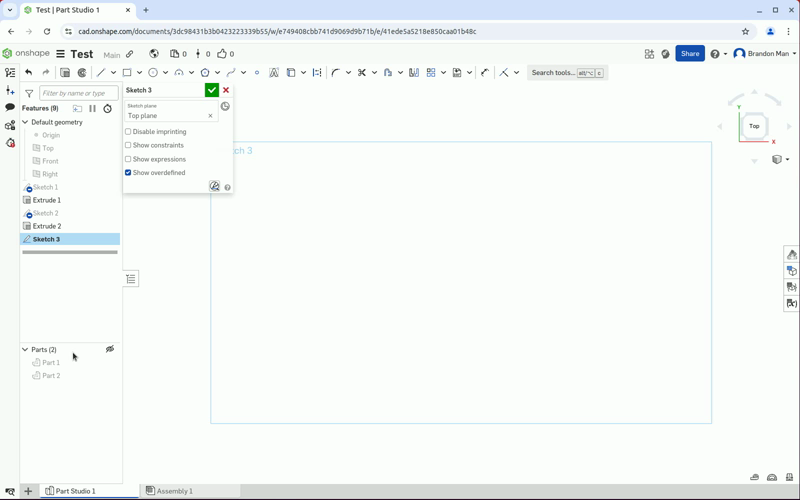
key(c)
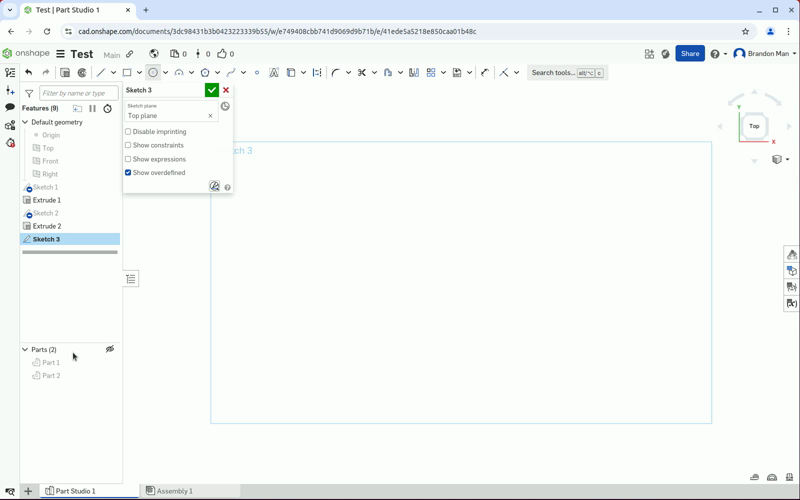
key_down(shift)
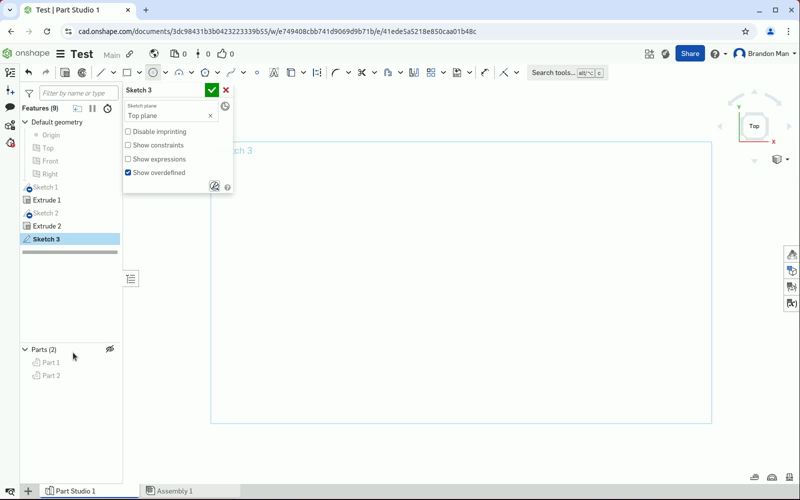
mouse_move(461, 391)
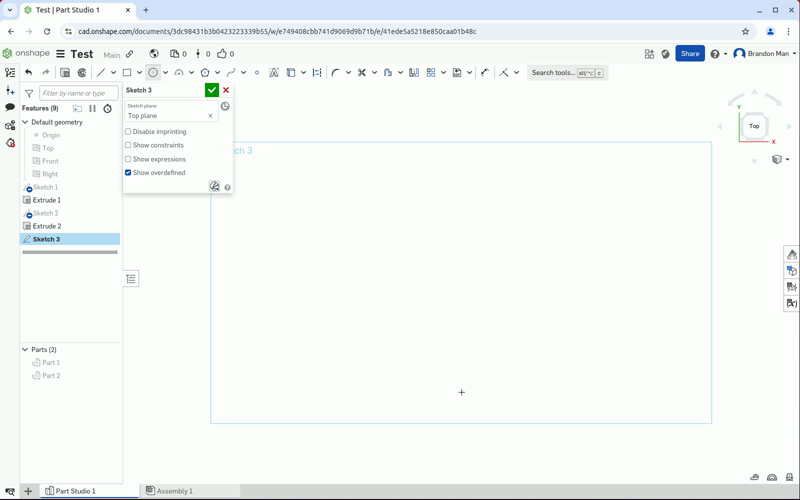
click(461, 391)
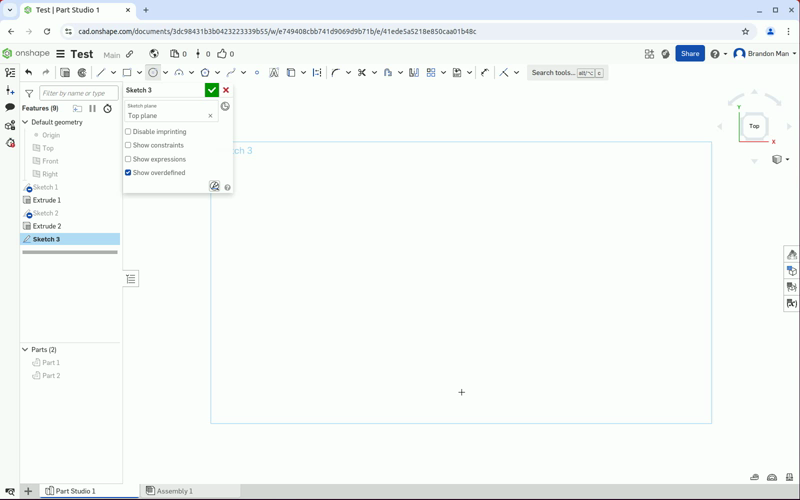
key_up(shift)
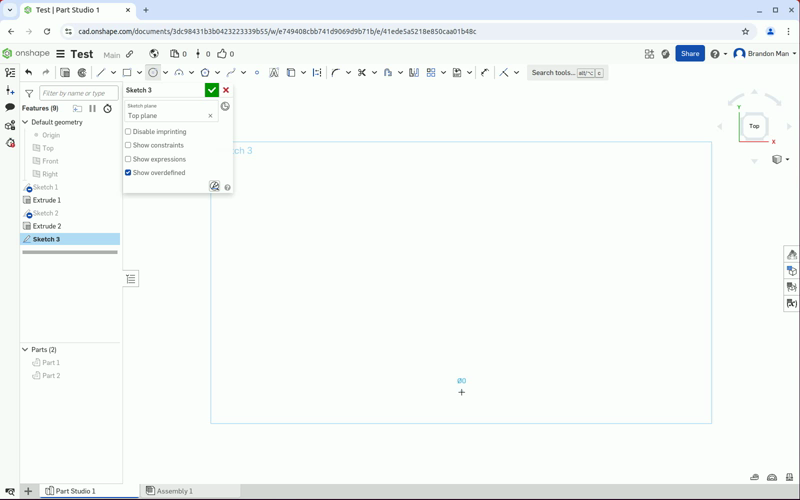
mouse_move(466, 391)
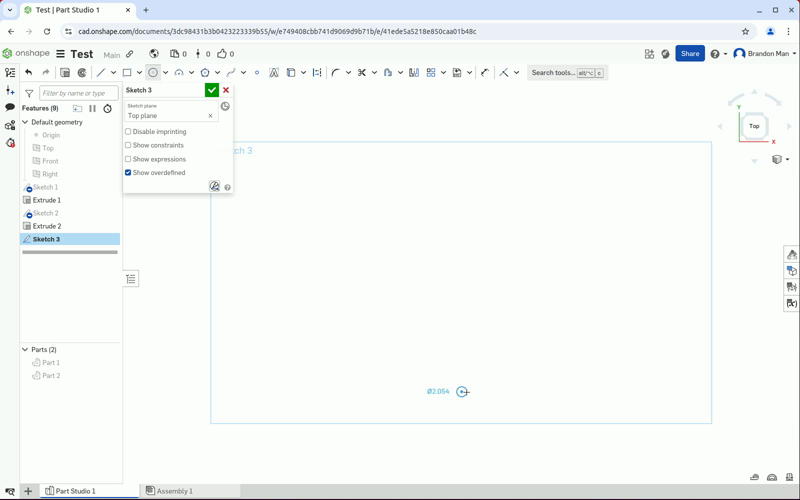
click(466, 391)
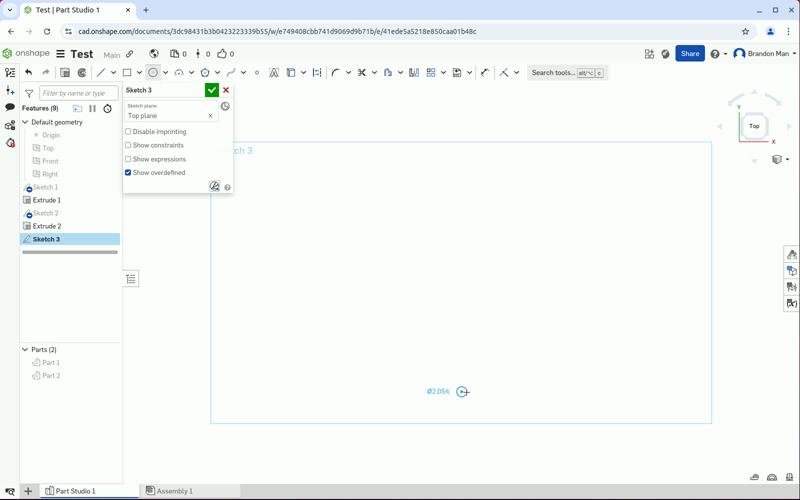
key(esc)
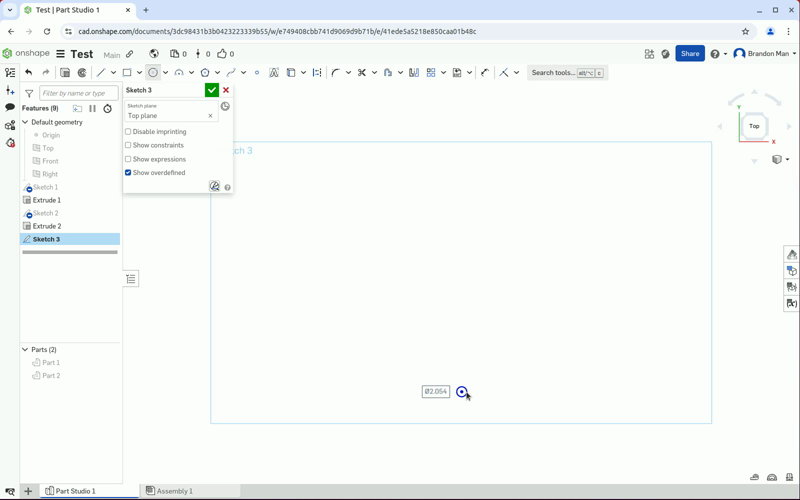
key(c)
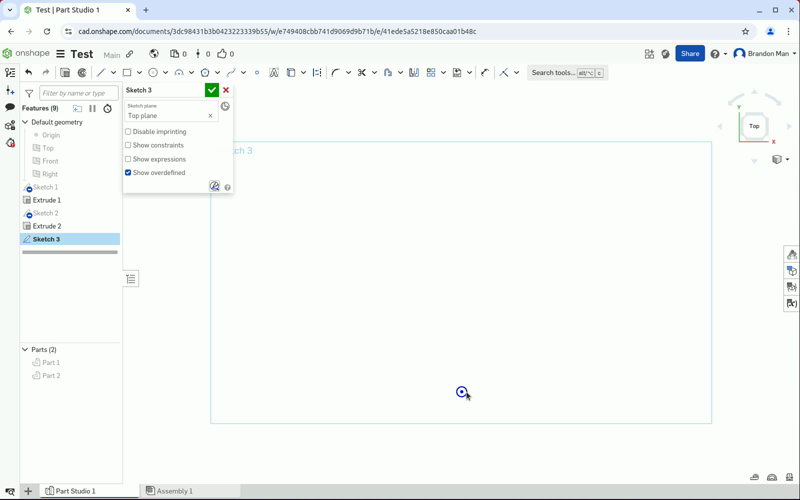
key_down(shift)
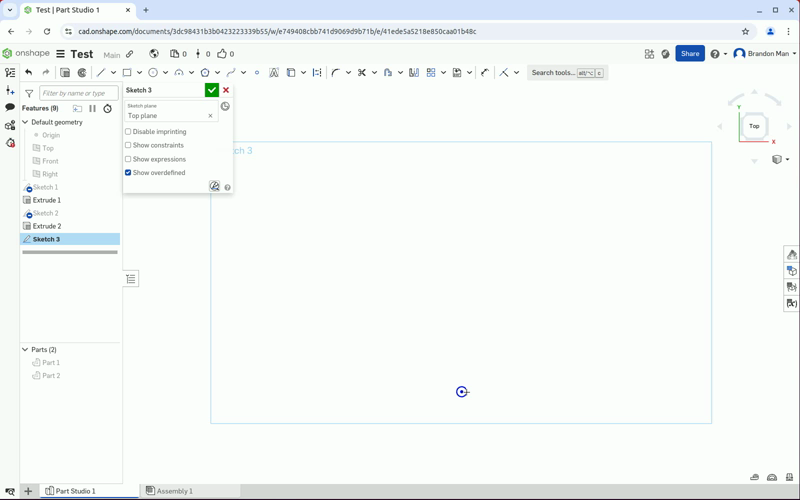
mouse_move(461, 391)
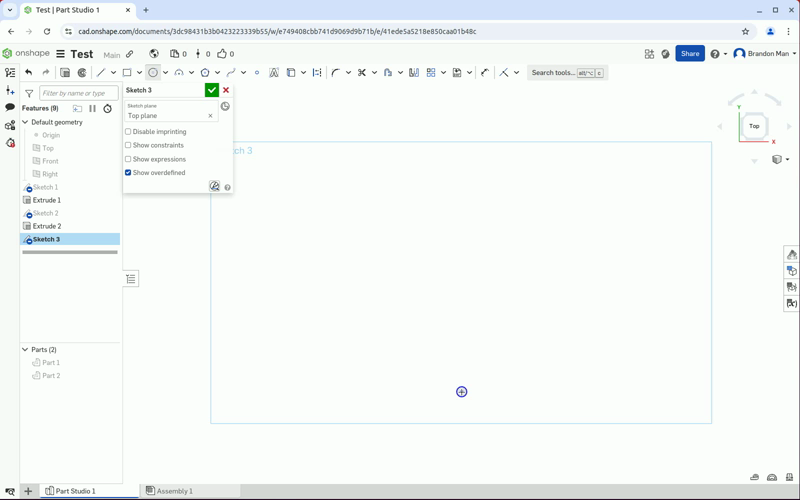
click(461, 391)
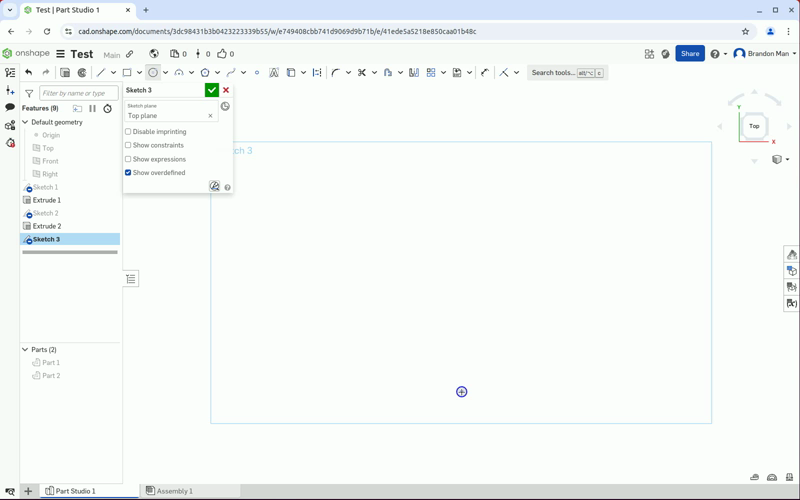
key_up(shift)
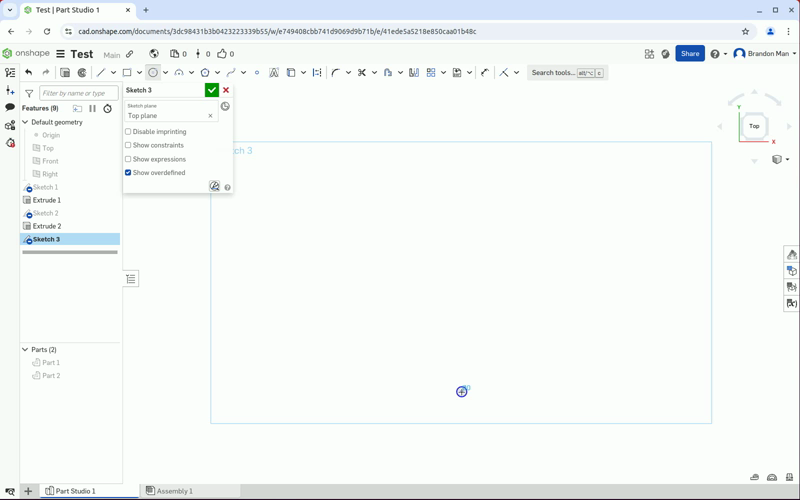
mouse_move(464, 391)
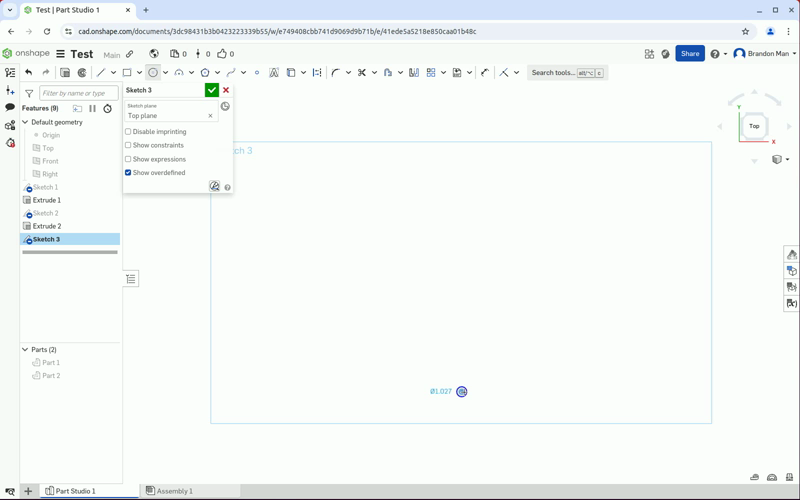
scroll(6)
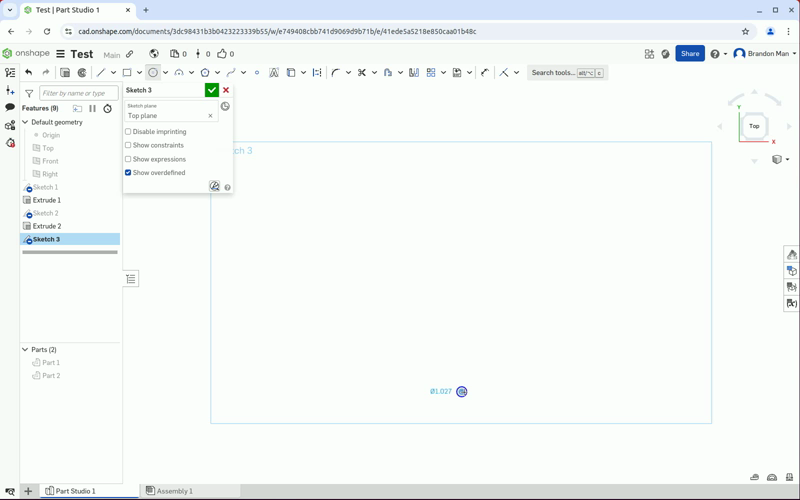
scroll(6)
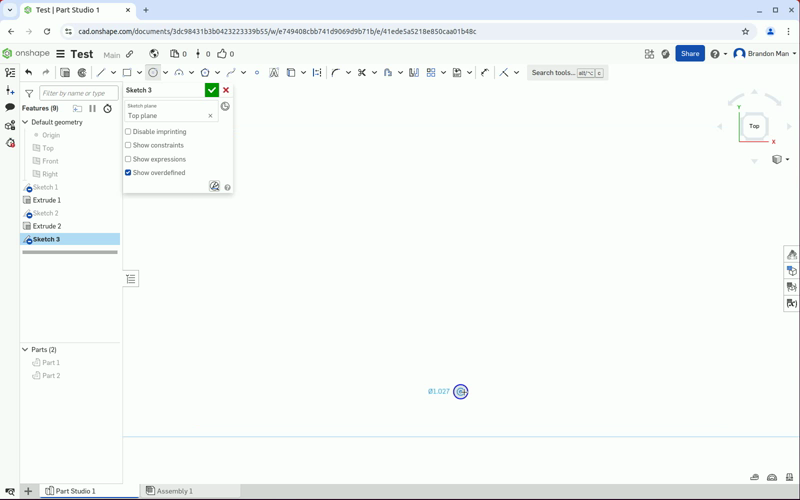
scroll(6)
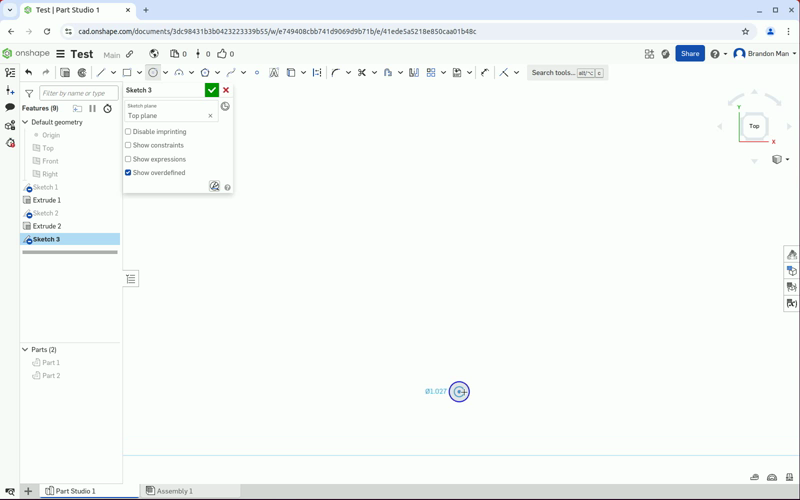
scroll(6)
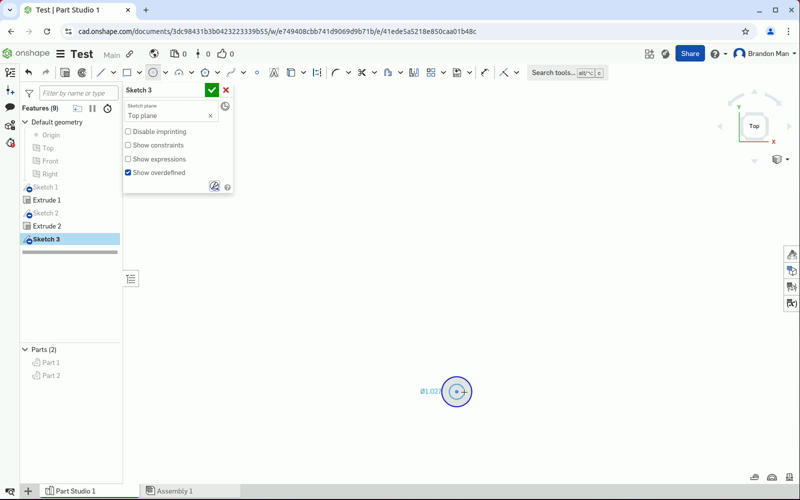
scroll(6)
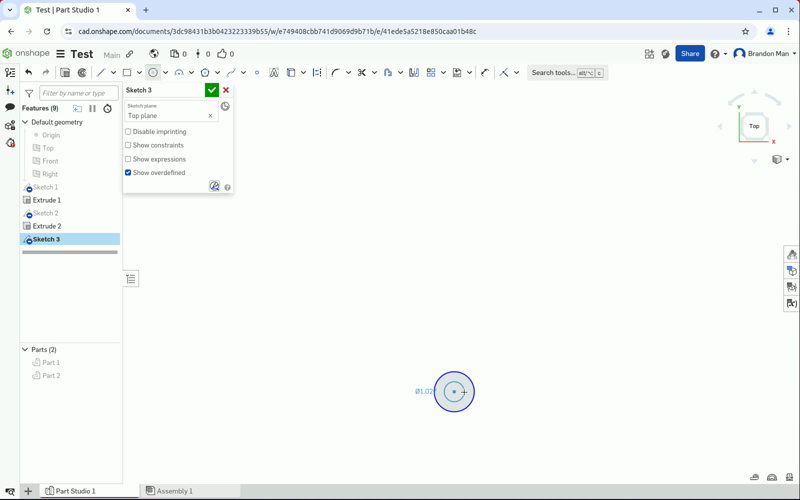
scroll(6)
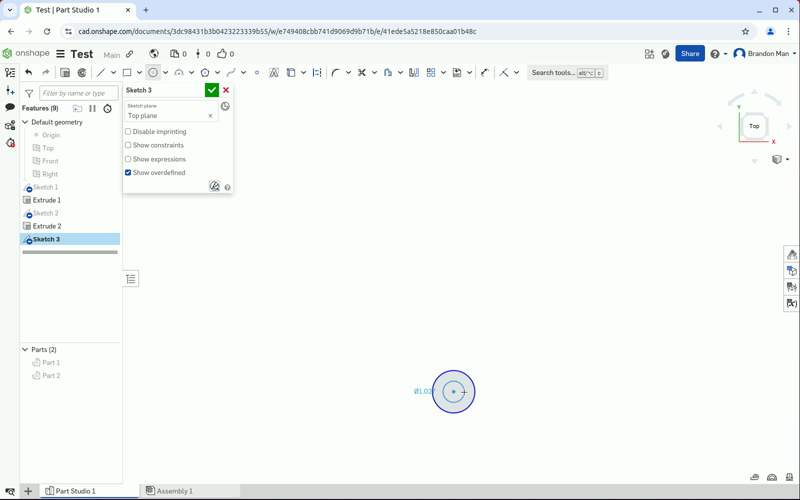
scroll(6)
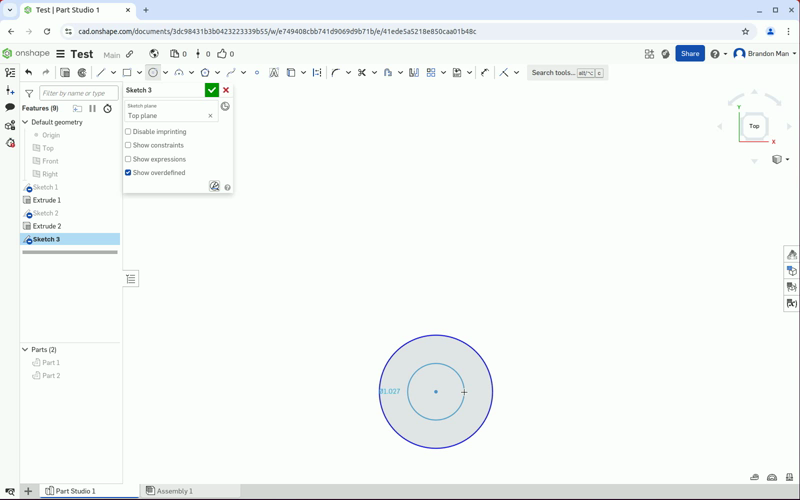
click(464, 391)
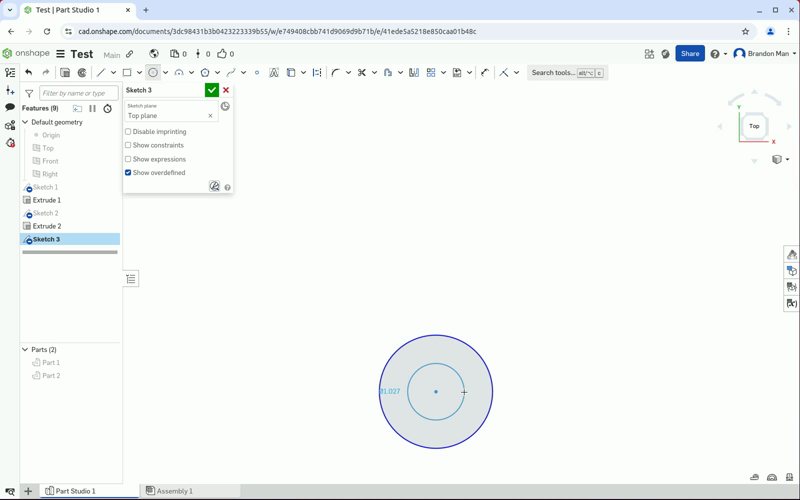
scroll(-6)
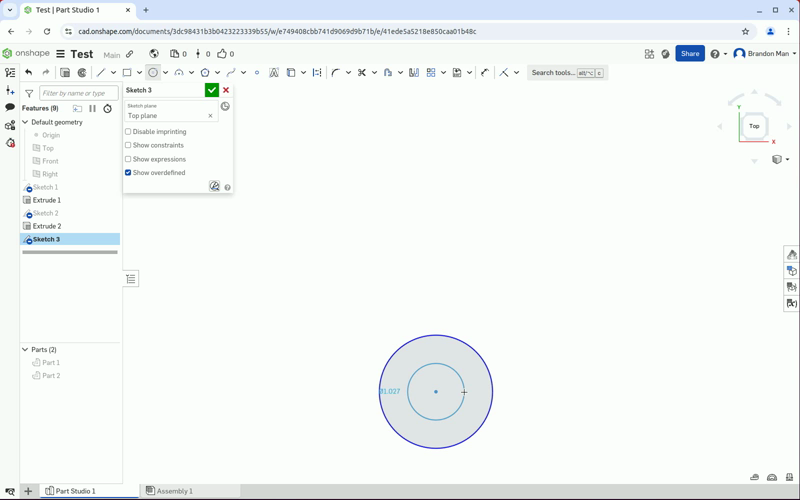
scroll(-6)
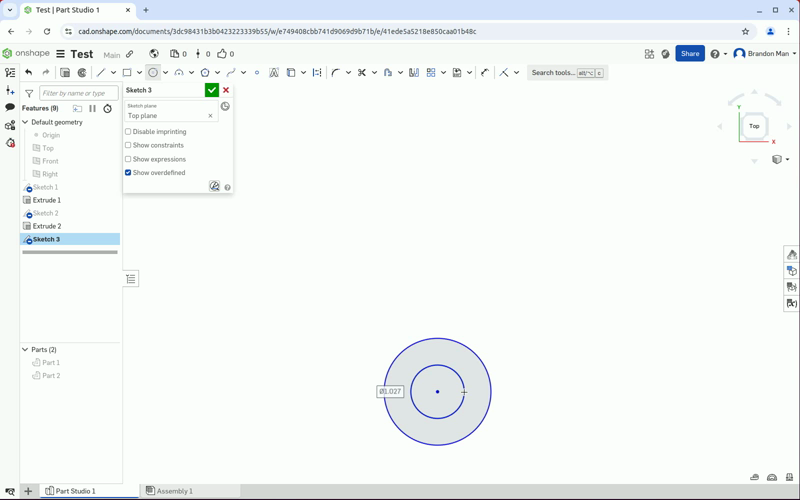
scroll(-6)
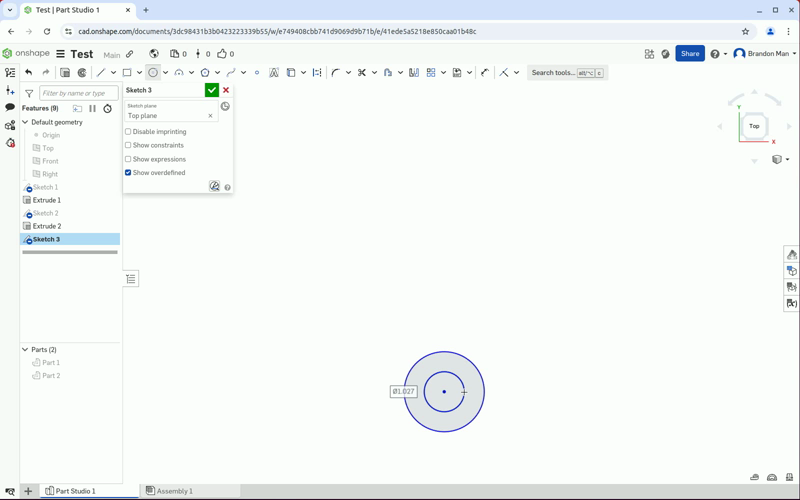
scroll(-6)
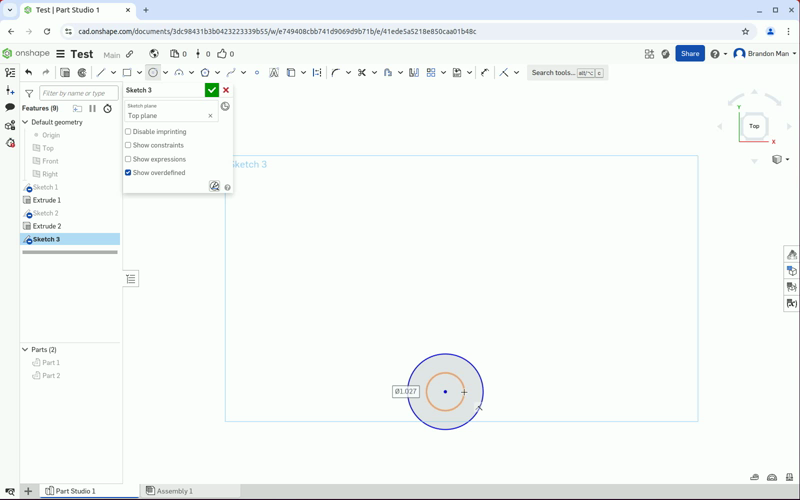
scroll(-6)
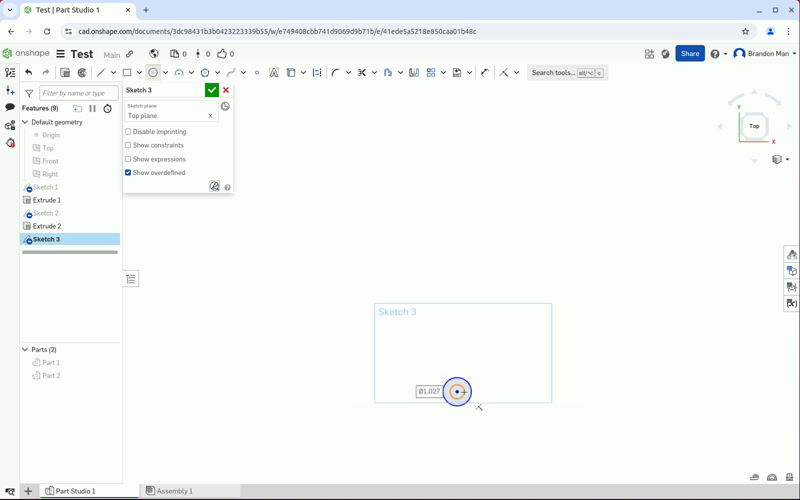
scroll(-6)
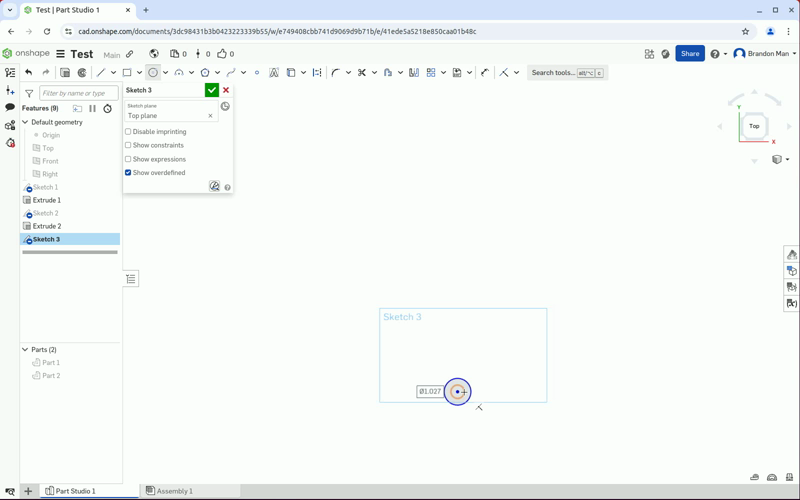
scroll(-6)
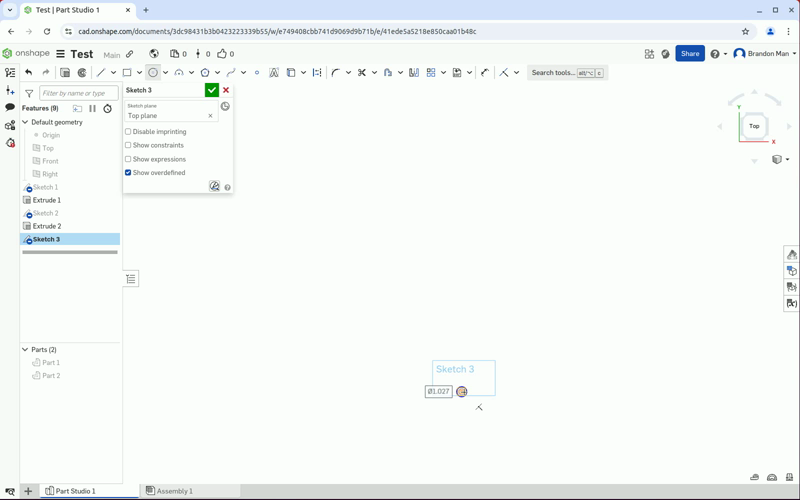
key(esc)
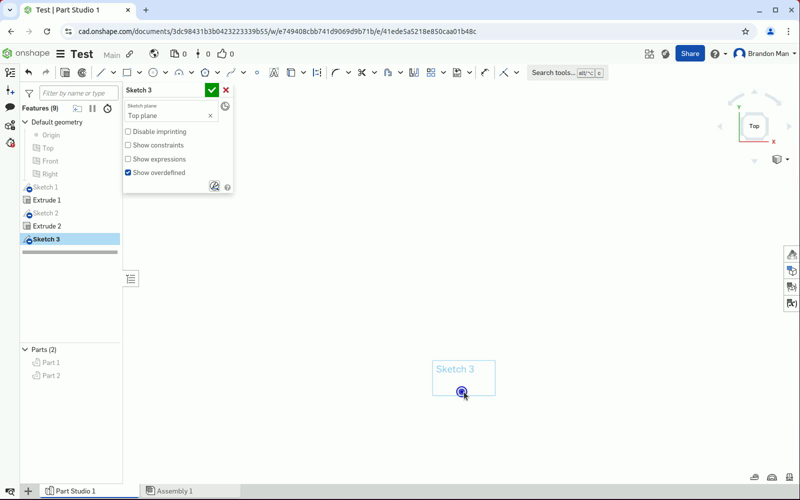
mouse_move(461, 394)
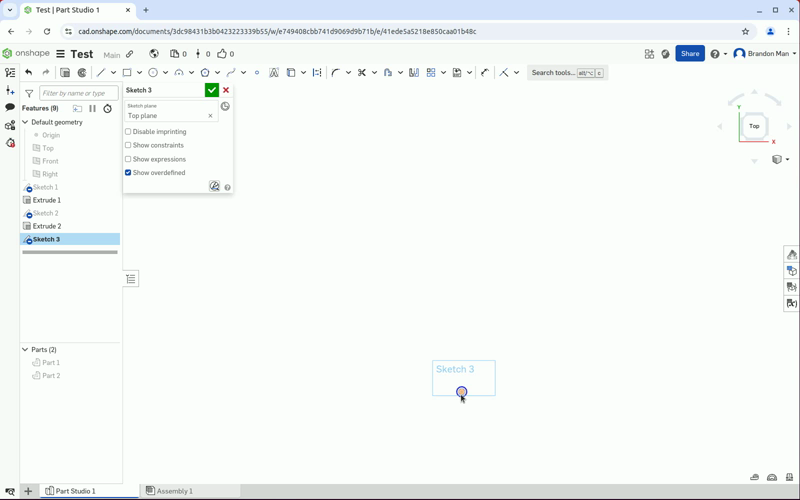
scroll(6)
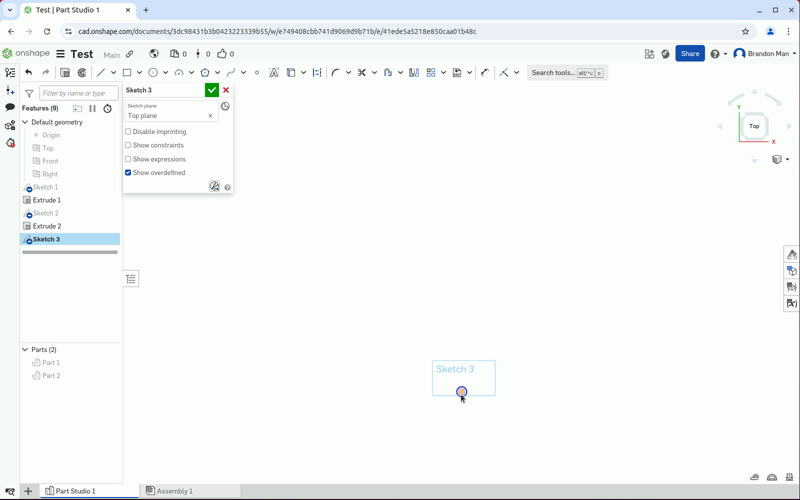
scroll(6)
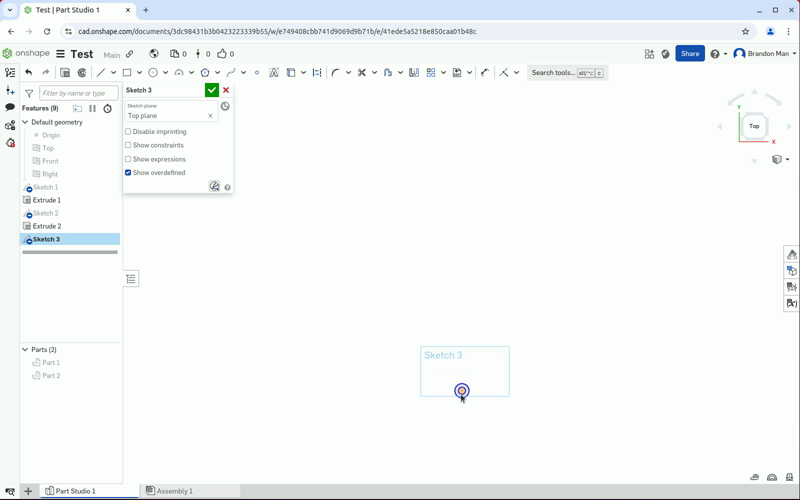
scroll(6)
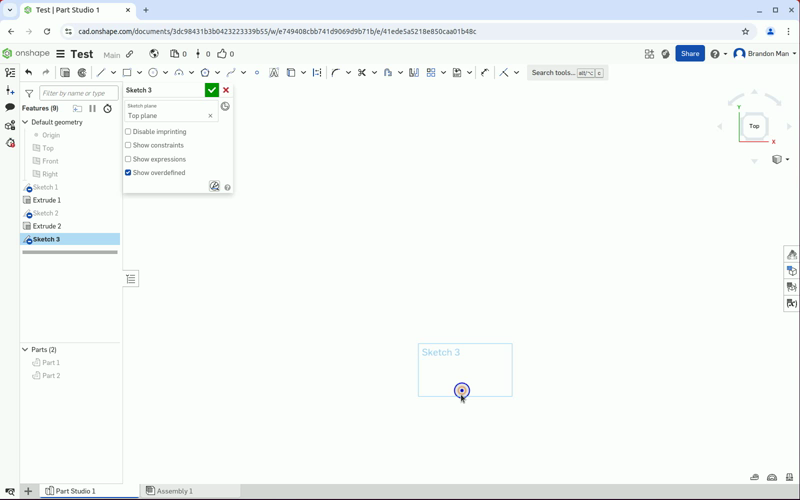
scroll(6)
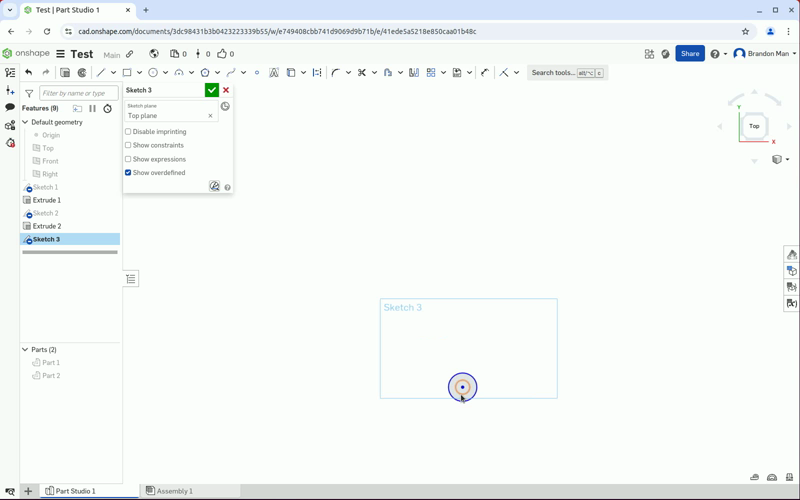
scroll(6)
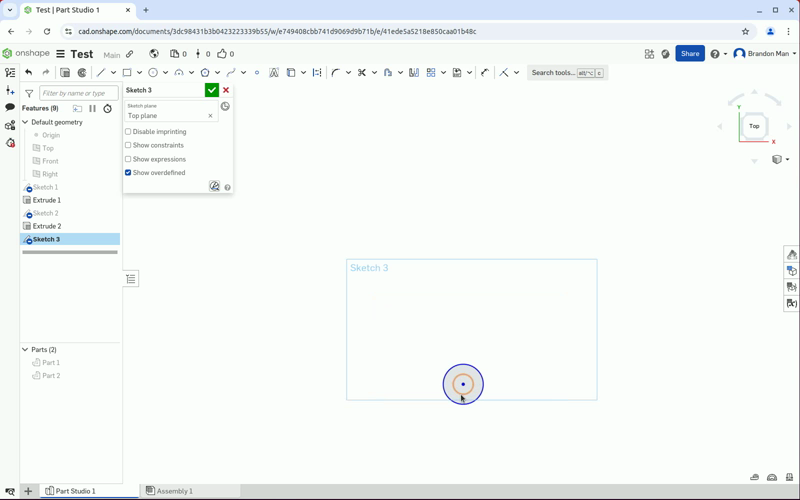
scroll(6)
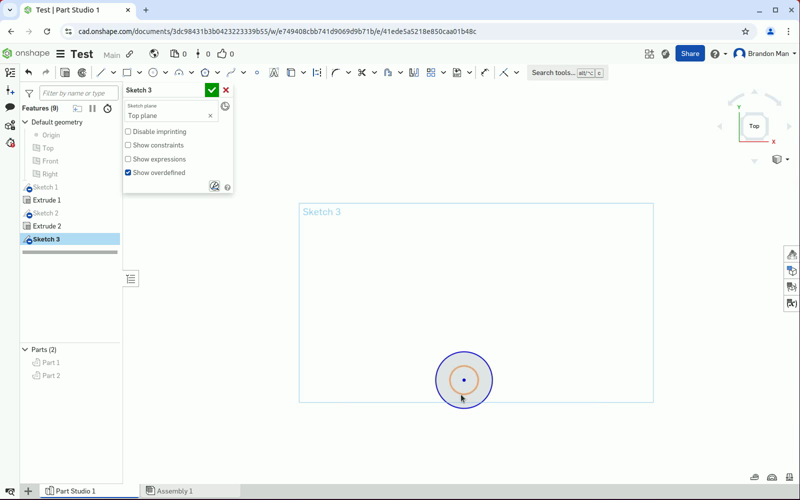
scroll(6)
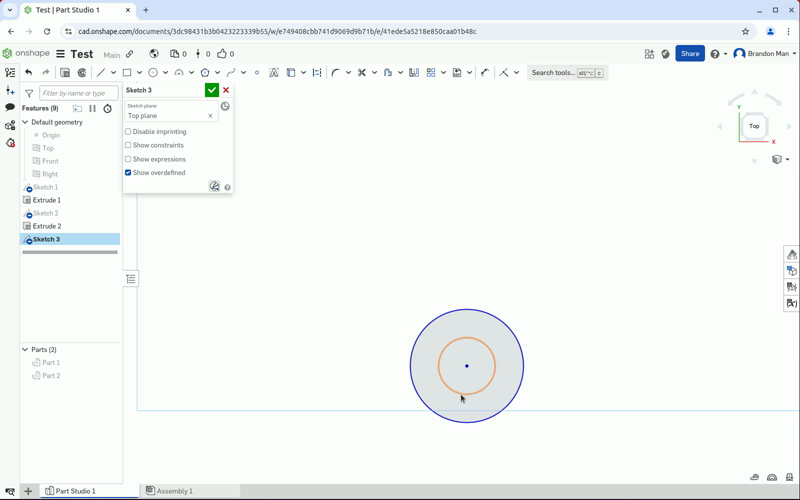
click(461, 394)
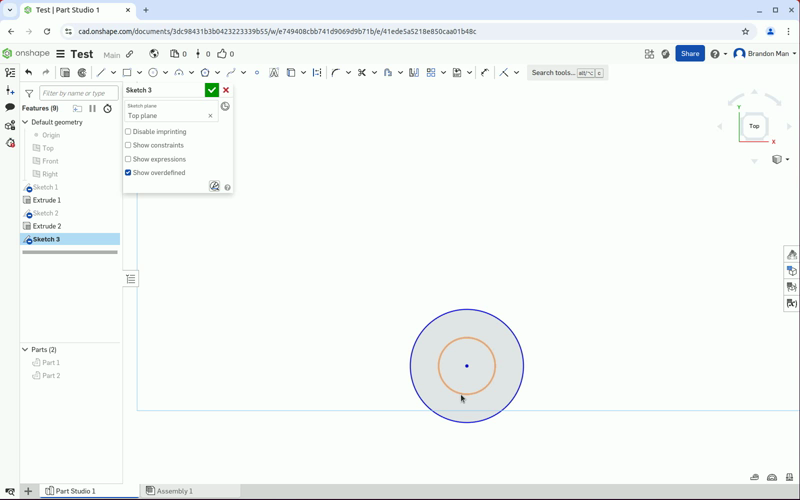
scroll(-6)
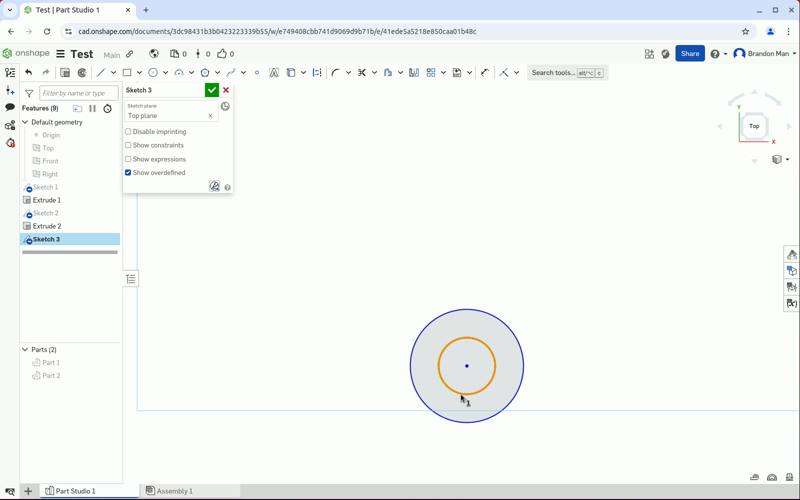
scroll(-6)
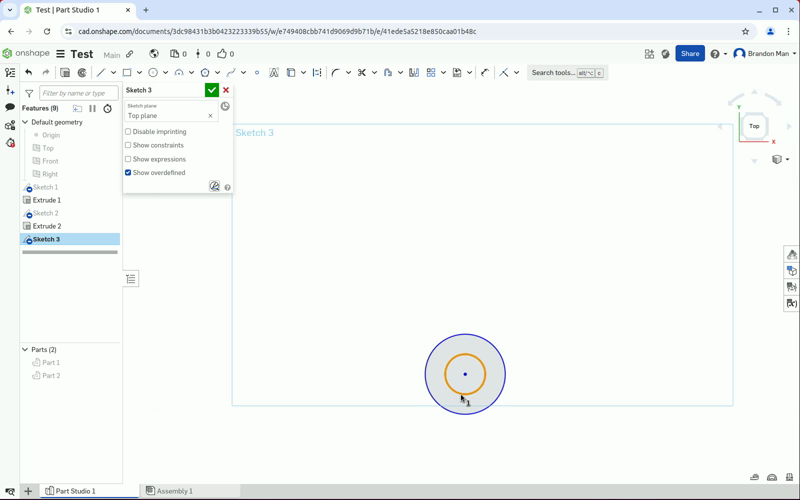
scroll(-6)
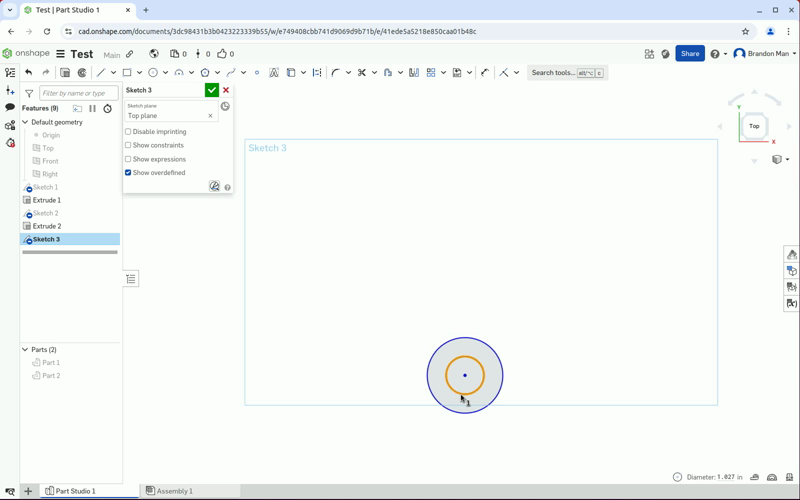
scroll(-6)
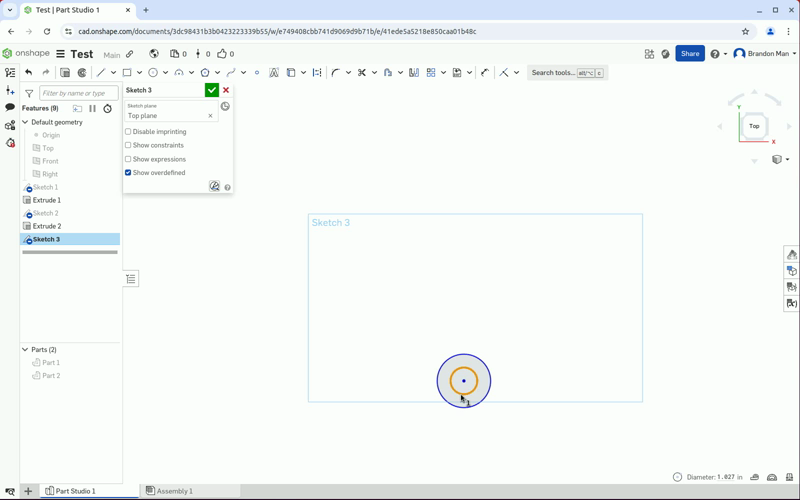
scroll(-6)
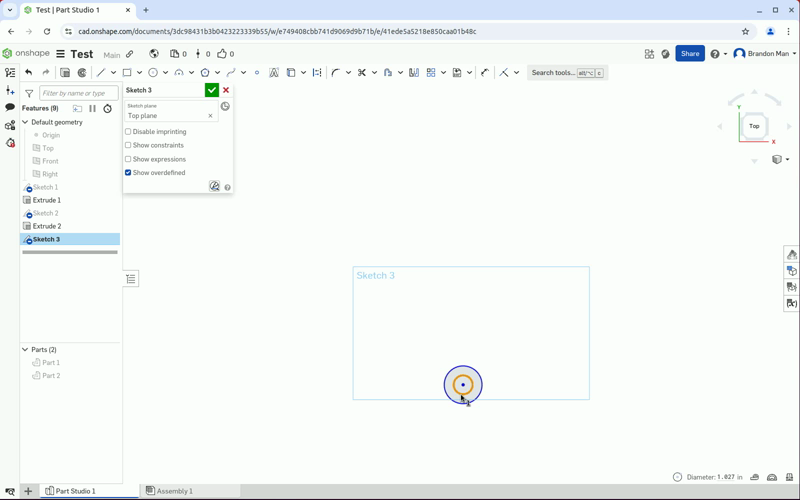
scroll(-6)
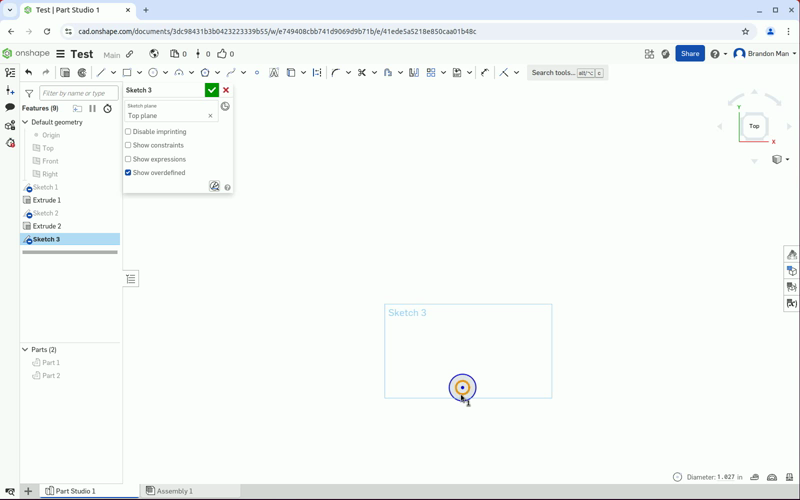
scroll(-6)
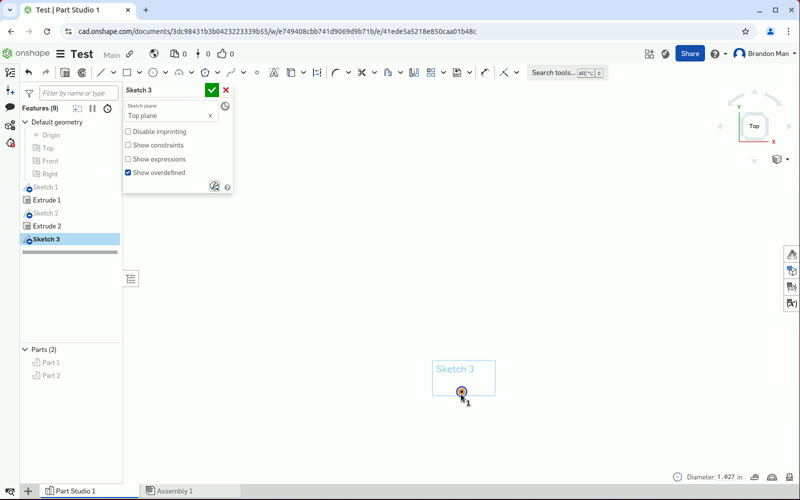
mouse_move(73, 352)
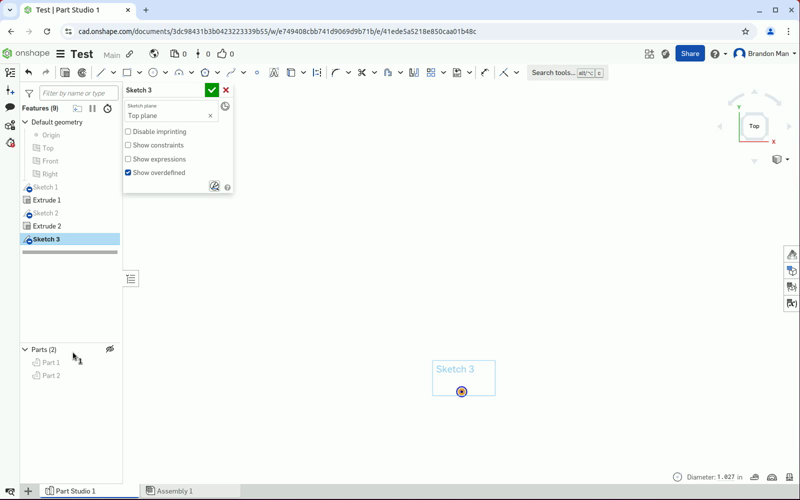
key(shift+y)
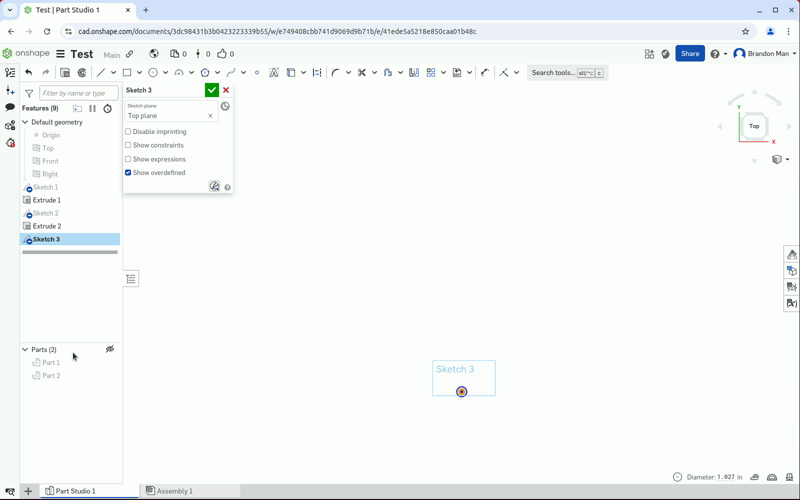
key(shift+e)
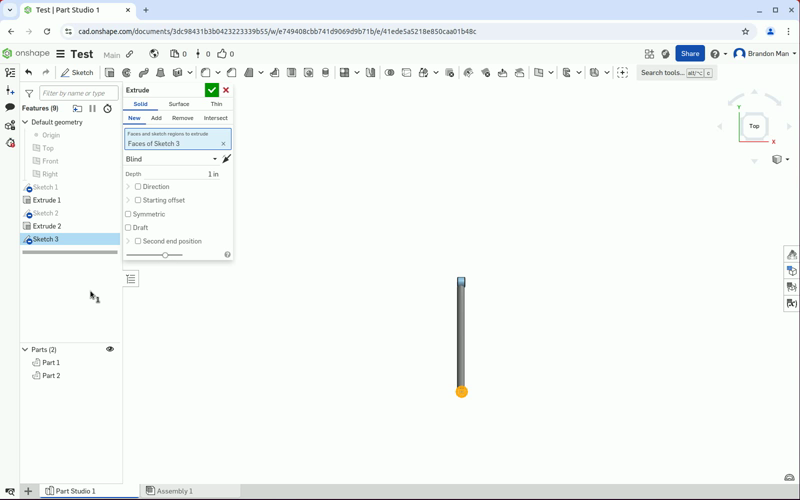
mouse_move(143, 106)
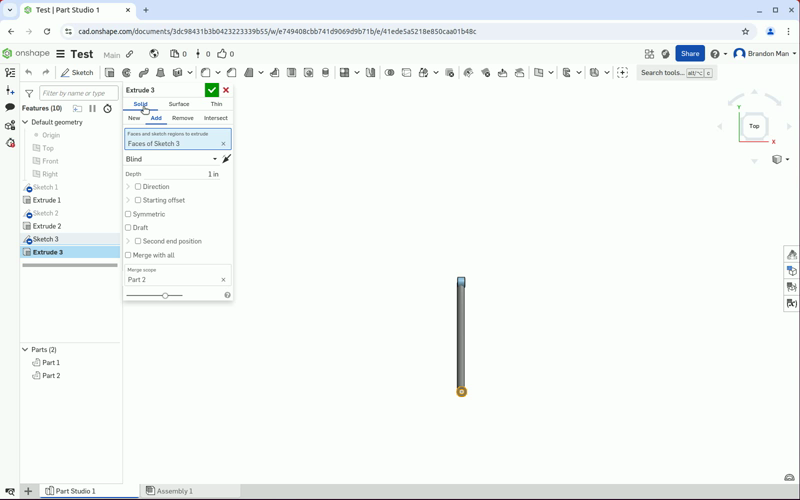
click(143, 106)
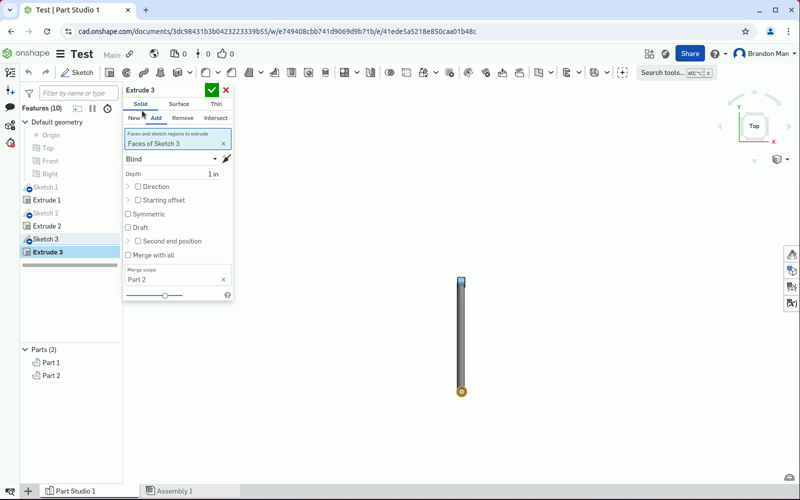
mouse_move(137, 120)
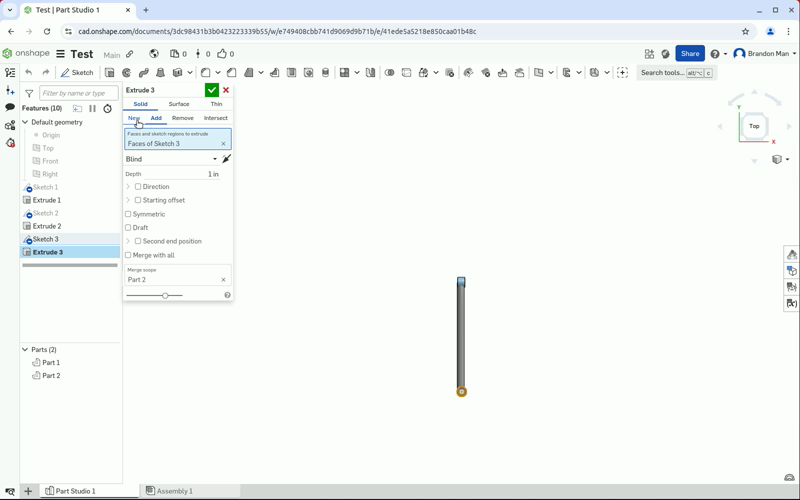
click(137, 120)
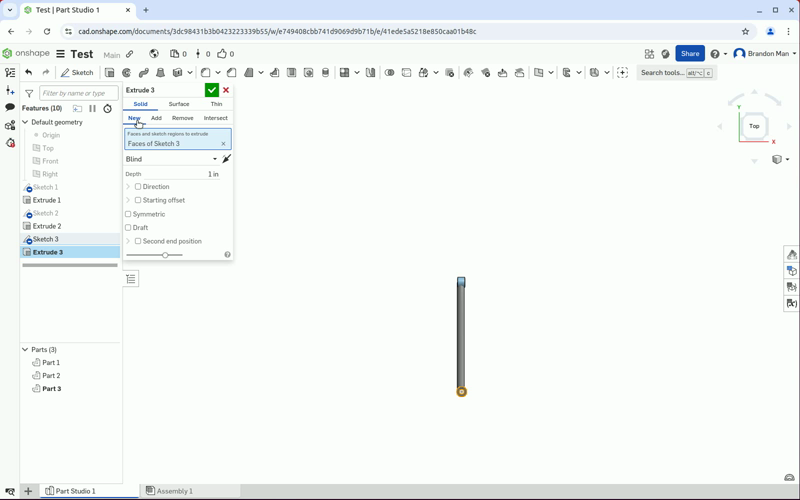
key(tab, 4)
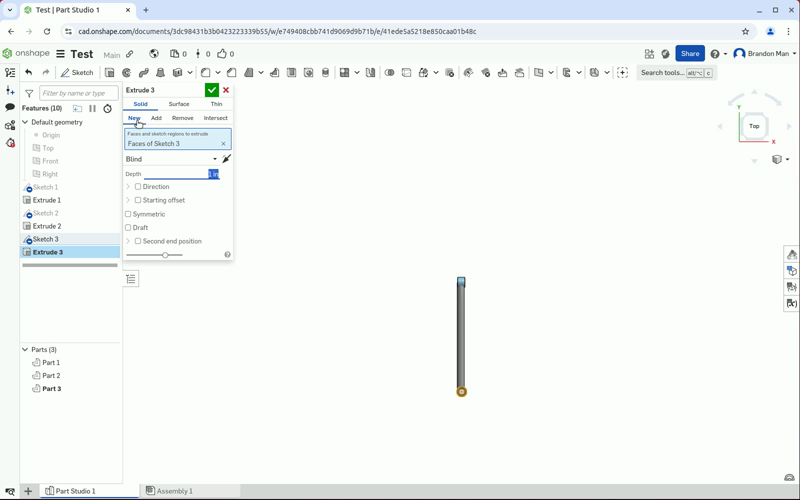
text(1.444)
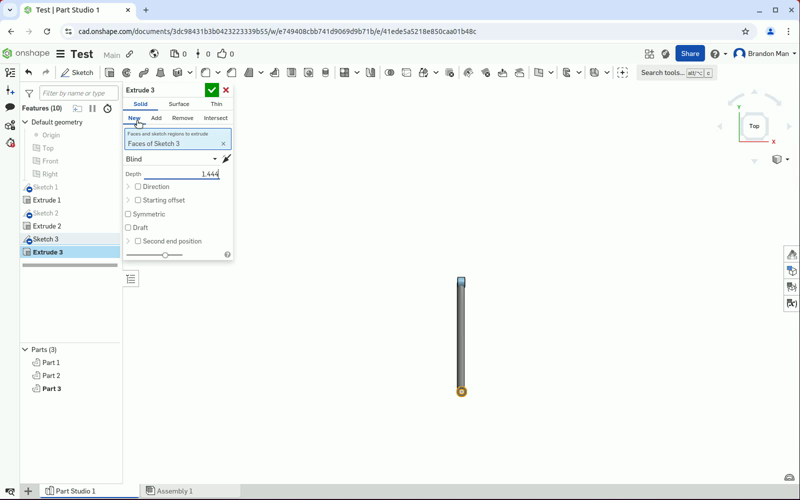
key(tab, 3)
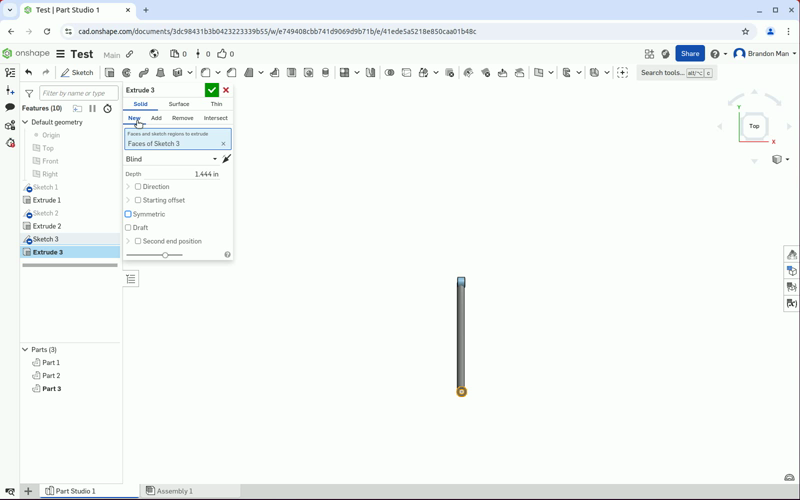
key(space)
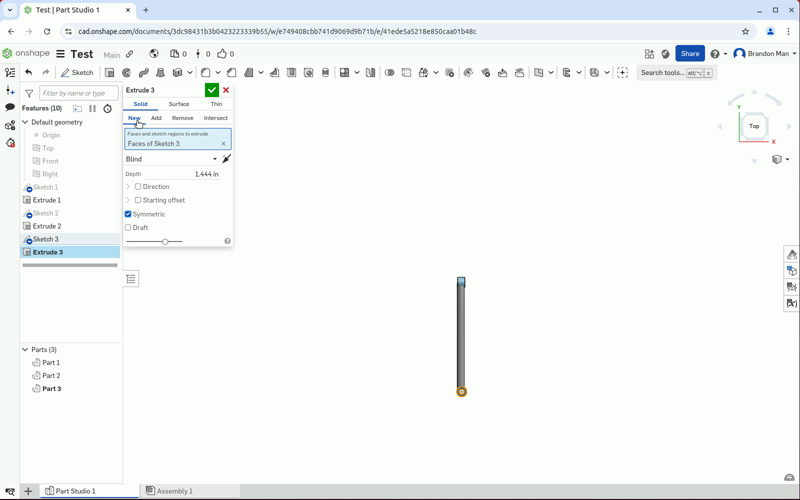
key(enter)
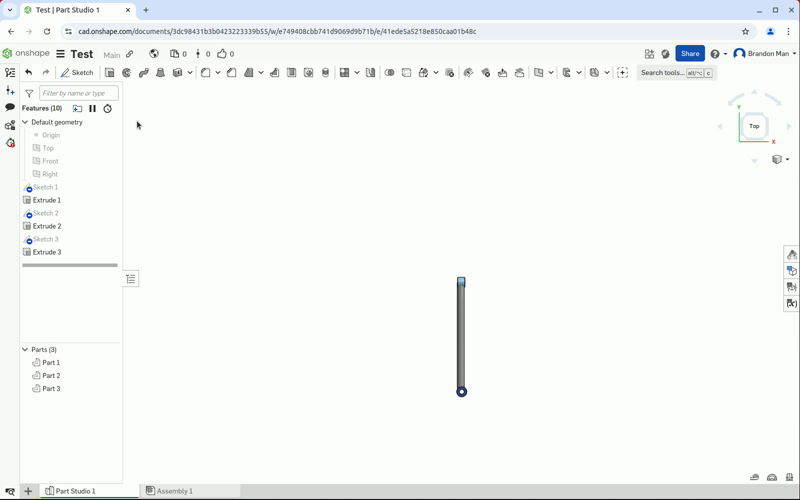
key(shift+h)
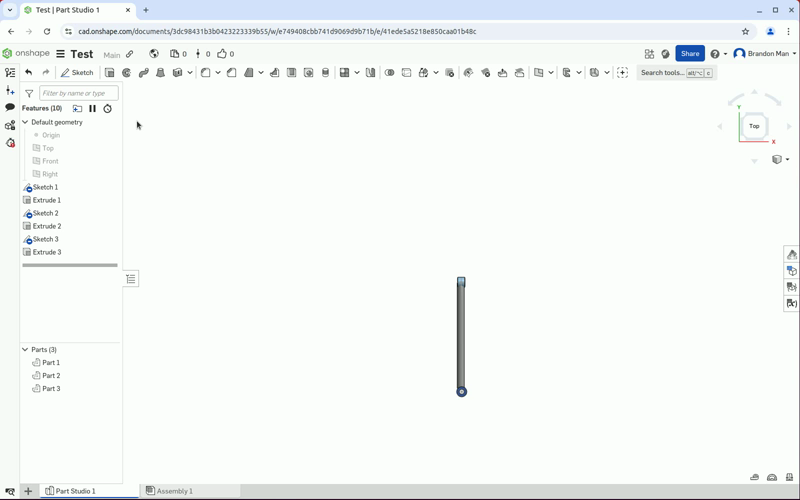
key(shift+h)
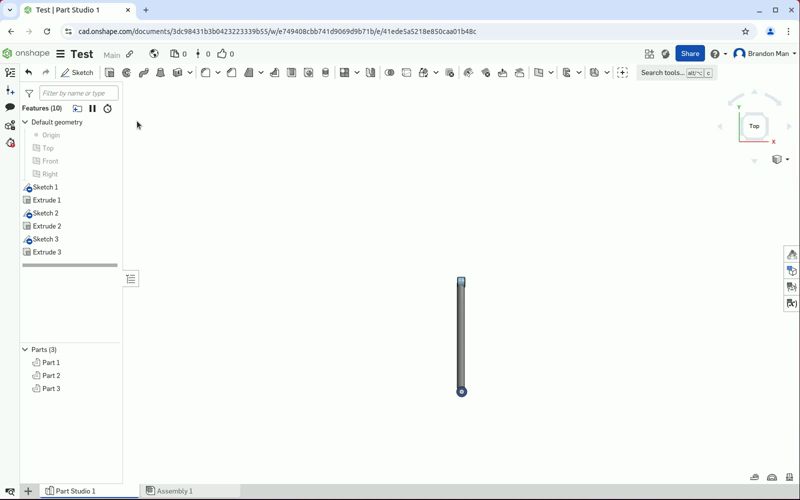
key(shift+7)
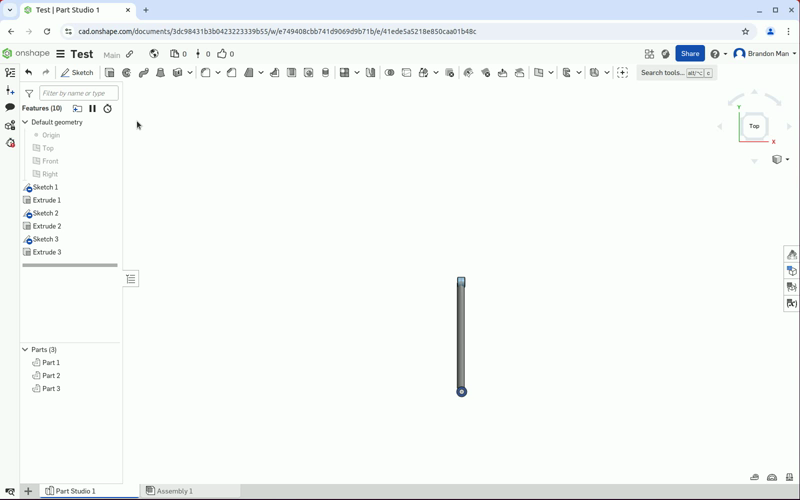
key(up, 3)
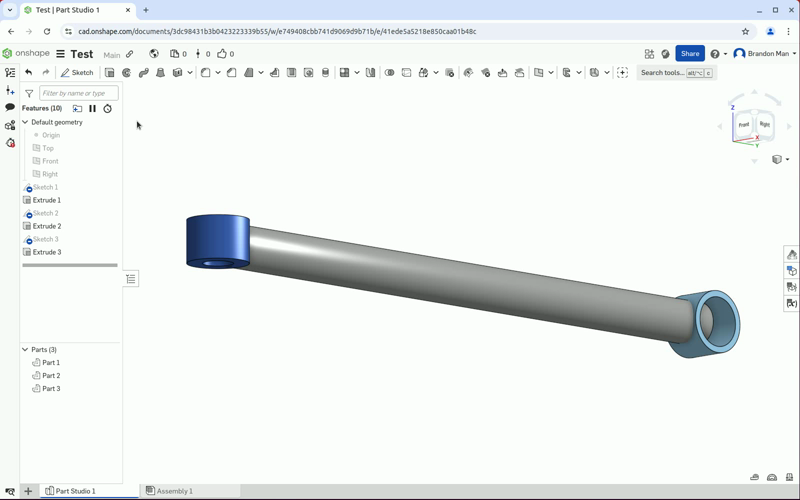
key(left, 3)
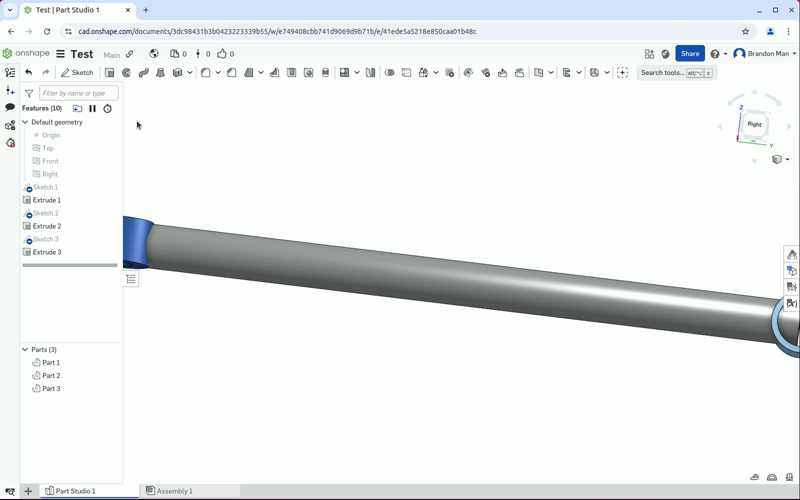
key(right, 3)
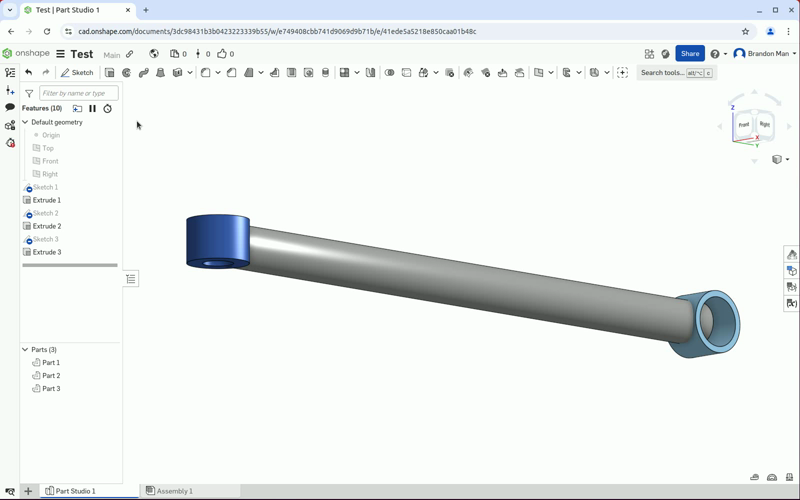
key(down, 3)
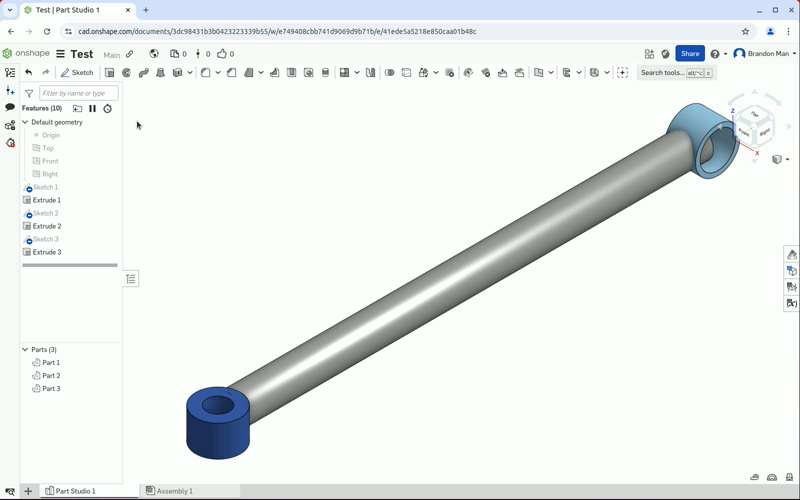
mouse_move(73, 189)
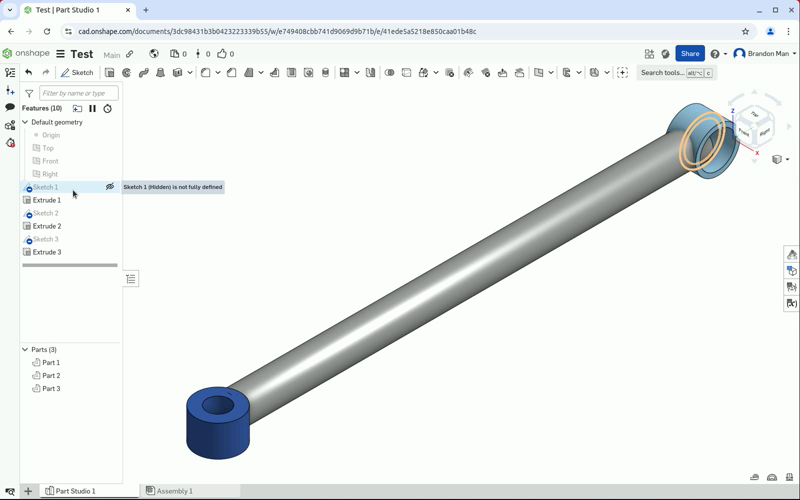
click(73, 189)